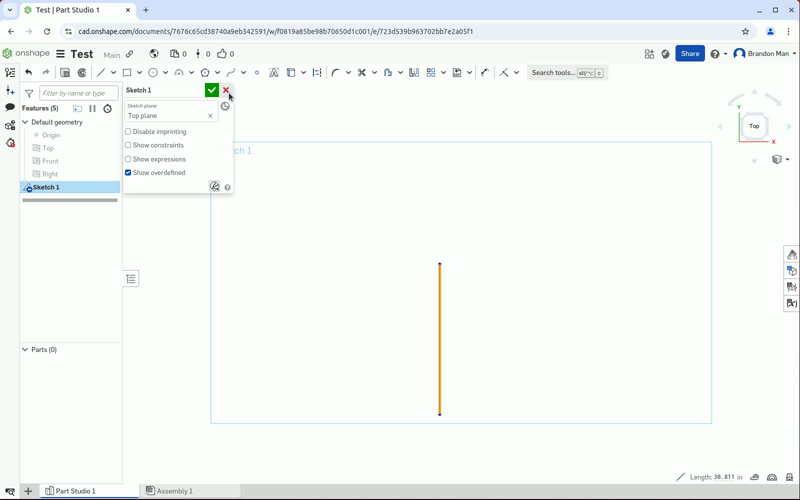
key(shift+h)
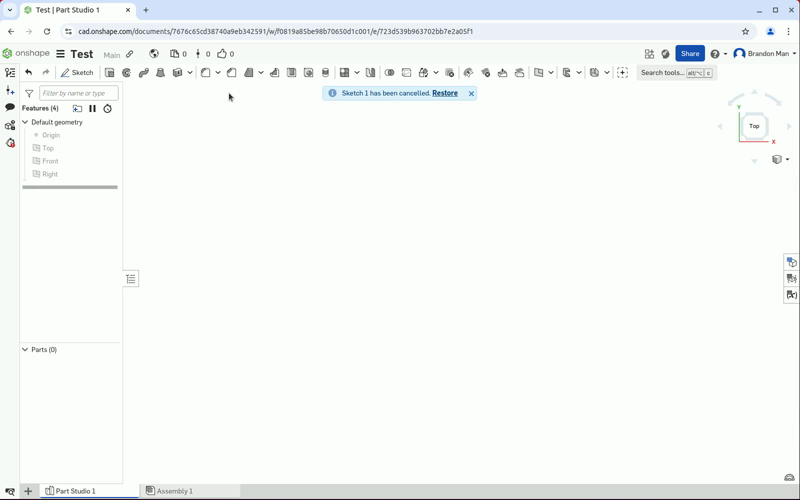
mouse_move(73, 352)
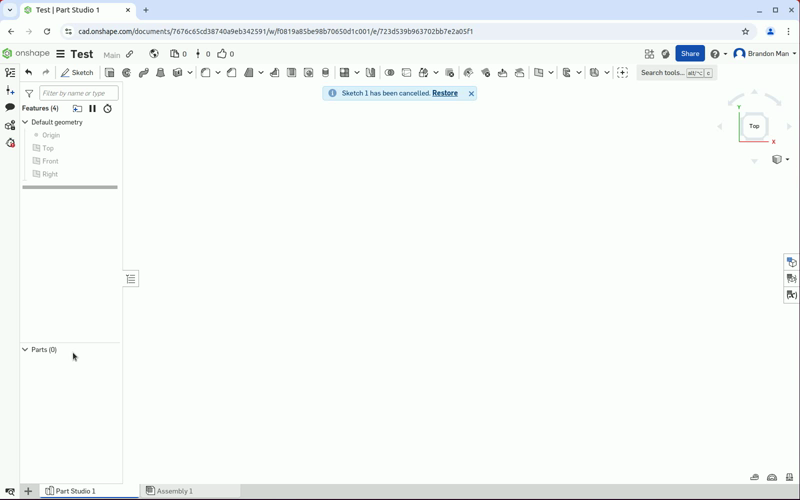
key(y)
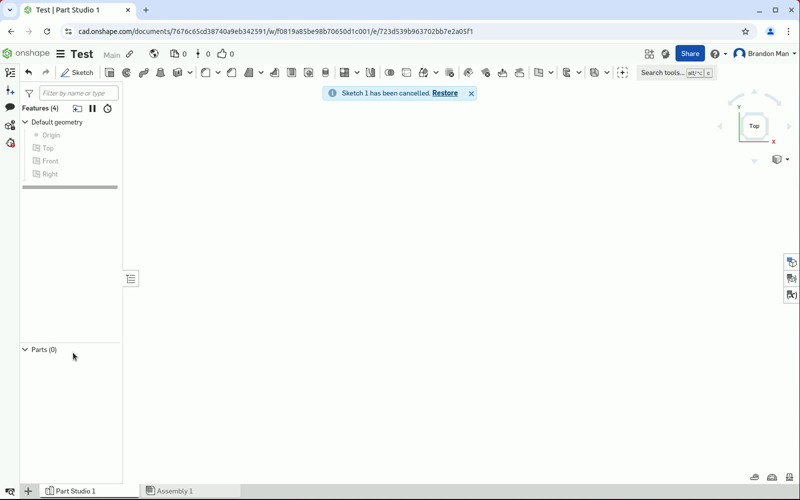
key(shift+p)
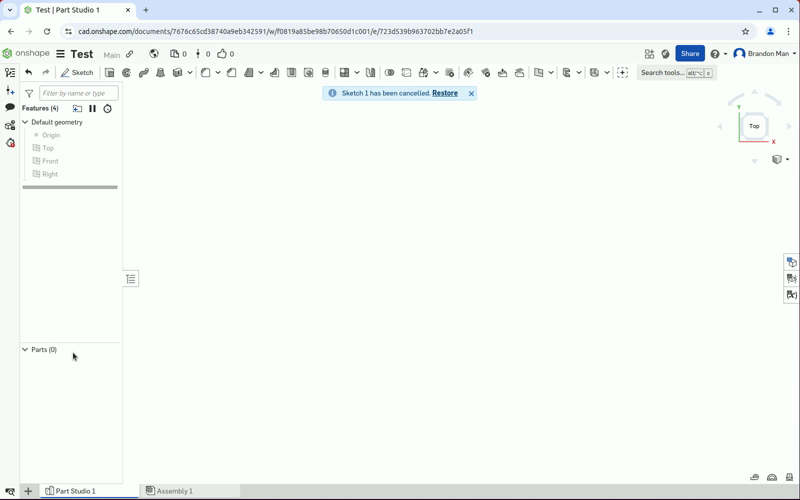
key(space)
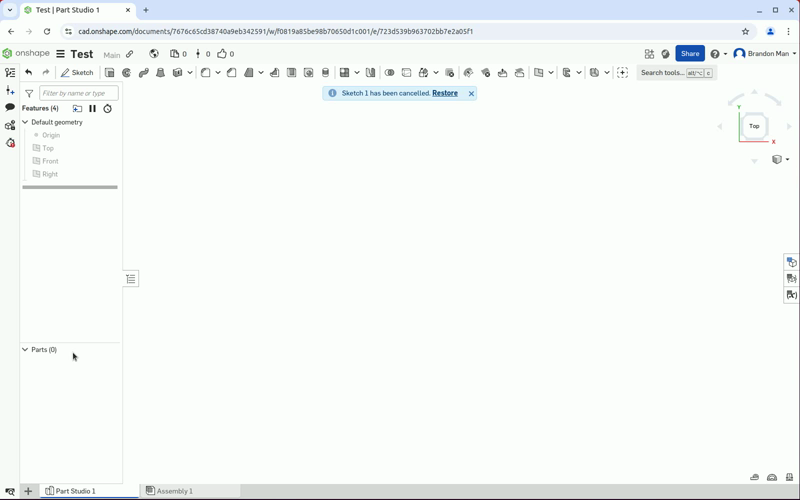
key_down(shift)
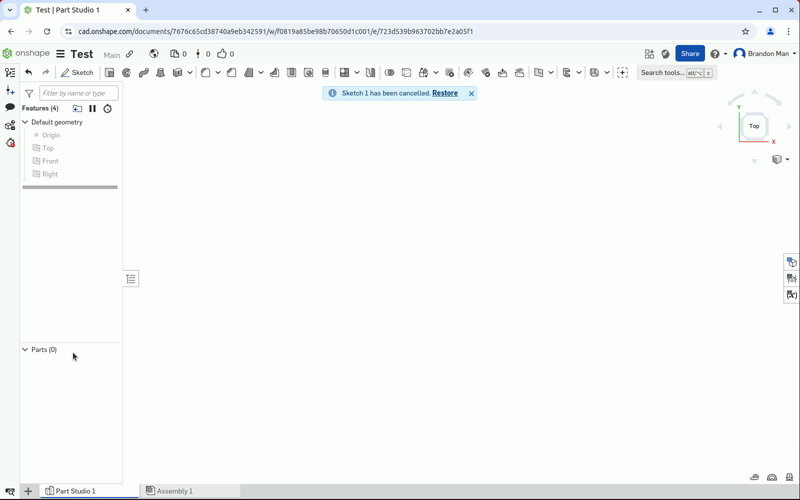
key(up)
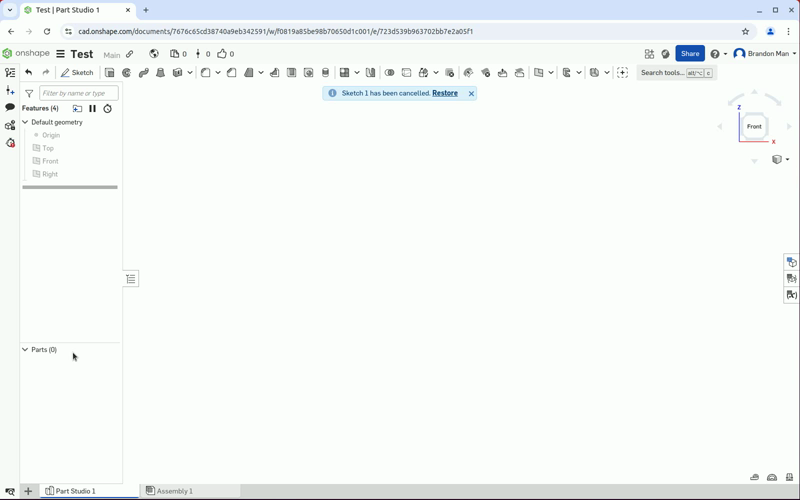
key_up(shift)
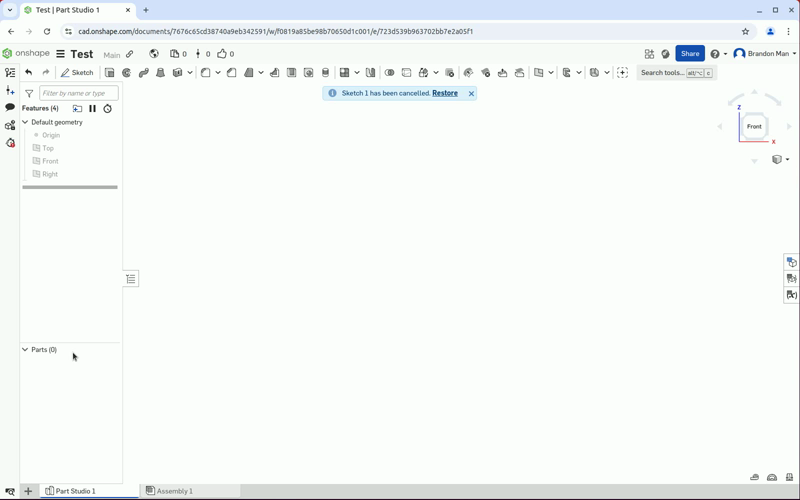
mouse_move(73, 352)
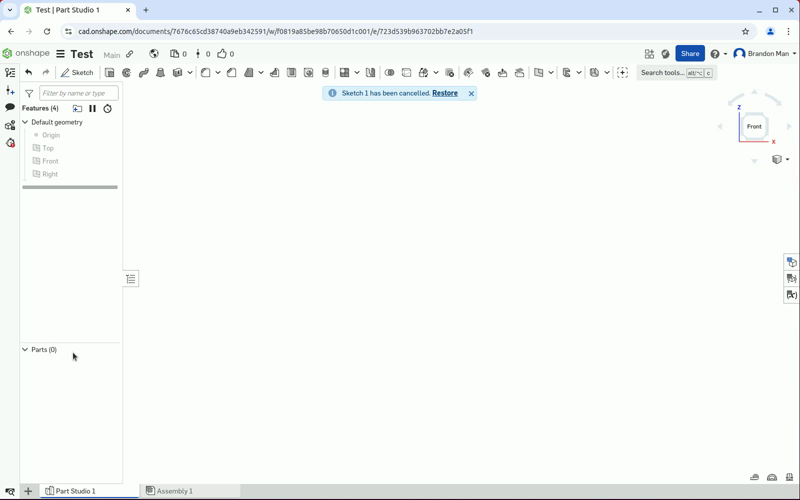
key(shift+y)
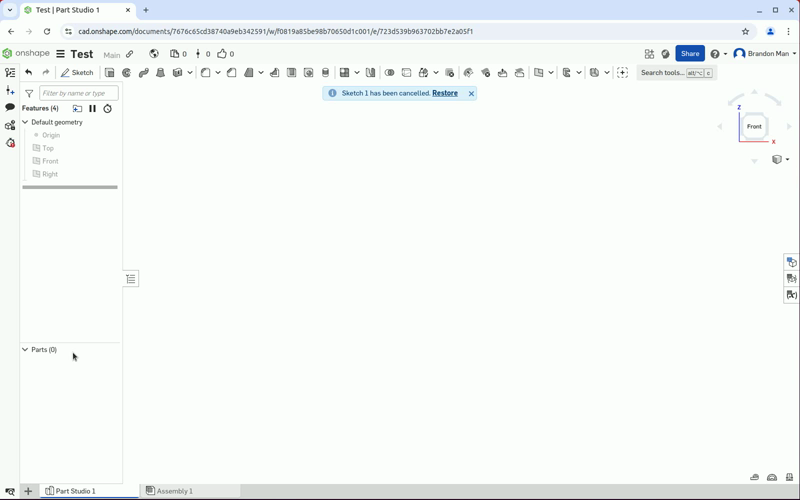
key(shift+s)
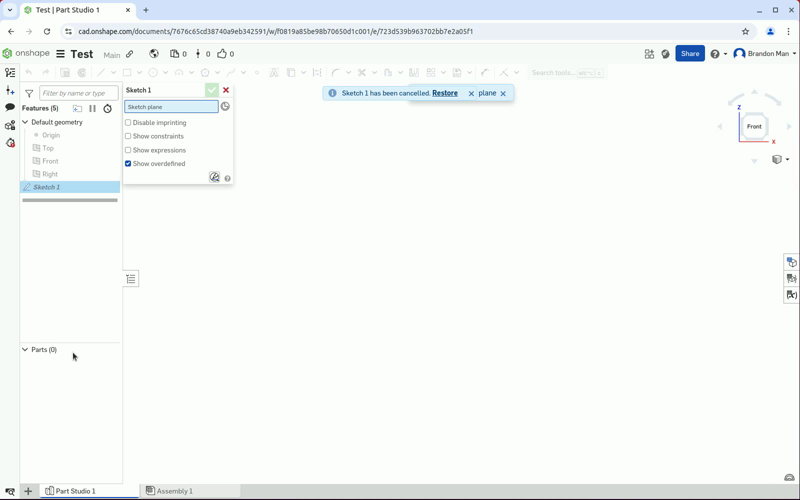
mouse_move(73, 163)
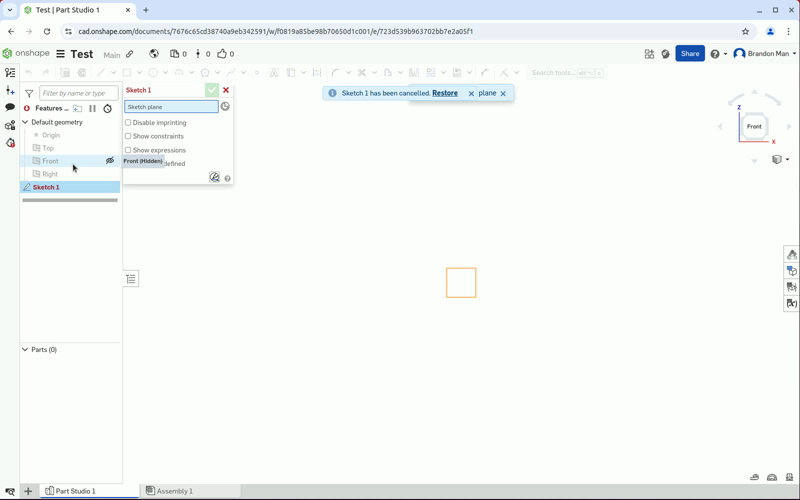
click(73, 163)
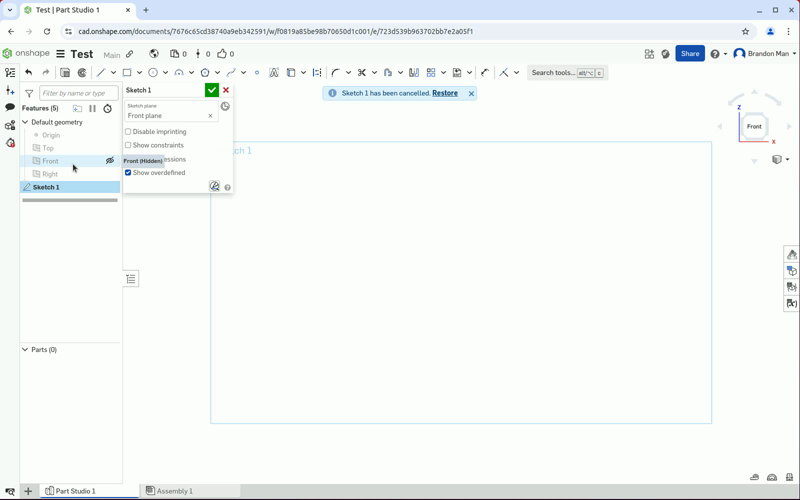
mouse_move(73, 352)
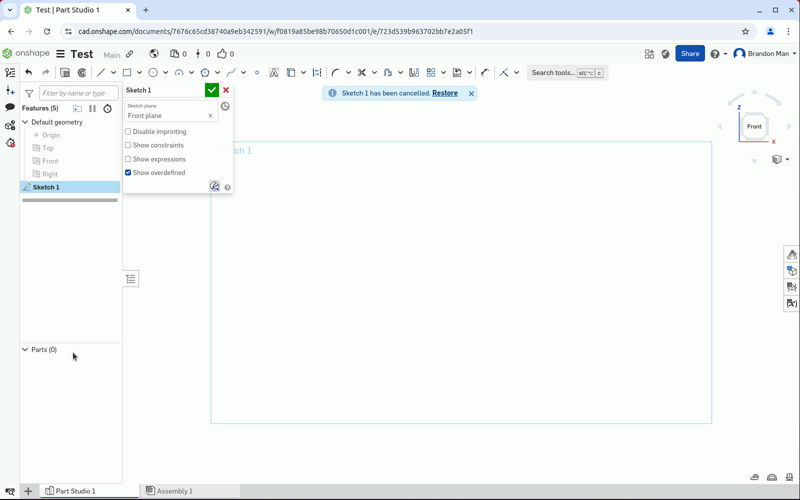
key(y)
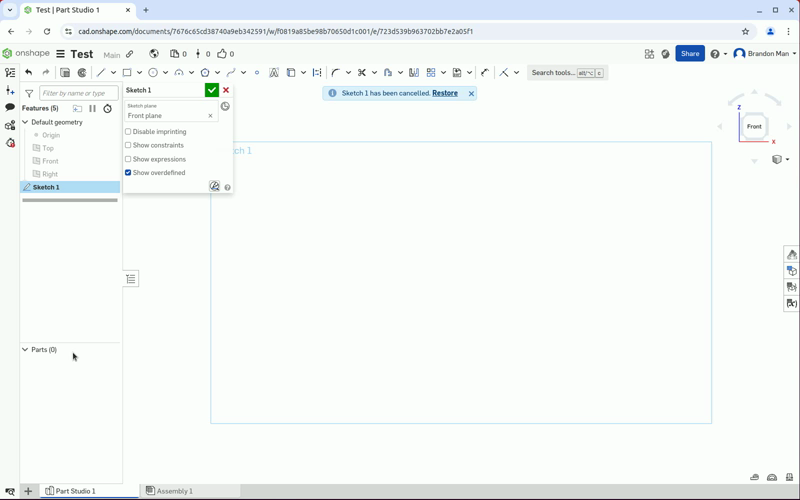
key(l)
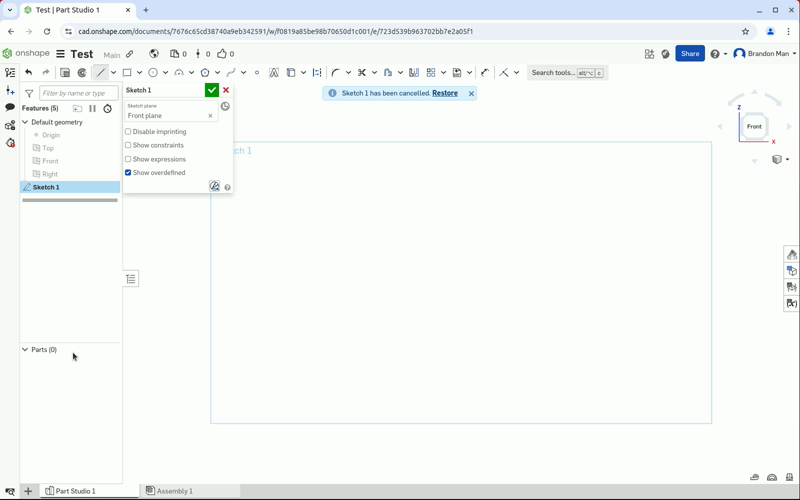
key_down(shift)
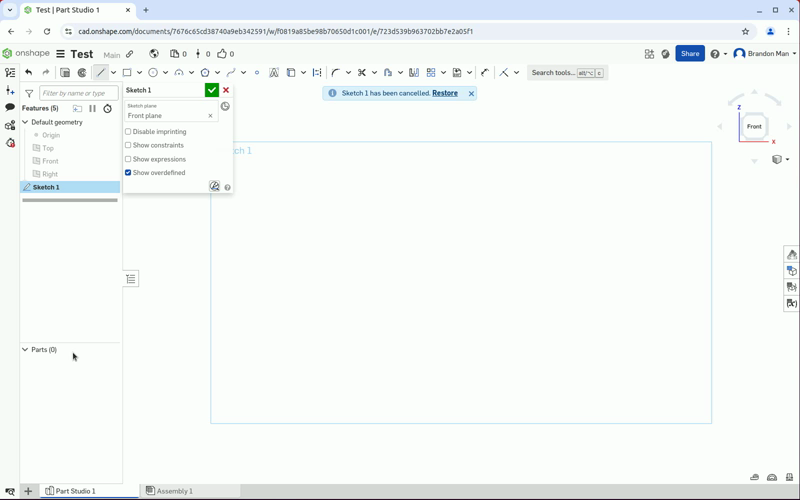
mouse_move(409, 349)
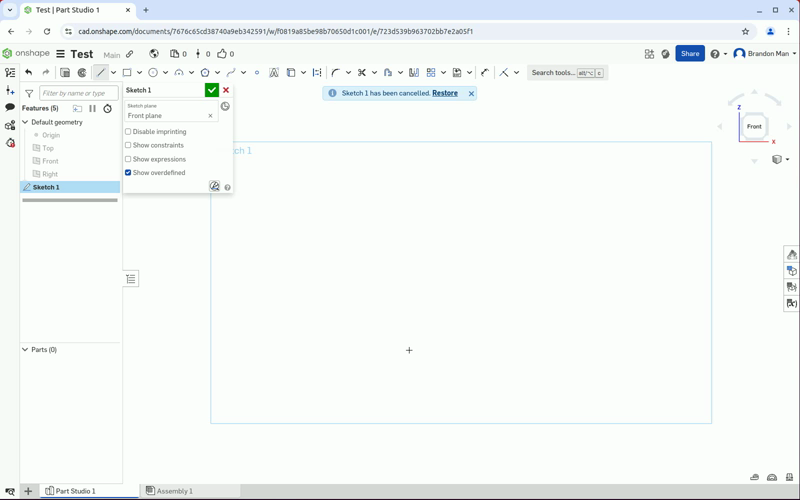
click(409, 349)
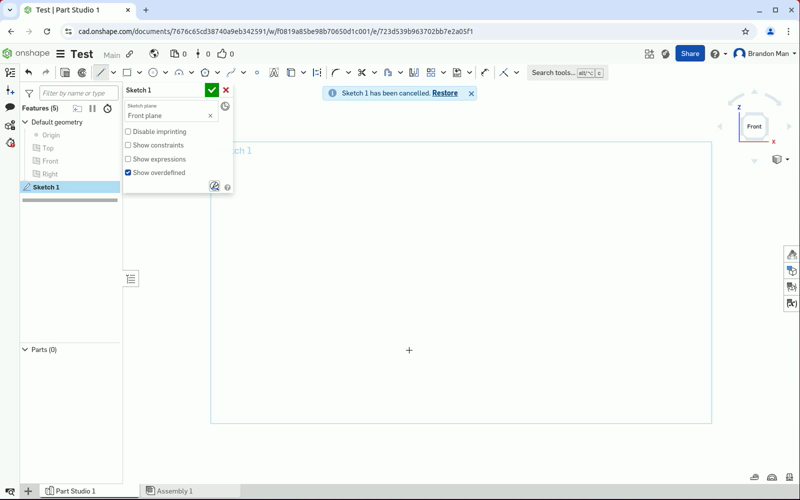
key_up(shift)
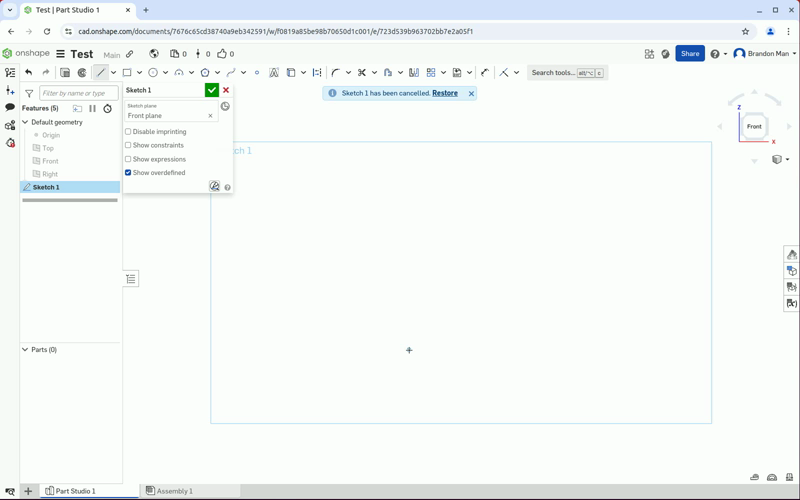
key_down(shift)
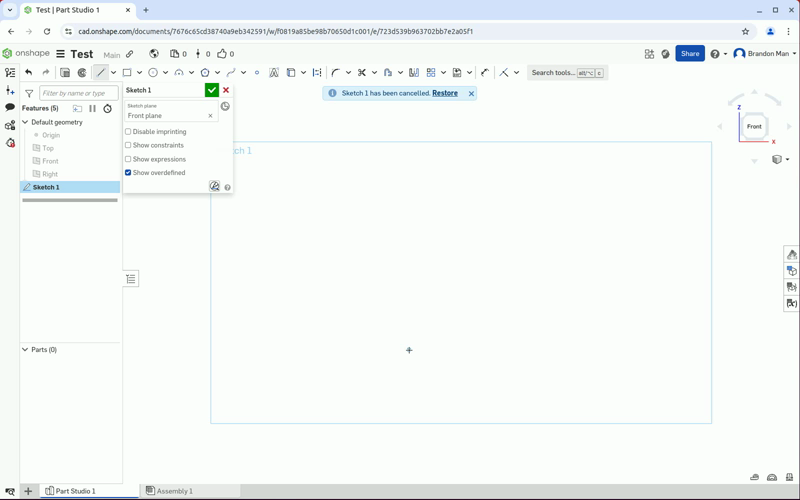
mouse_move(519, 349)
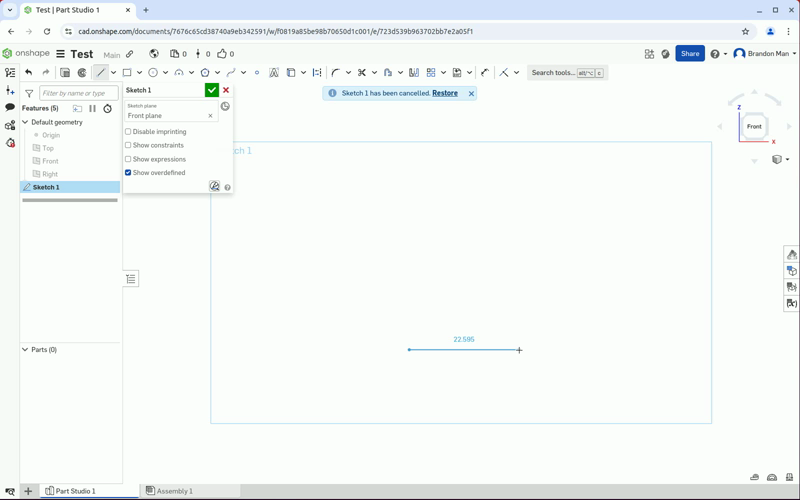
click(519, 349)
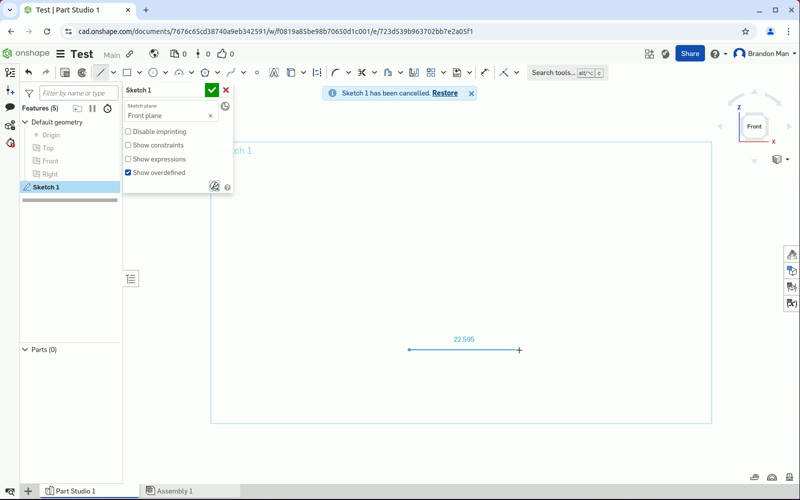
key_up(shift)
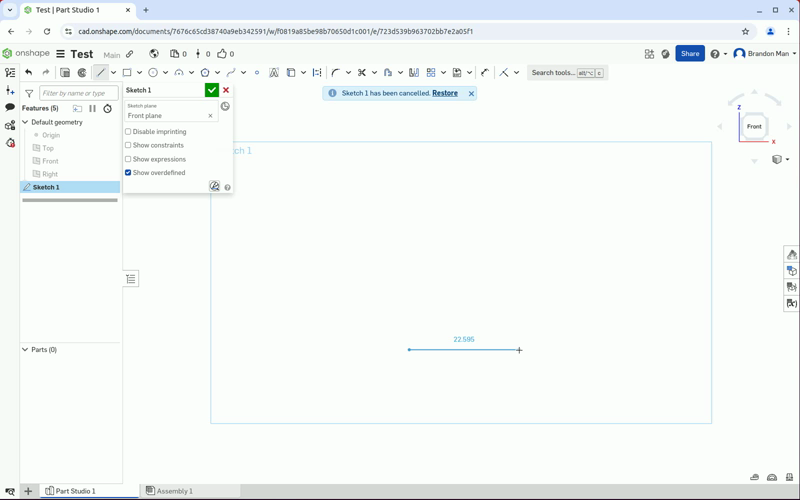
key_down(shift)
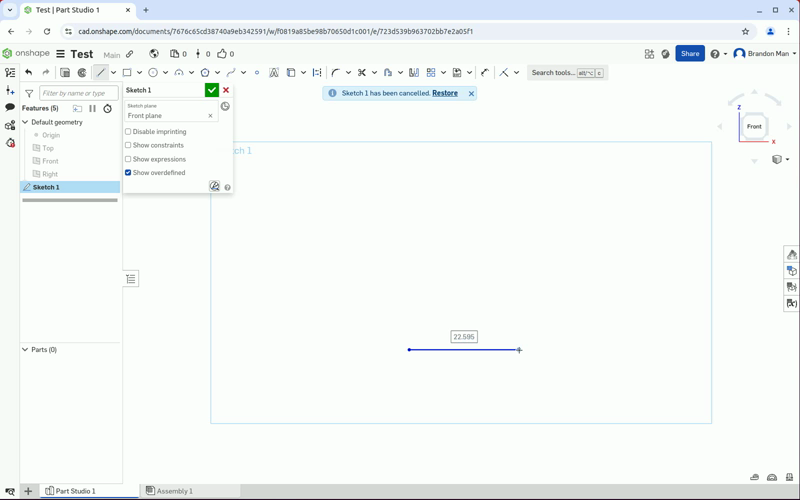
mouse_move(549, 349)
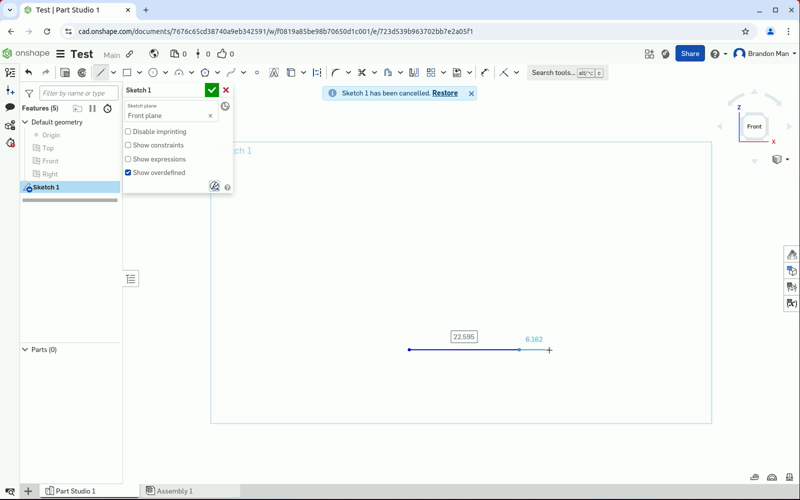
mouse_move(519, 339)
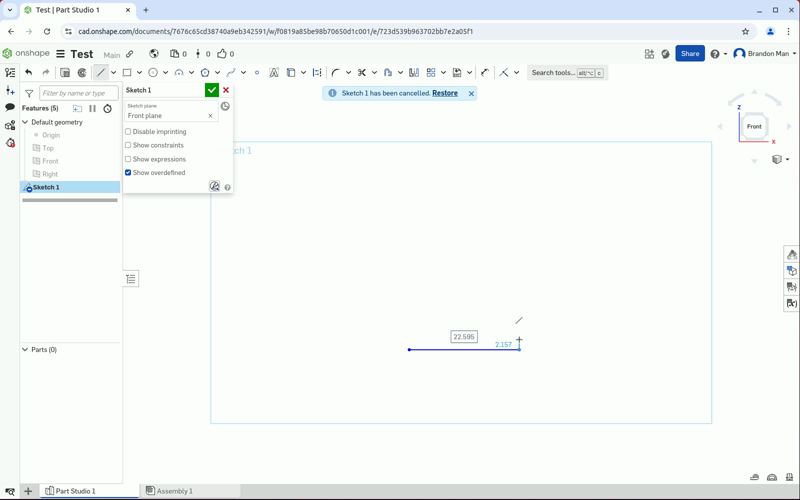
click(519, 339)
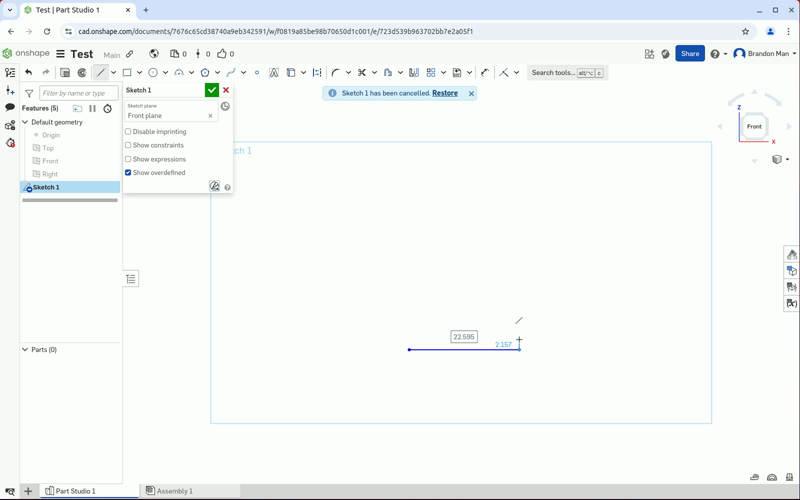
key_up(shift)
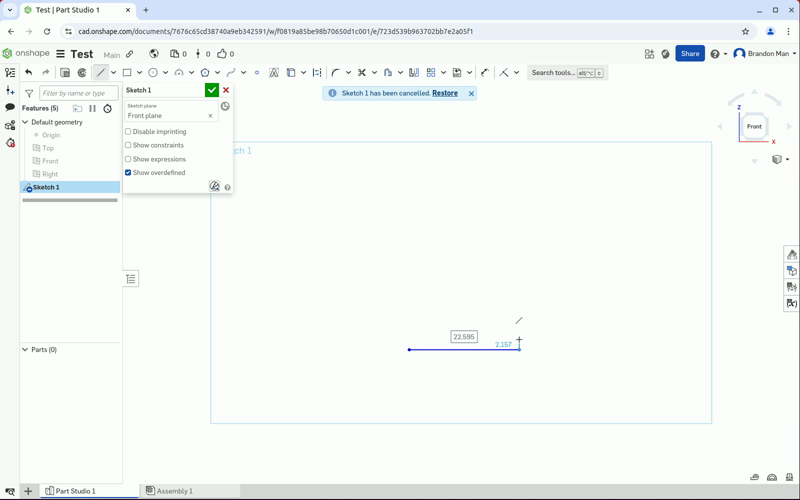
key_down(shift)
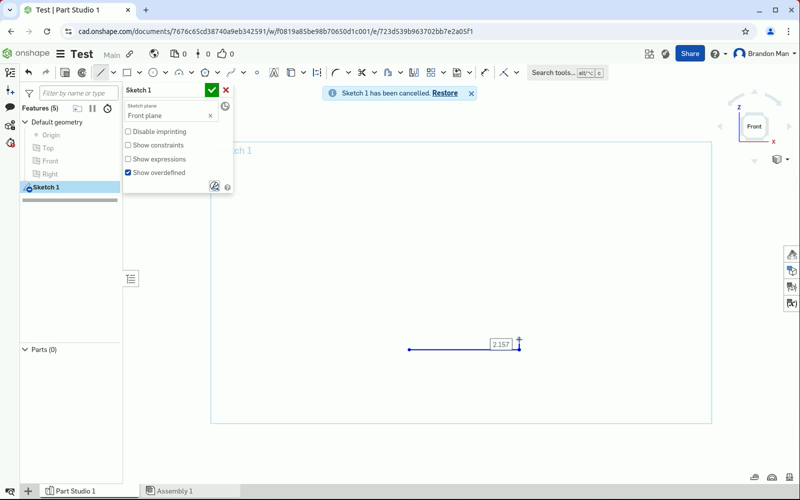
mouse_move(409, 339)
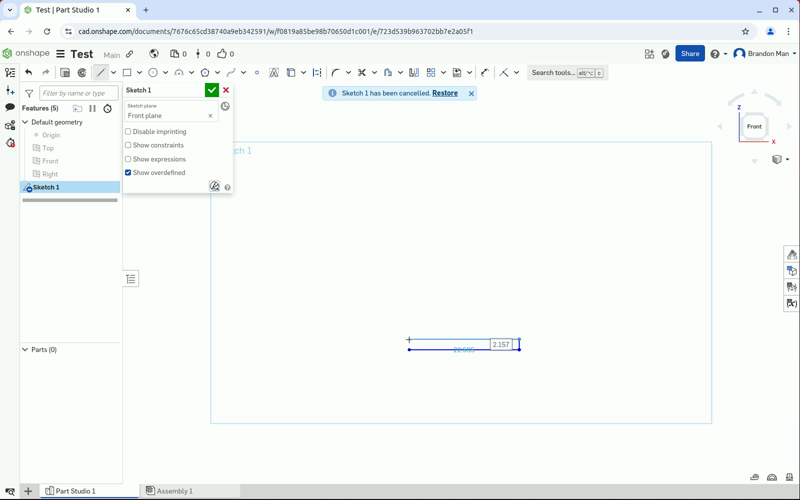
click(409, 339)
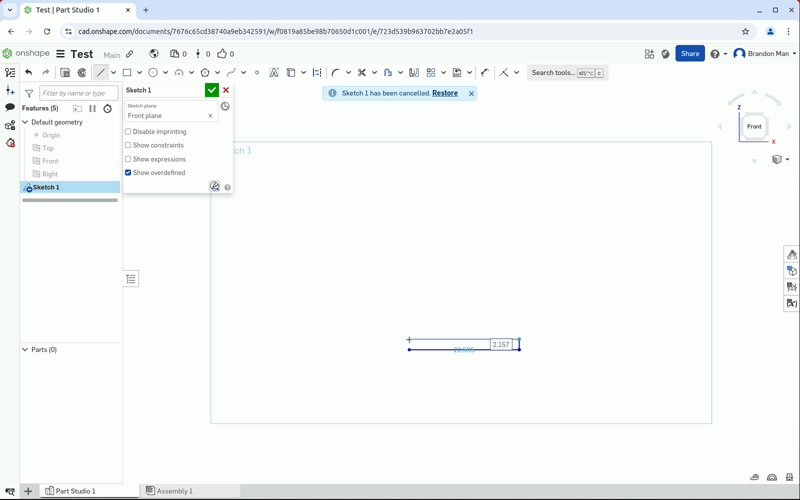
key_up(shift)
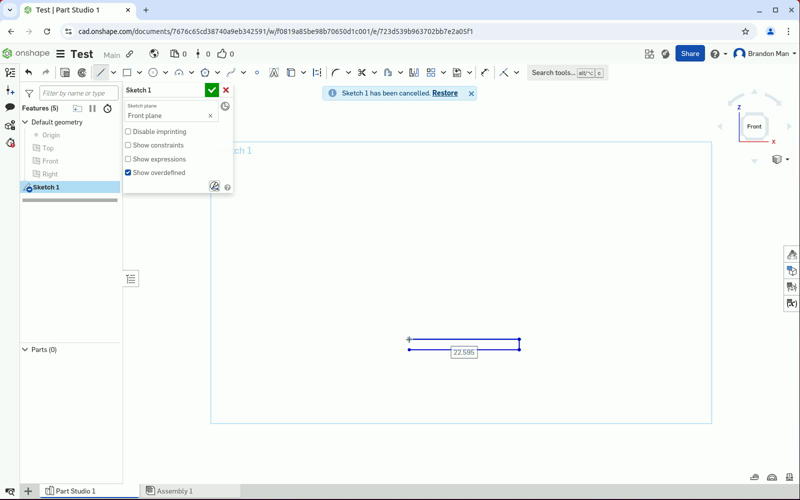
mouse_move(439, 339)
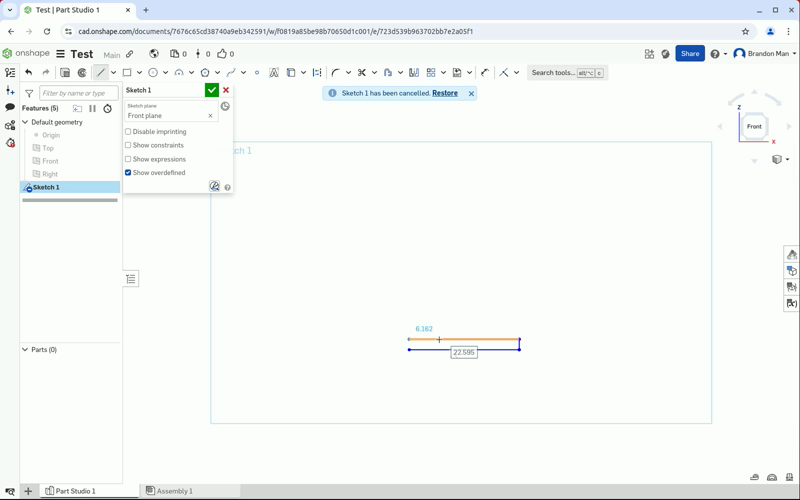
key_down(shift)
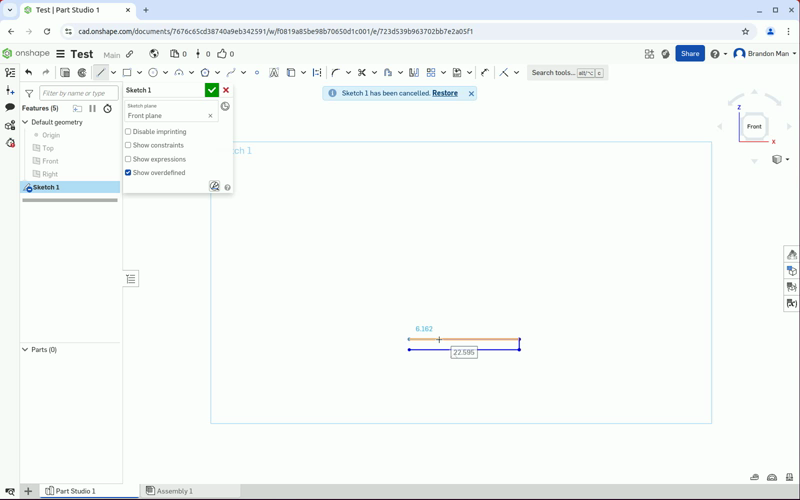
mouse_move(409, 349)
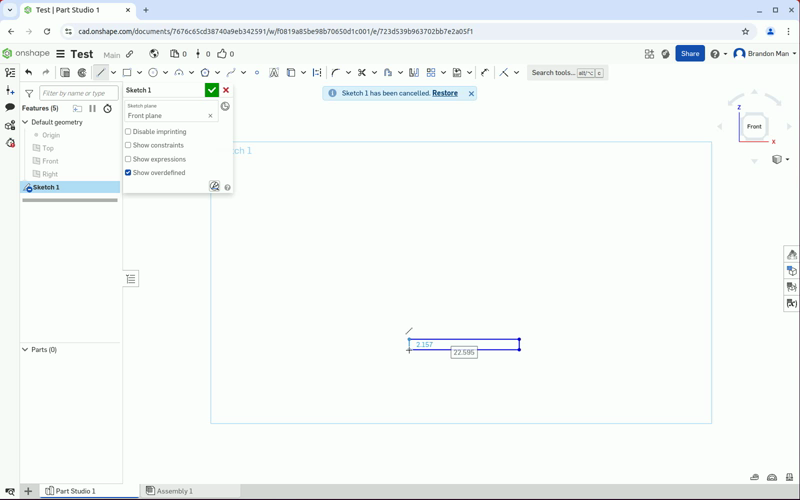
key_up(shift)
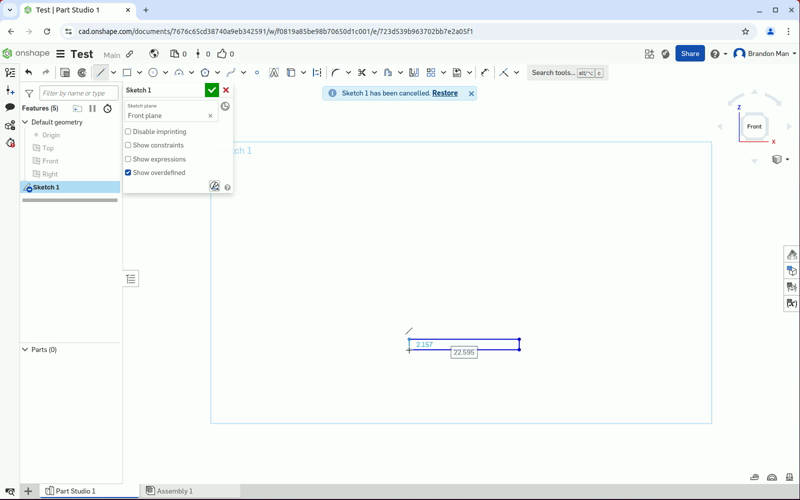
click(409, 349)
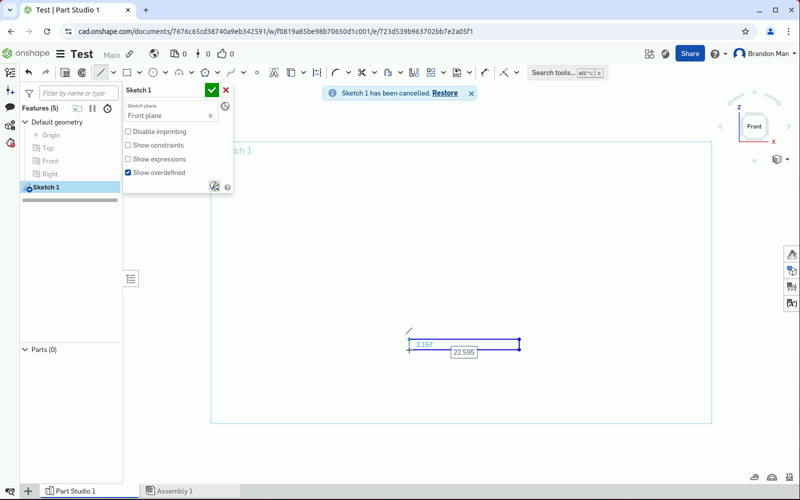
key(esc)
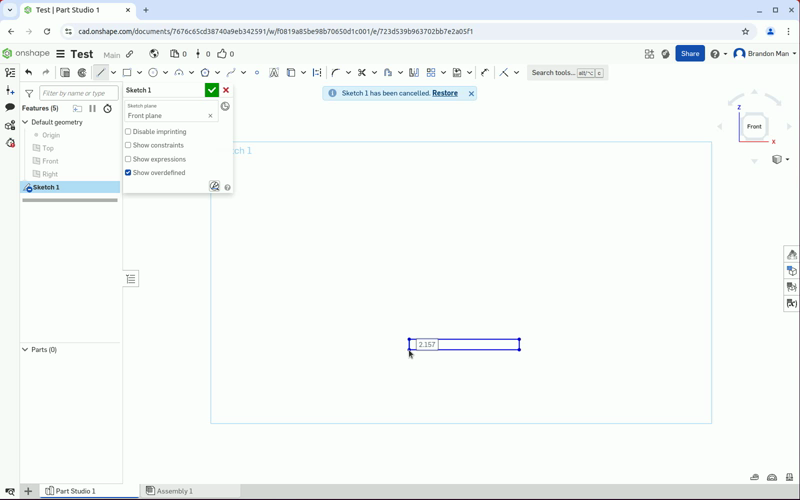
mouse_move(449, 348)
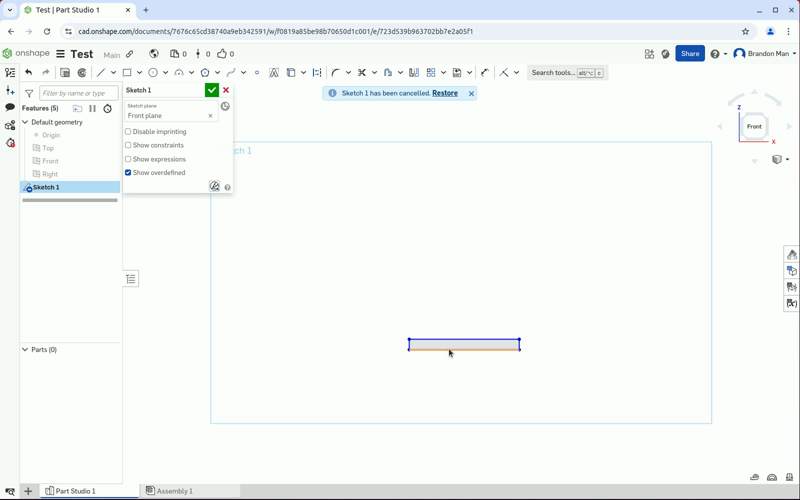
scroll(6)
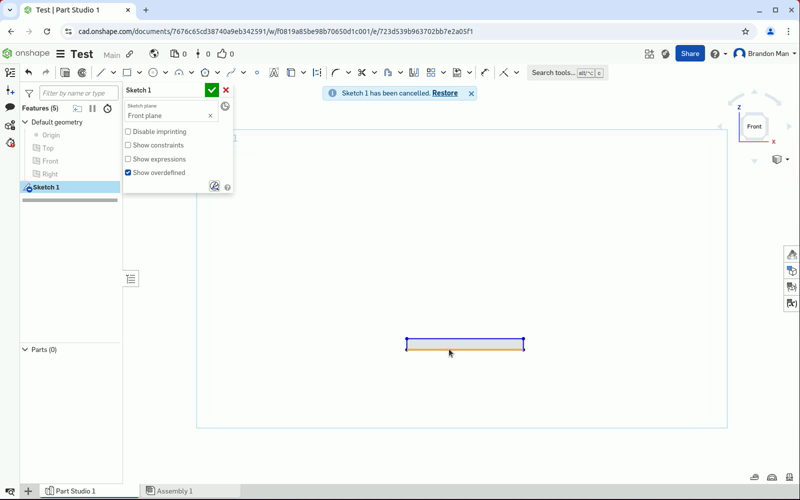
scroll(6)
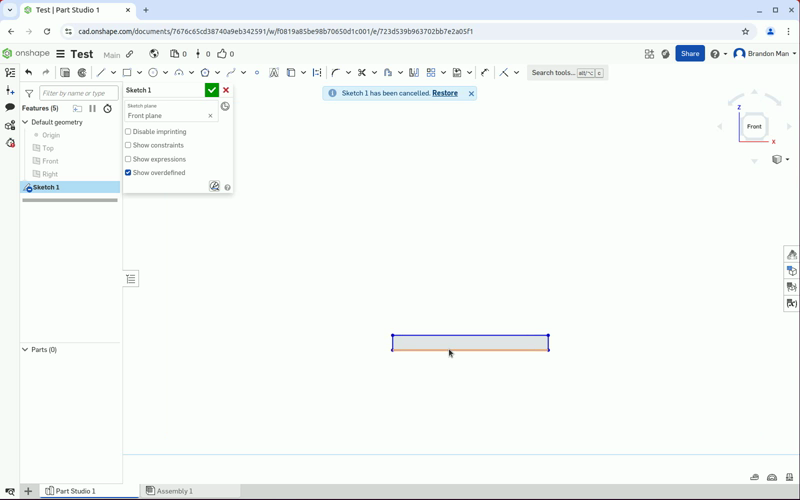
scroll(6)
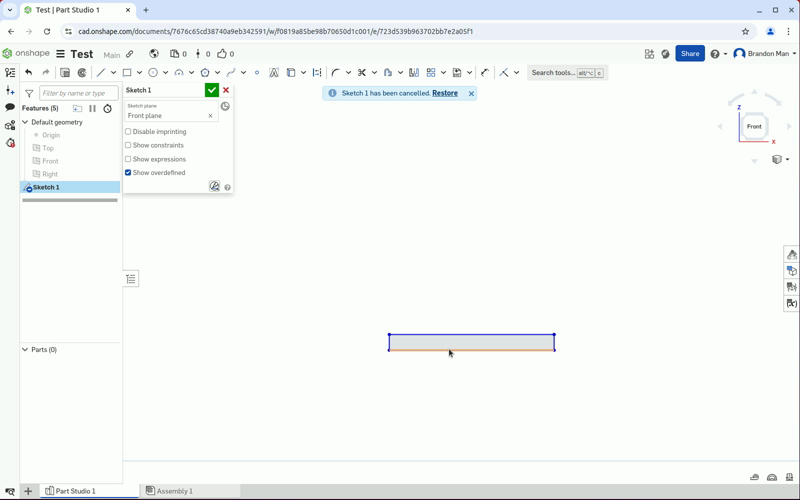
scroll(6)
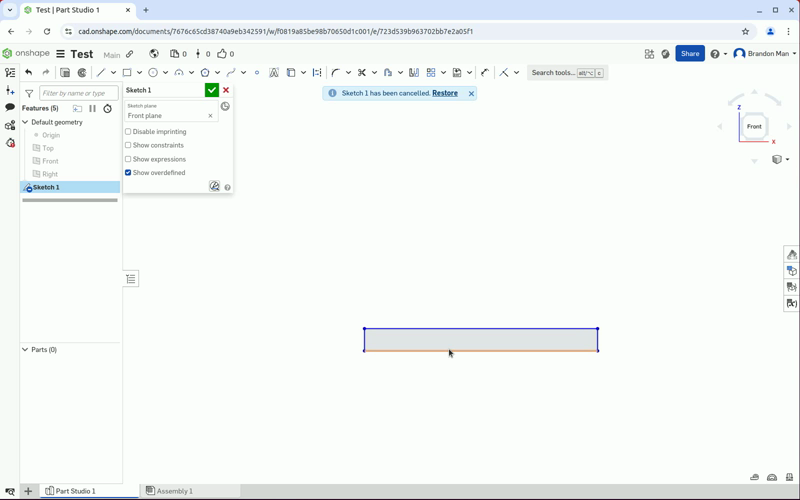
scroll(6)
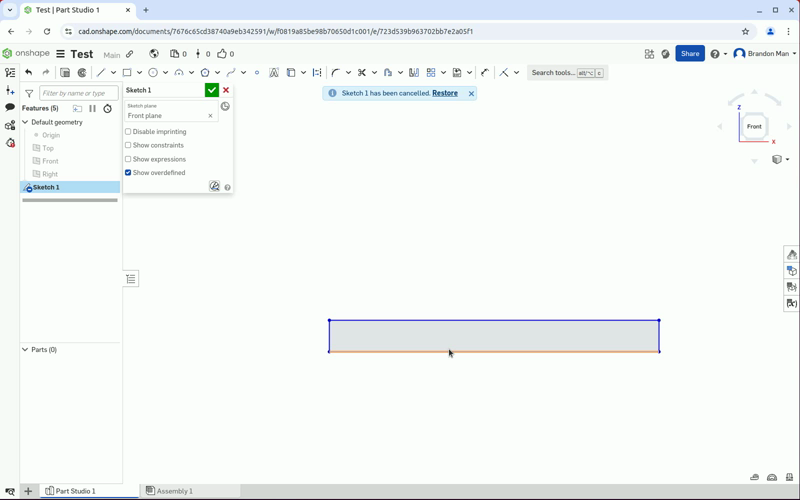
scroll(6)
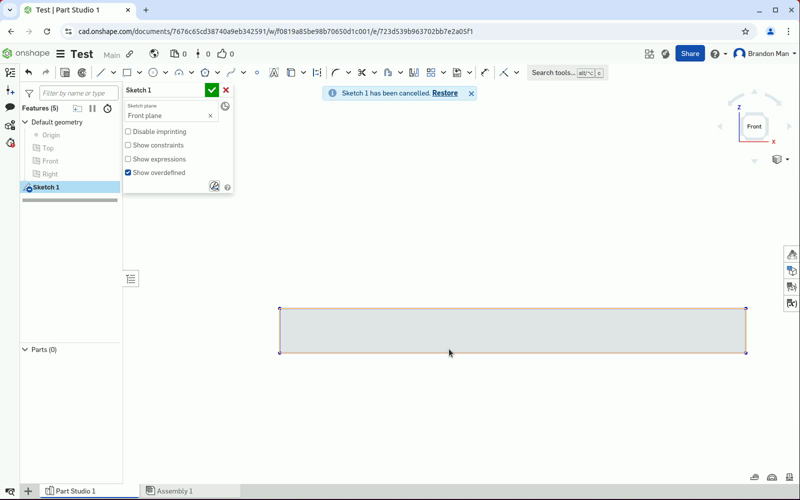
scroll(6)
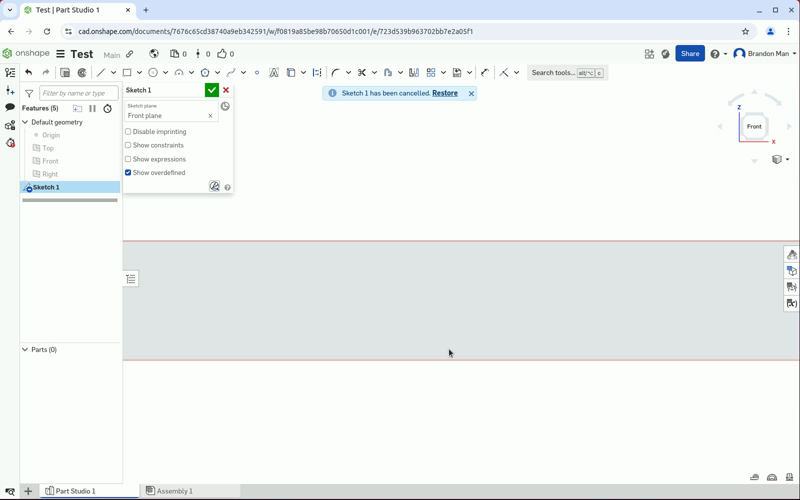
click(449, 348)
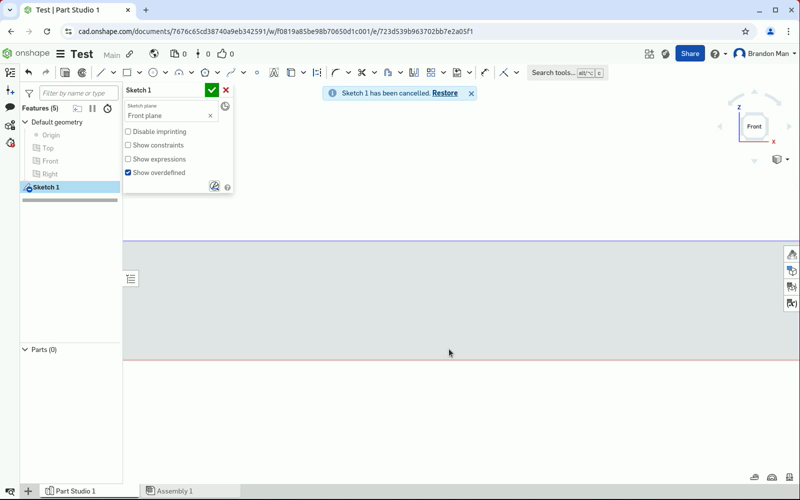
scroll(-6)
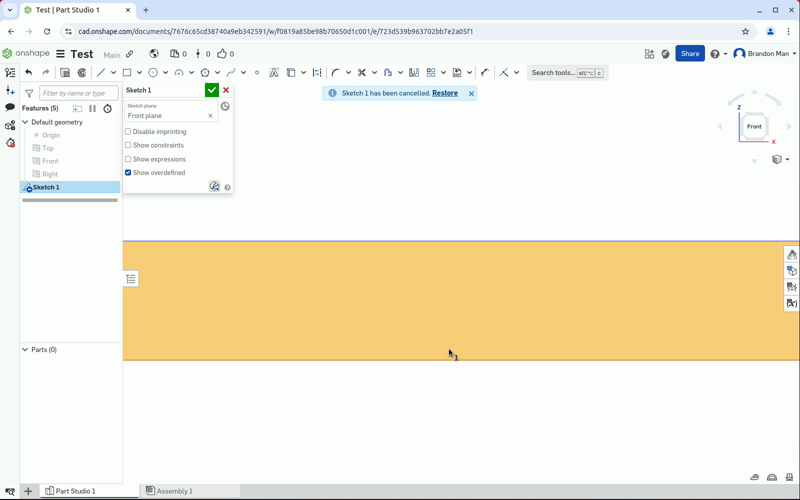
scroll(-6)
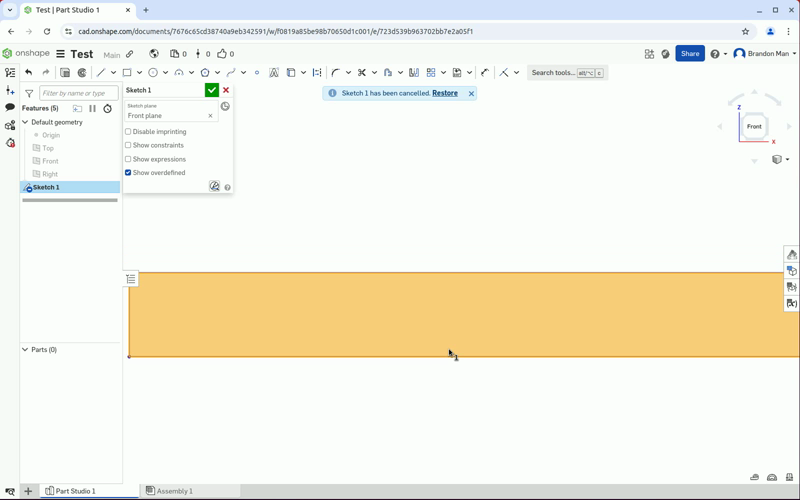
scroll(-6)
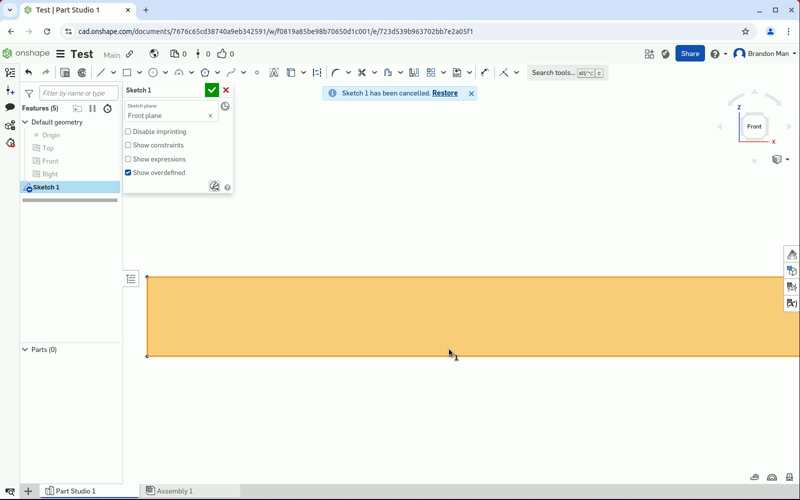
scroll(-6)
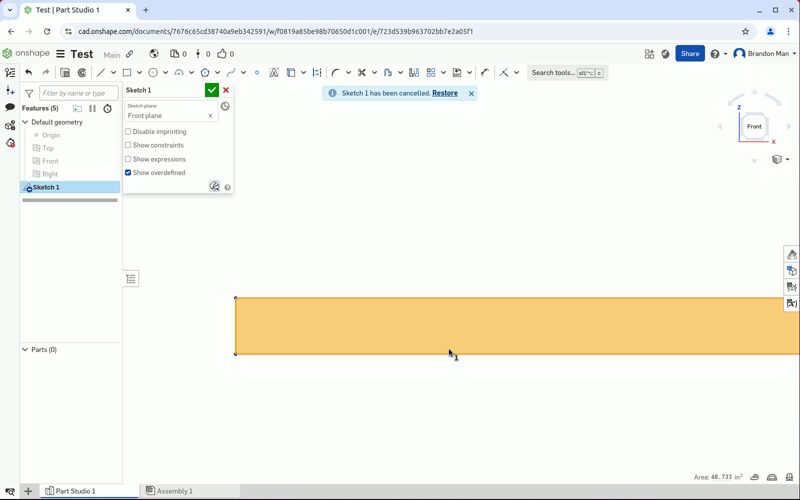
scroll(-6)
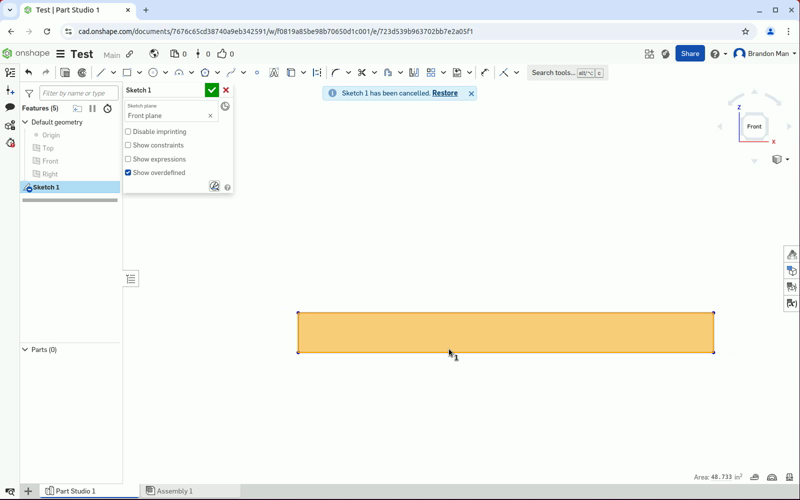
scroll(-6)
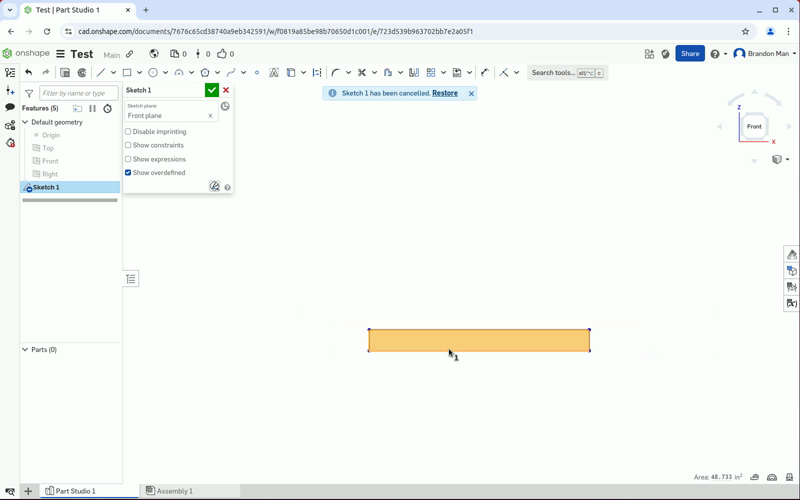
scroll(-6)
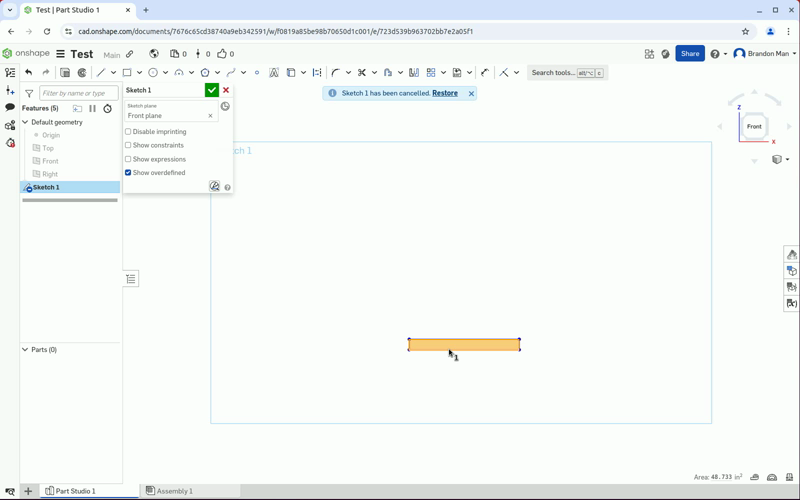
mouse_move(73, 352)
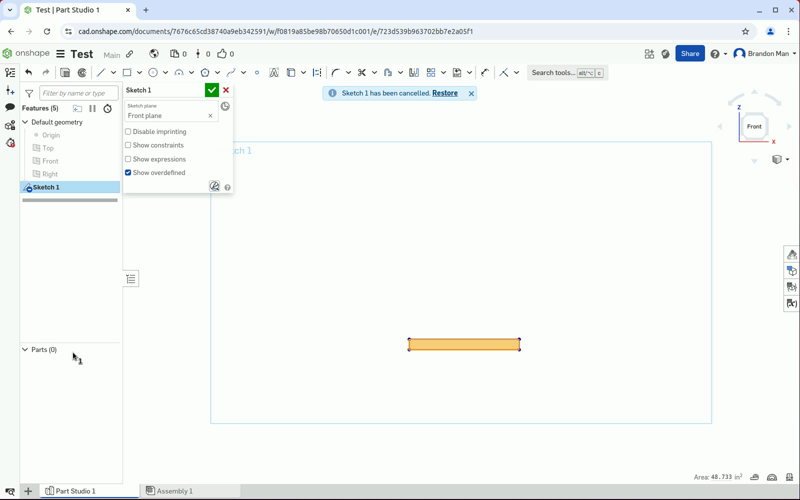
key(shift+y)
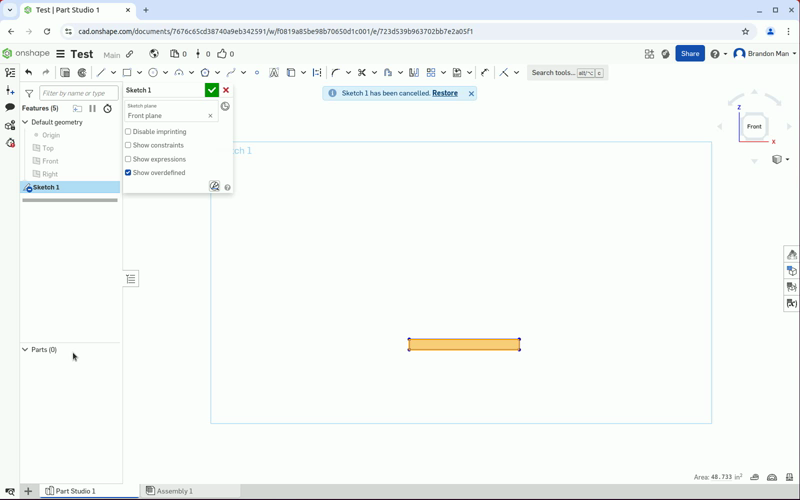
key(shift+e)
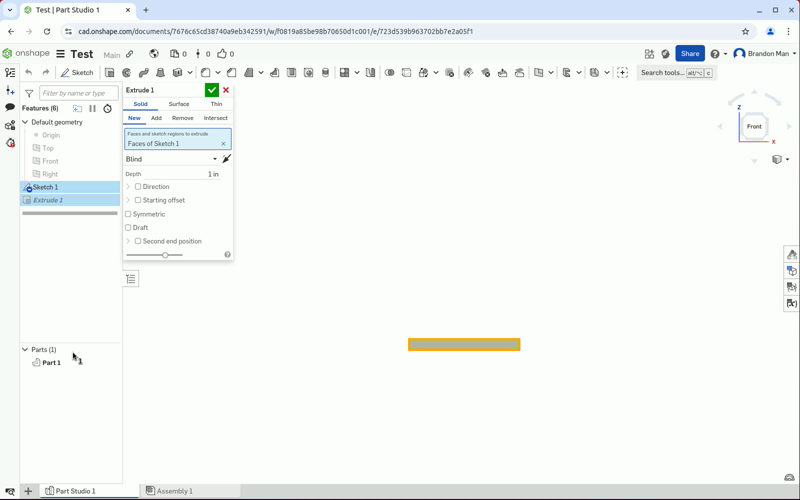
mouse_move(143, 106)
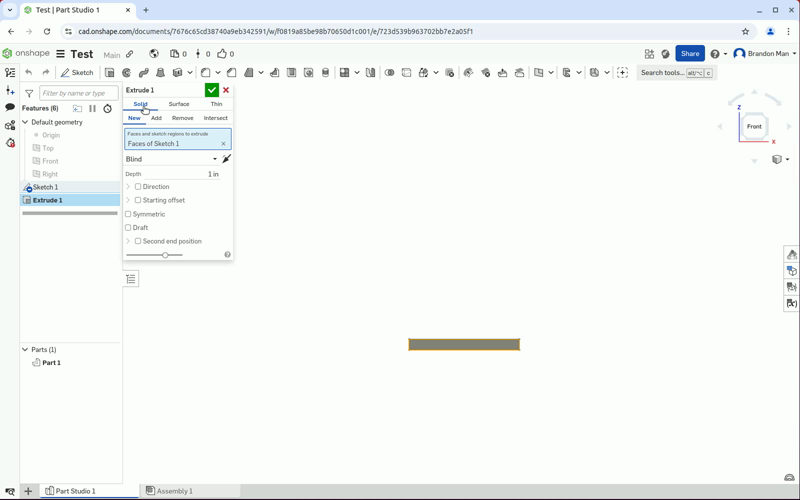
click(143, 106)
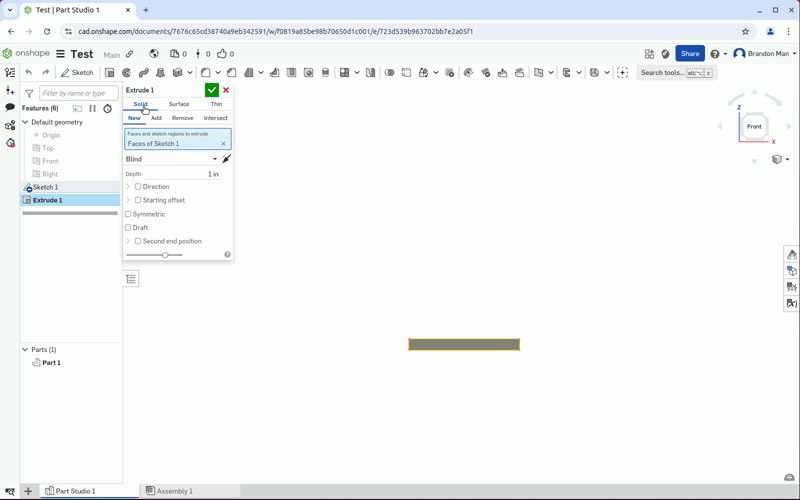
mouse_move(137, 120)
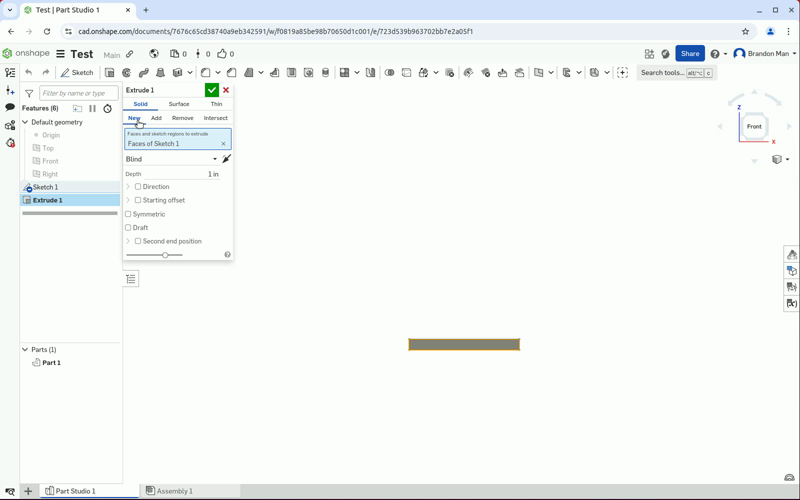
click(137, 120)
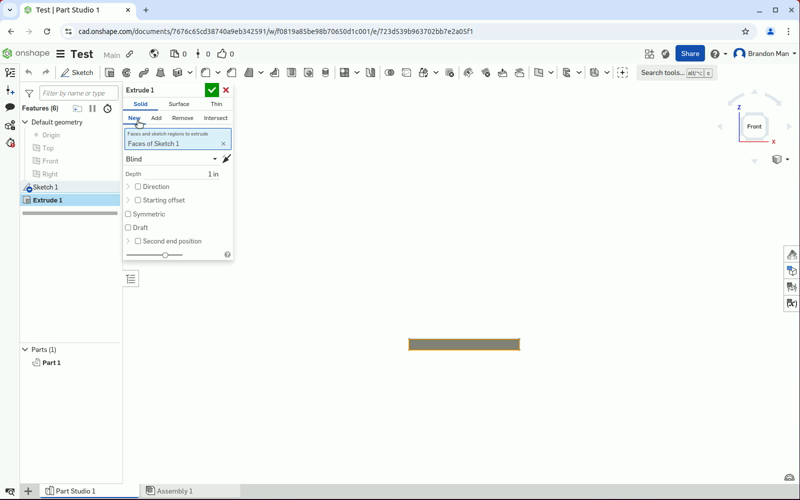
key(tab, 4)
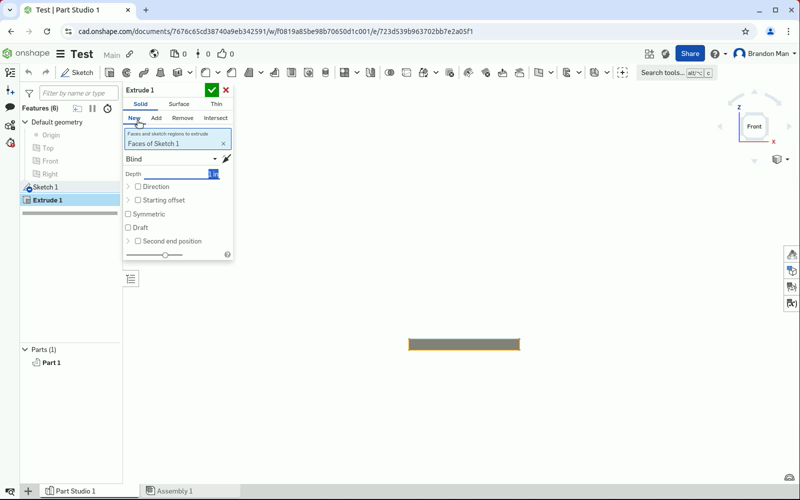
text(10.11)
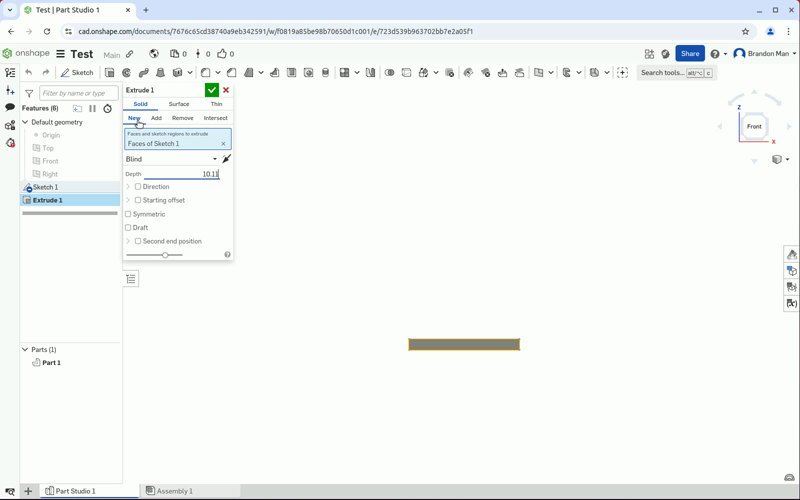
key(enter)
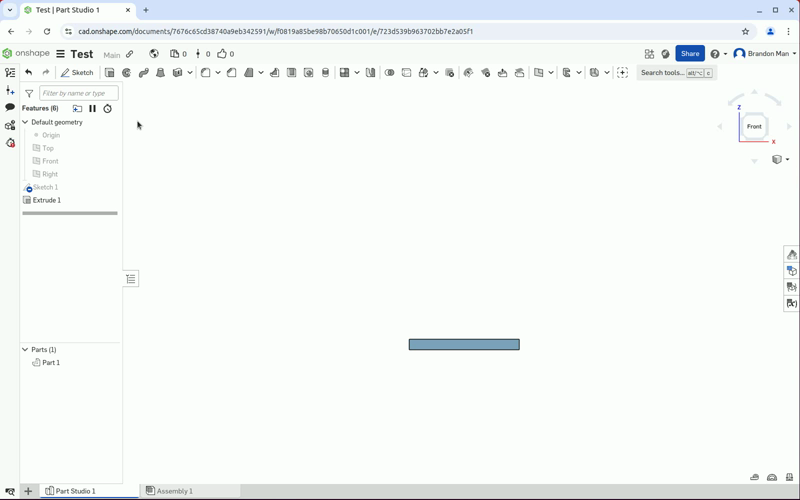
key(shift+h)
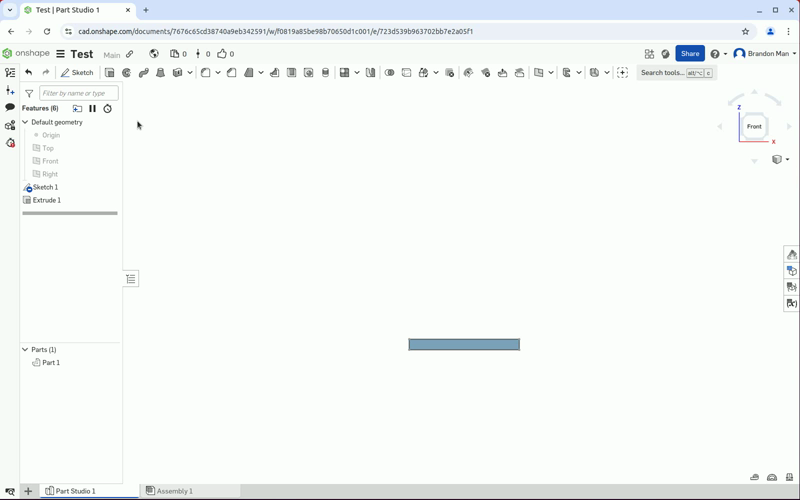
key(shift+h)
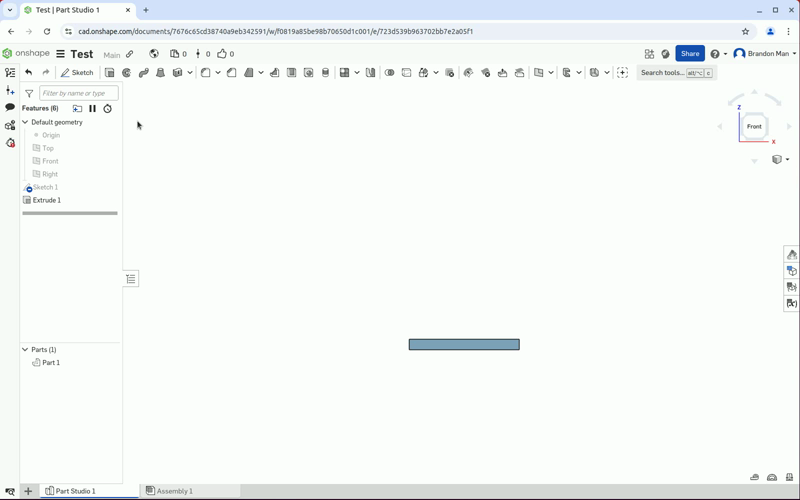
mouse_move(73, 189)
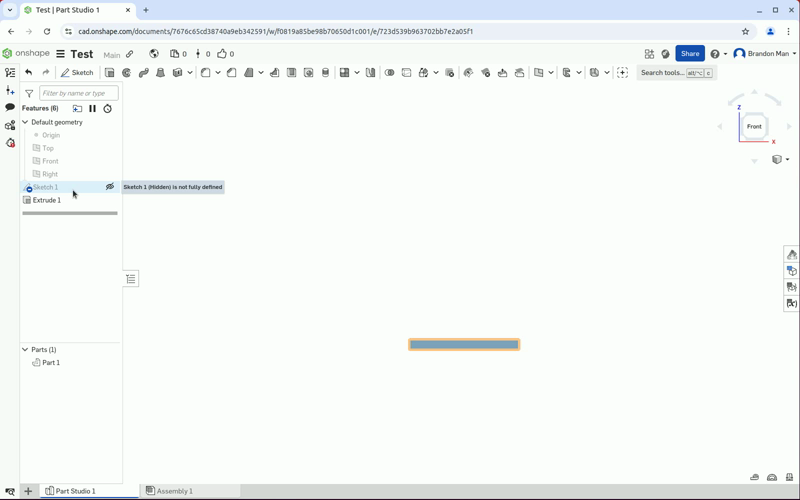
click(73, 189)
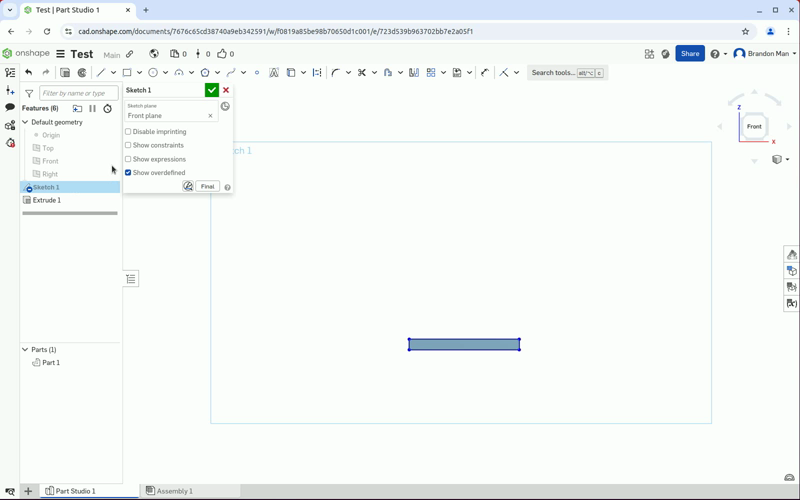
mouse_move(229, 92)
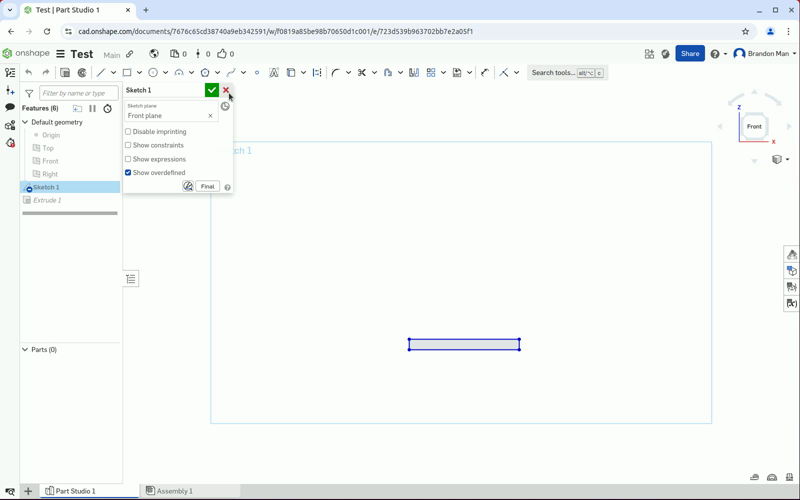
click(229, 92)
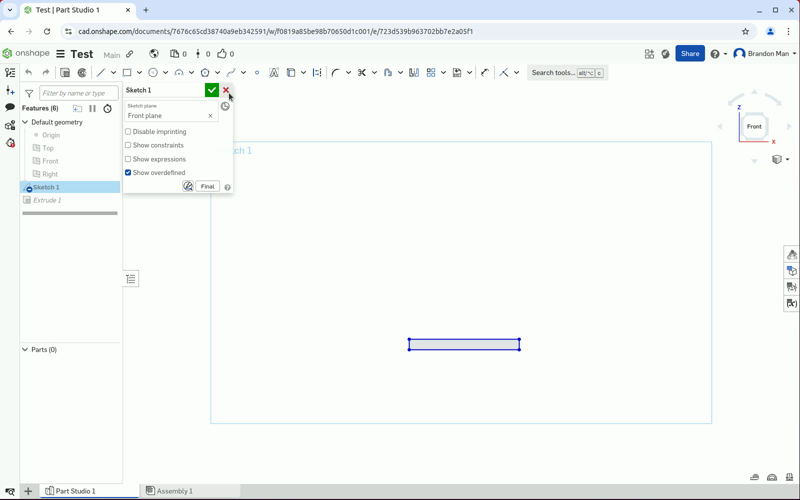
key(shift+s)
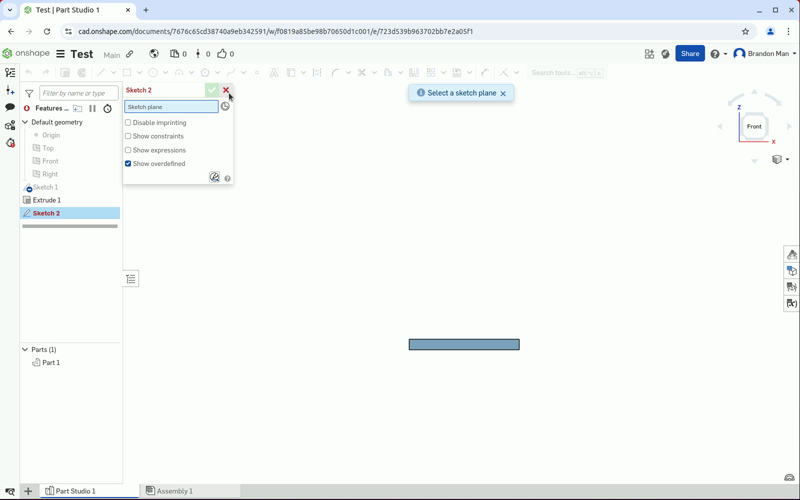
mouse_move(73, 163)
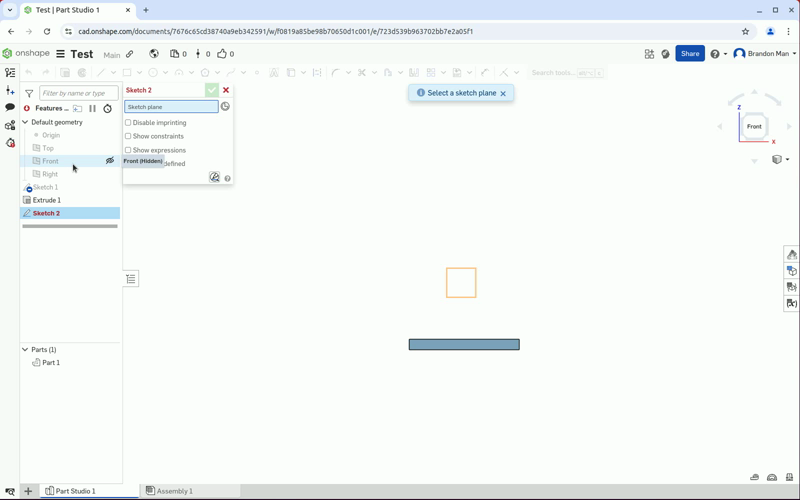
click(73, 163)
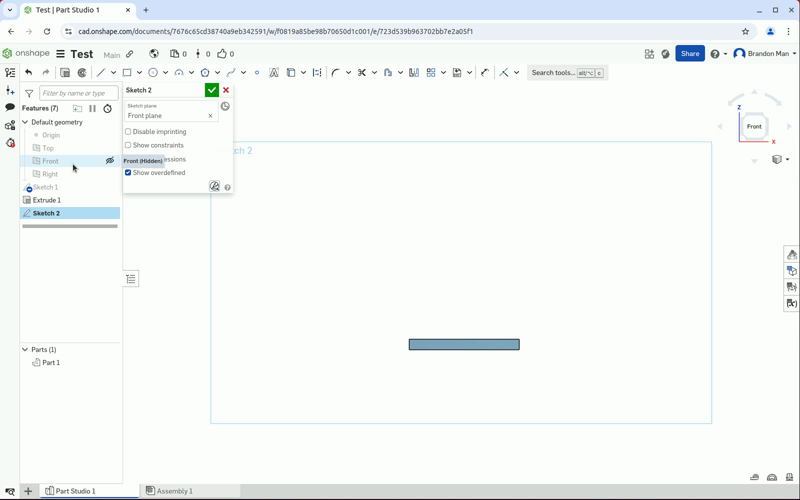
mouse_move(73, 352)
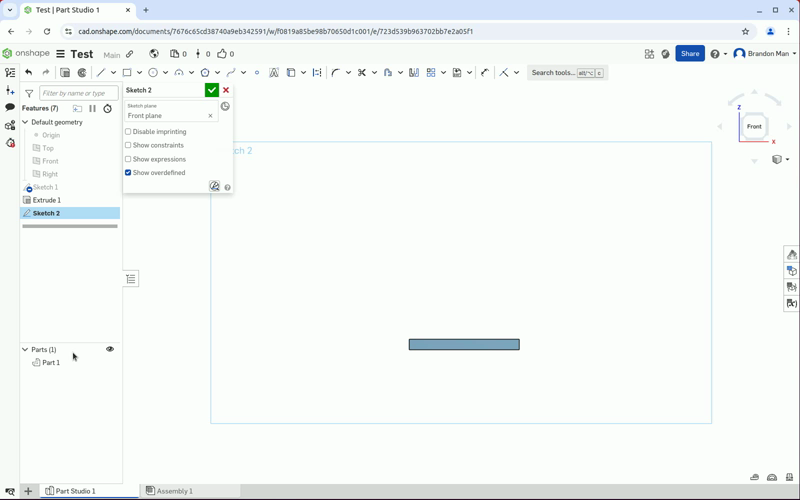
key(y)
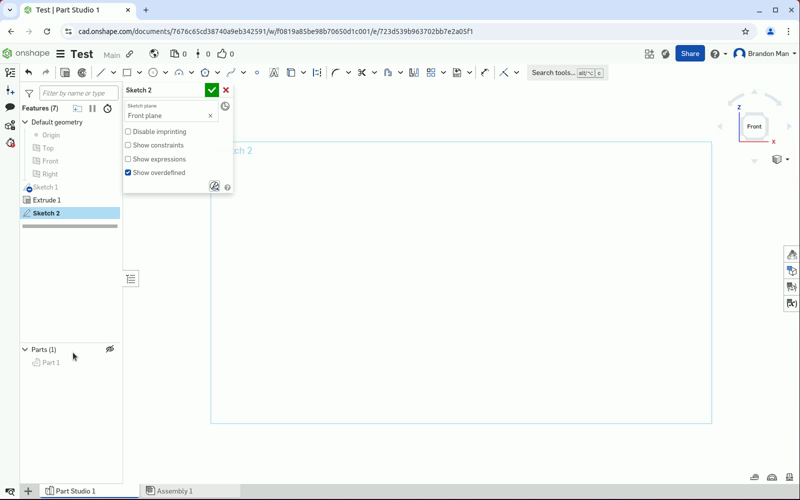
key(l)
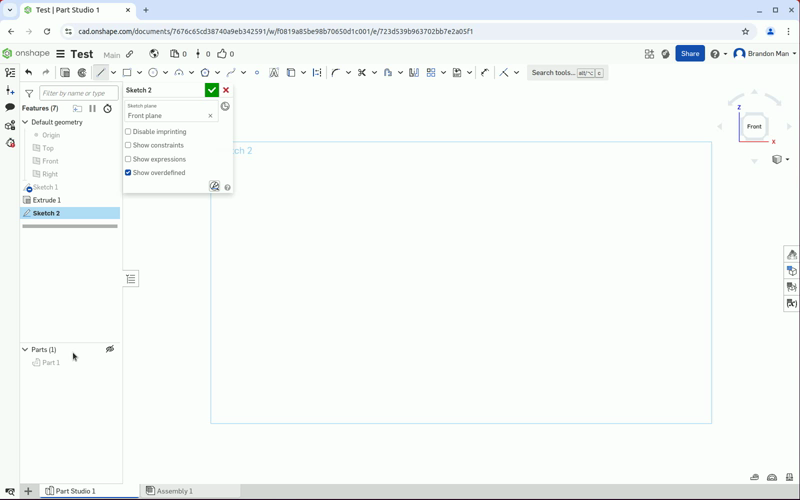
key_down(shift)
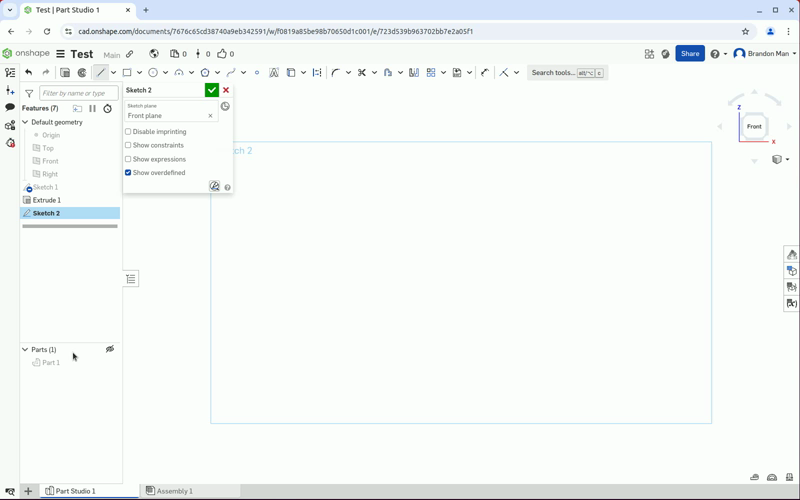
mouse_move(348, 339)
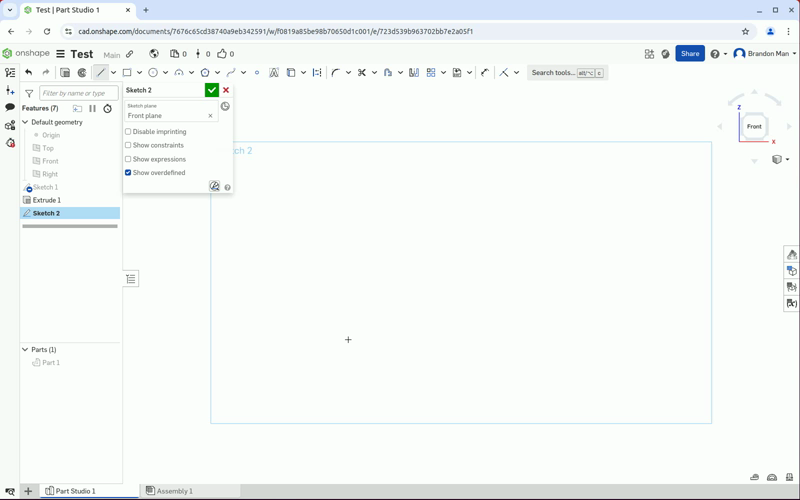
click(348, 339)
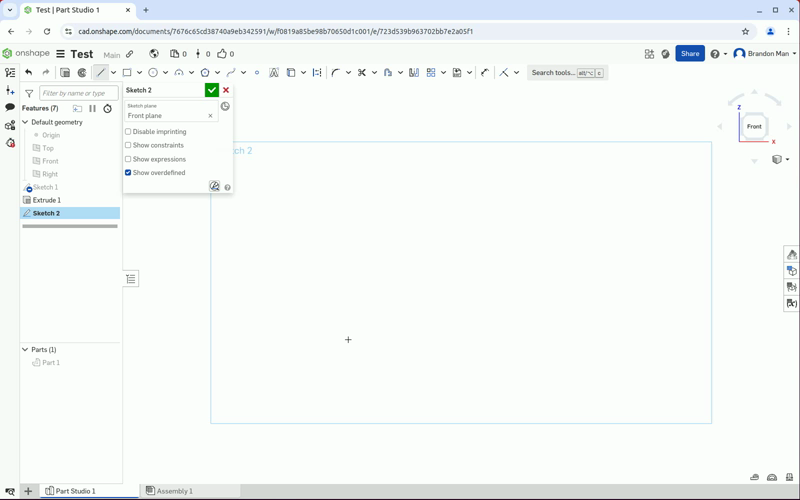
key_up(shift)
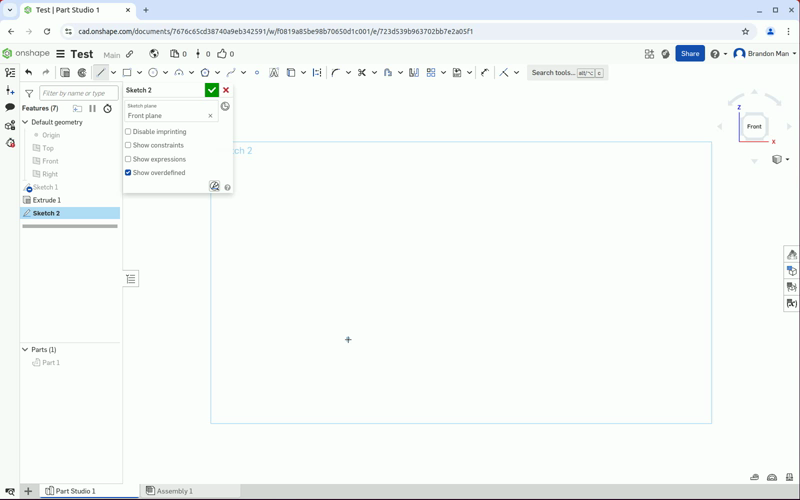
key_down(shift)
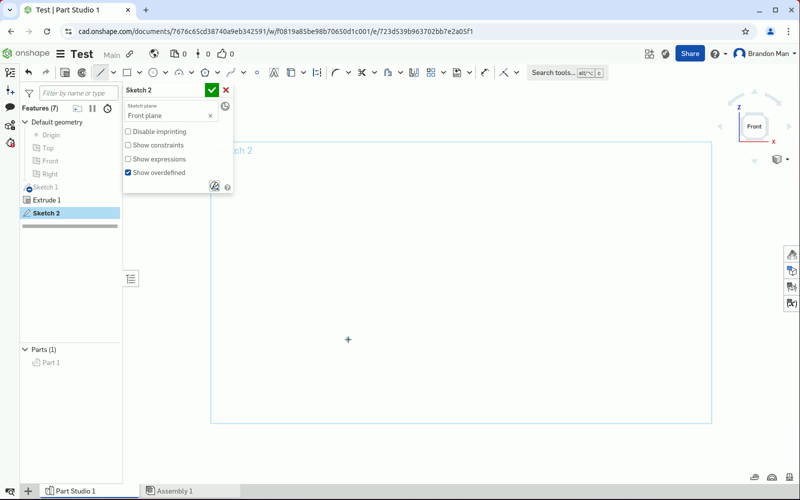
mouse_move(409, 339)
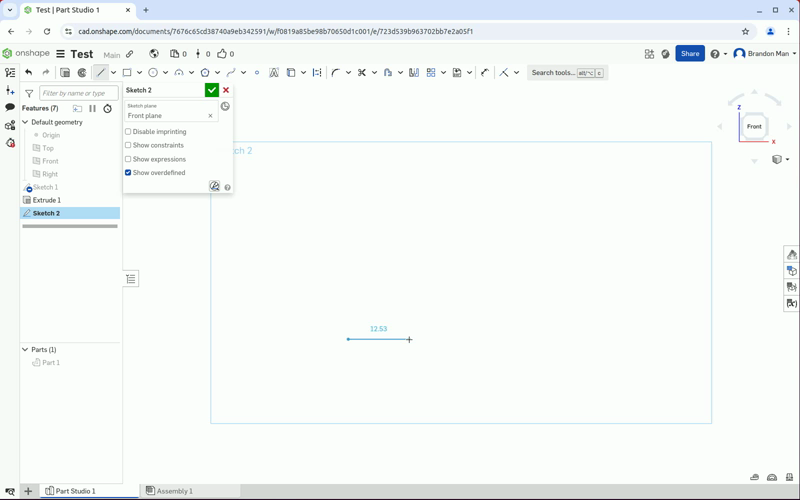
click(409, 339)
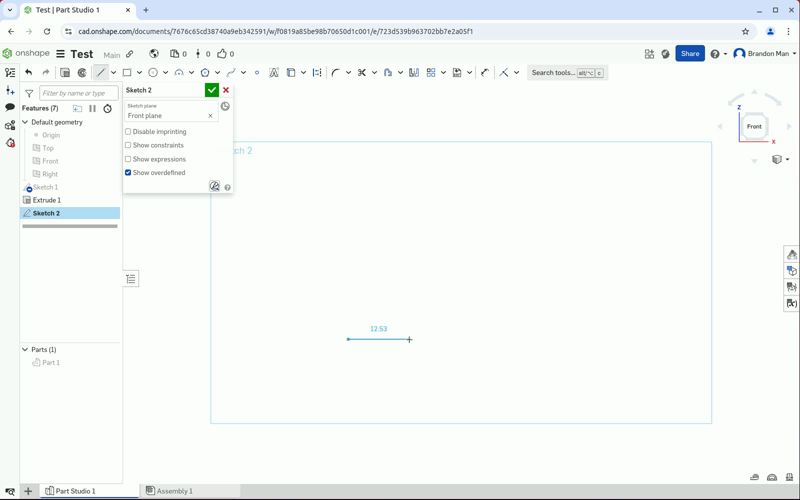
key_up(shift)
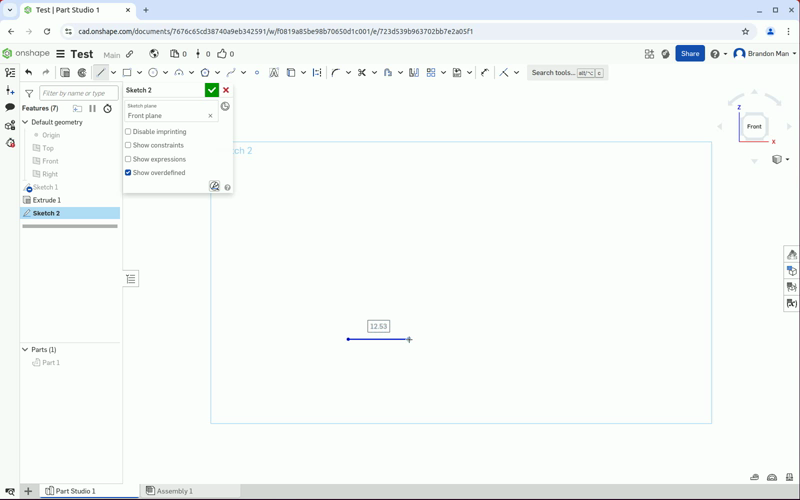
key_down(shift)
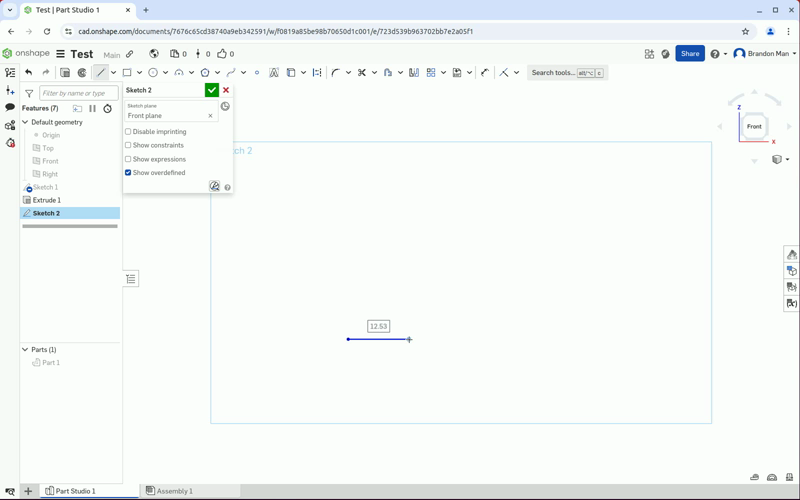
mouse_move(519, 339)
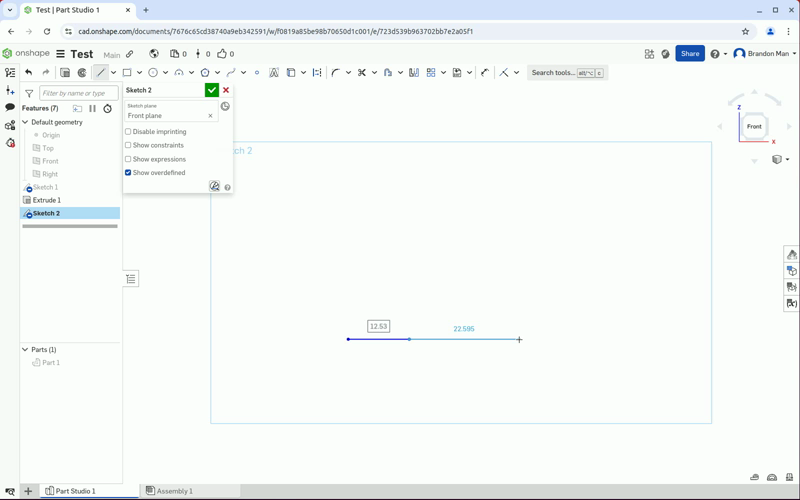
click(519, 339)
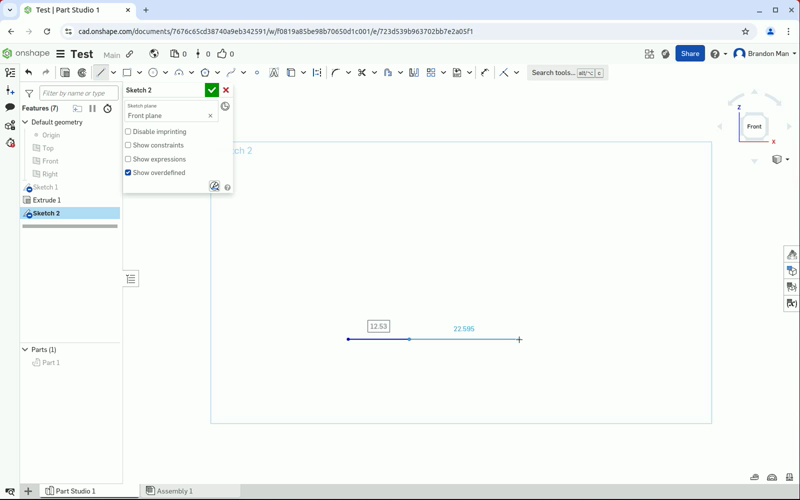
key_up(shift)
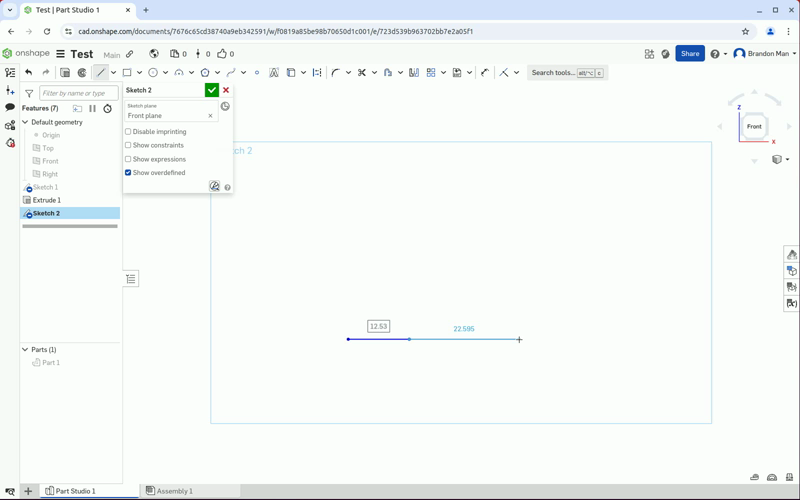
key_down(shift)
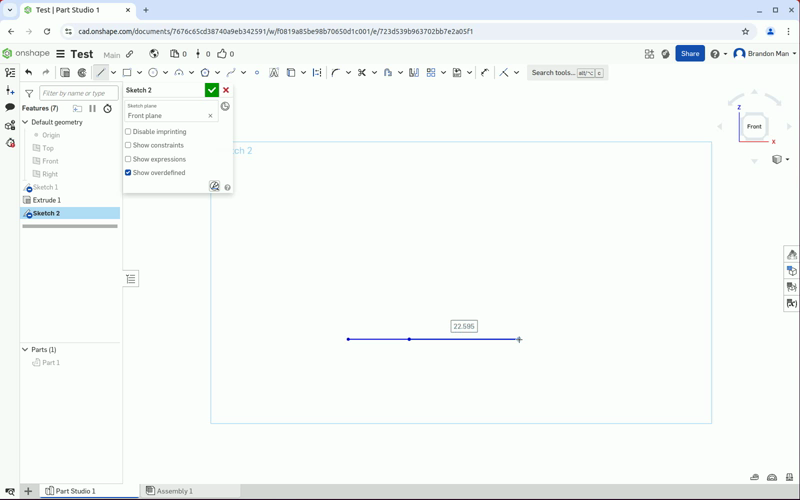
mouse_move(549, 339)
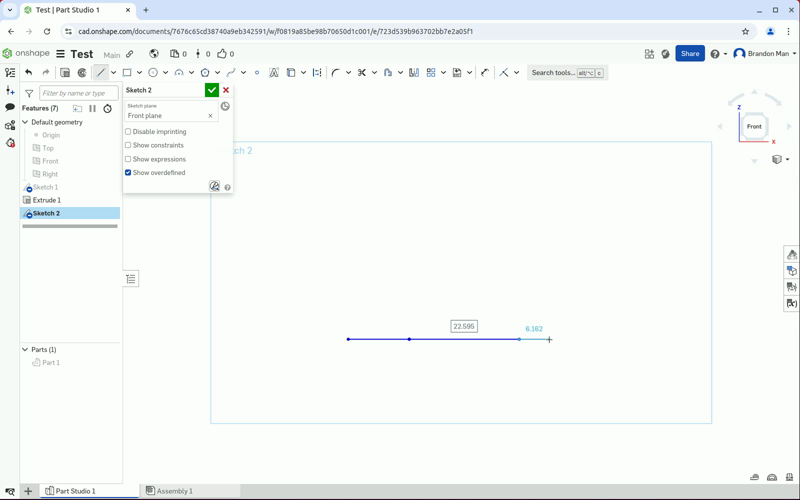
mouse_move(570, 339)
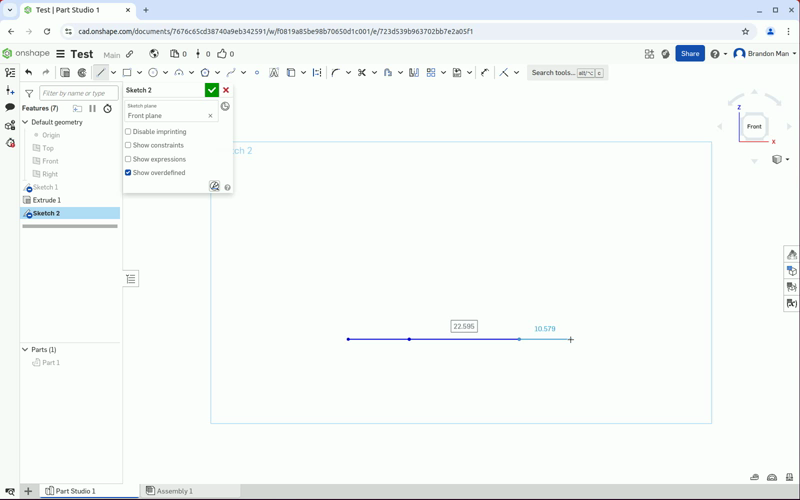
click(570, 339)
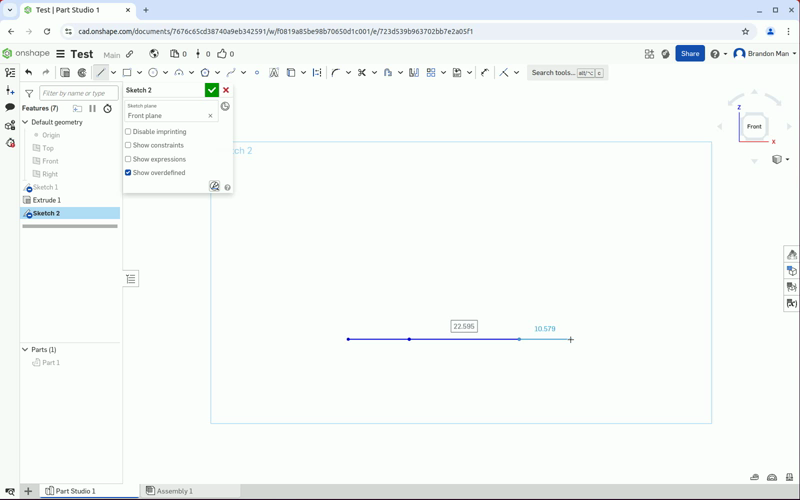
key_up(shift)
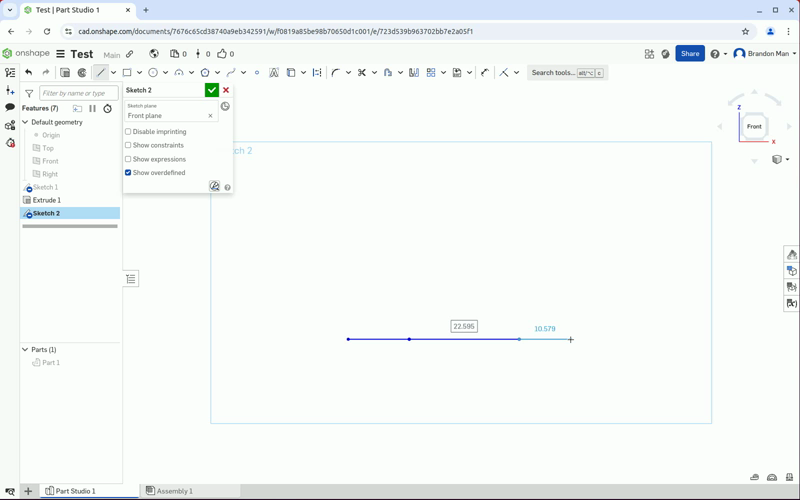
key_down(shift)
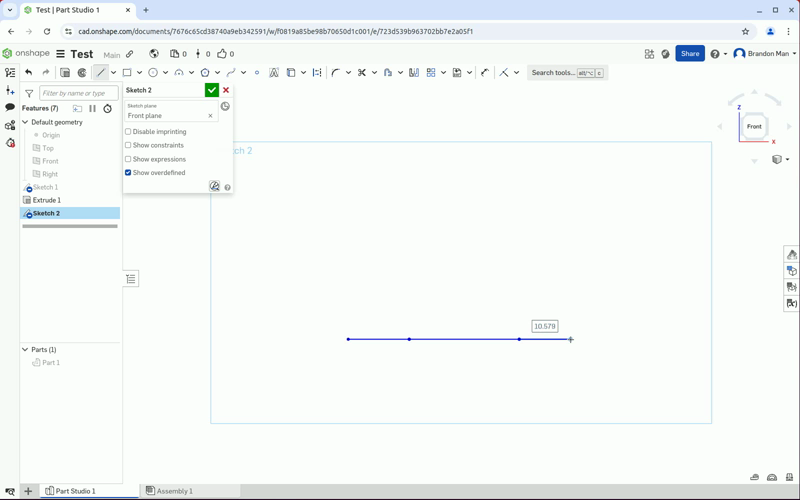
mouse_move(570, 203)
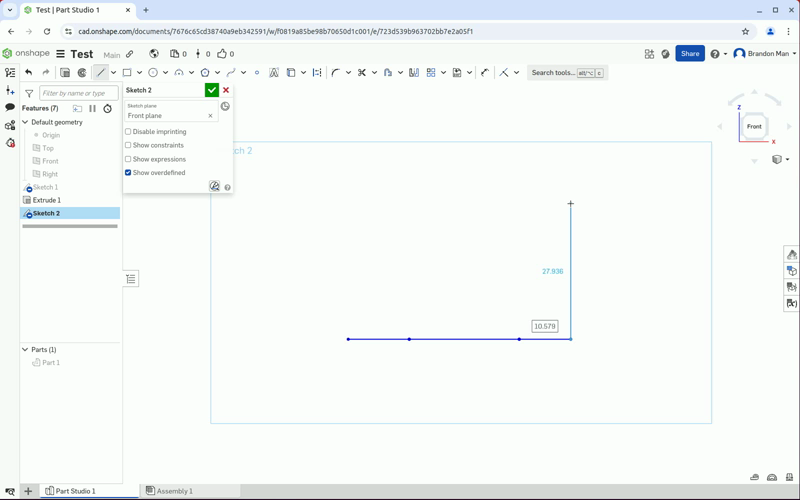
click(570, 203)
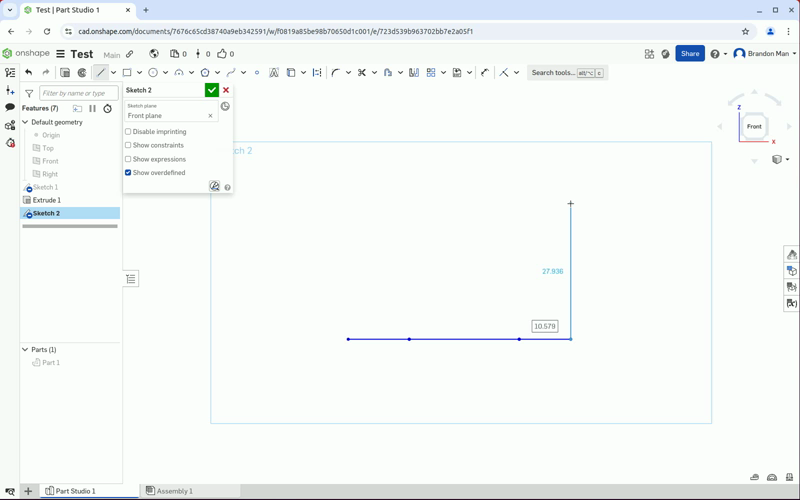
key_up(shift)
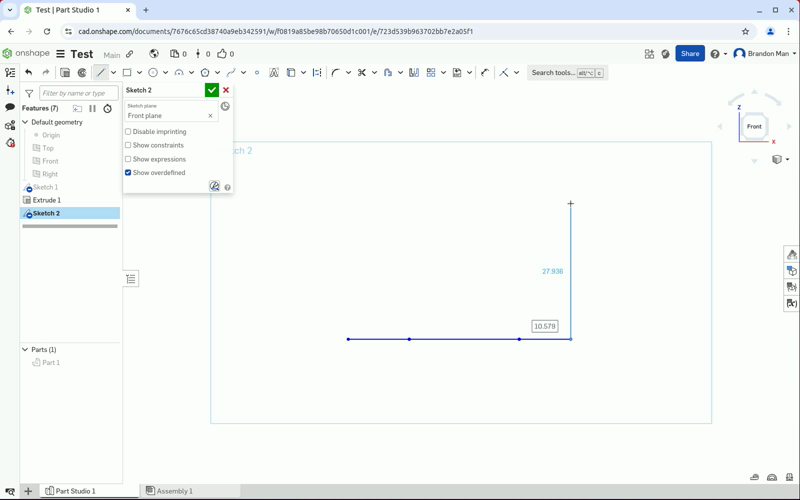
key_down(shift)
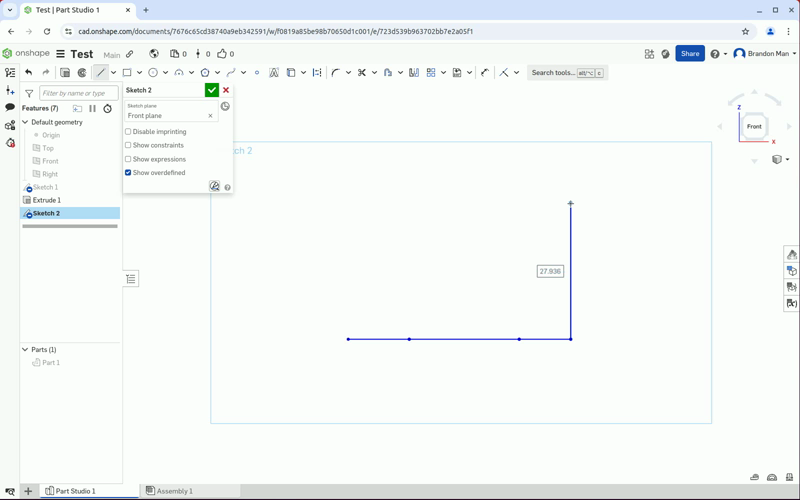
mouse_move(348, 203)
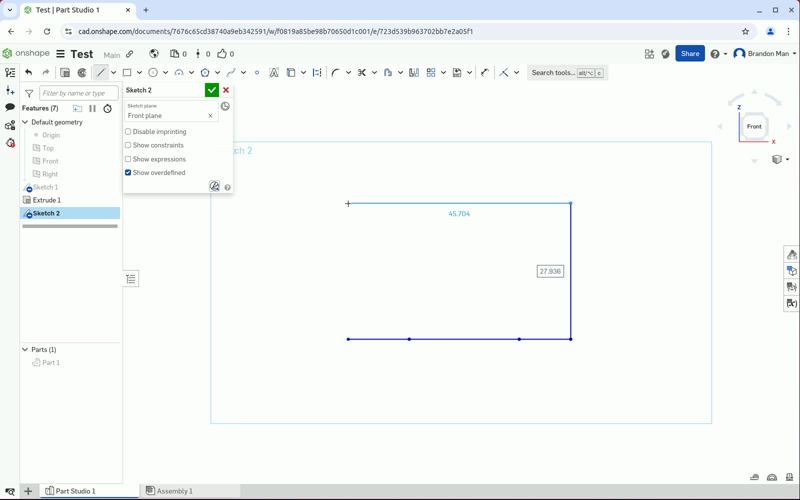
click(348, 203)
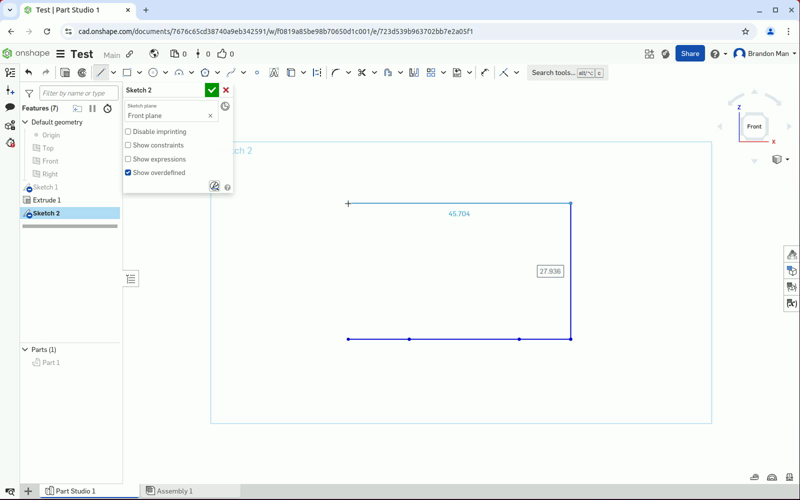
key_up(shift)
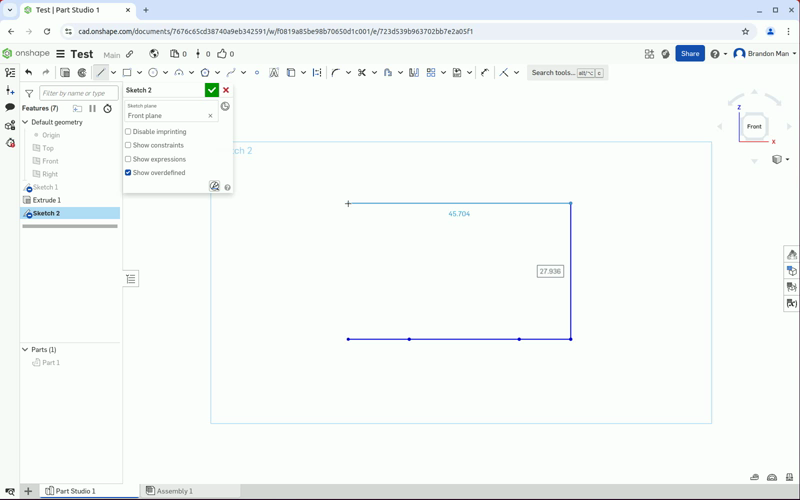
key_down(shift)
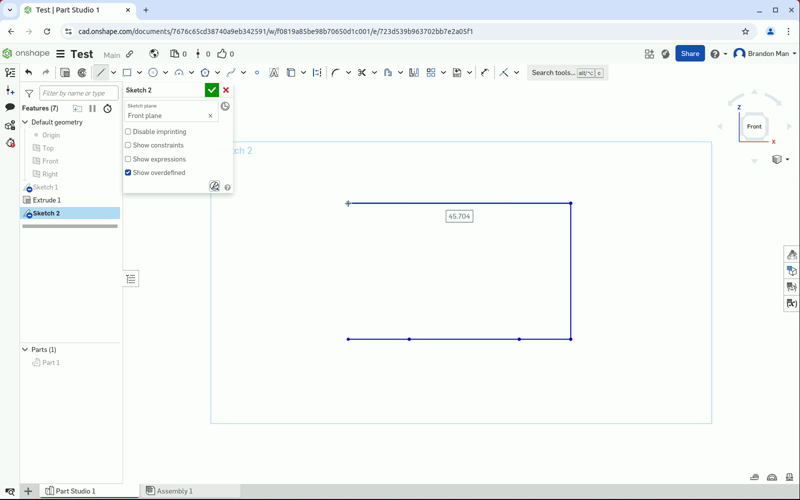
mouse_move(348, 339)
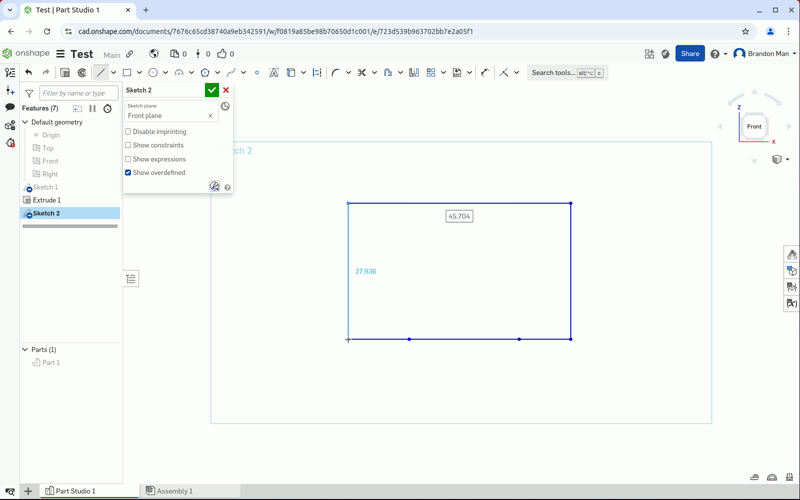
key_up(shift)
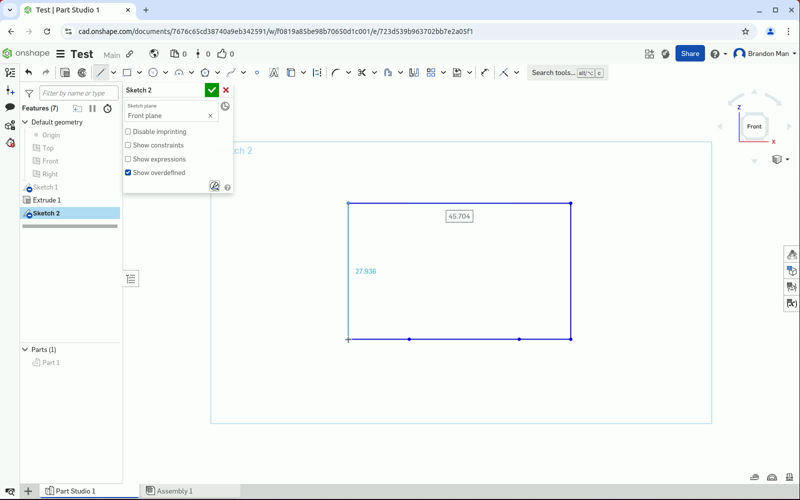
click(348, 339)
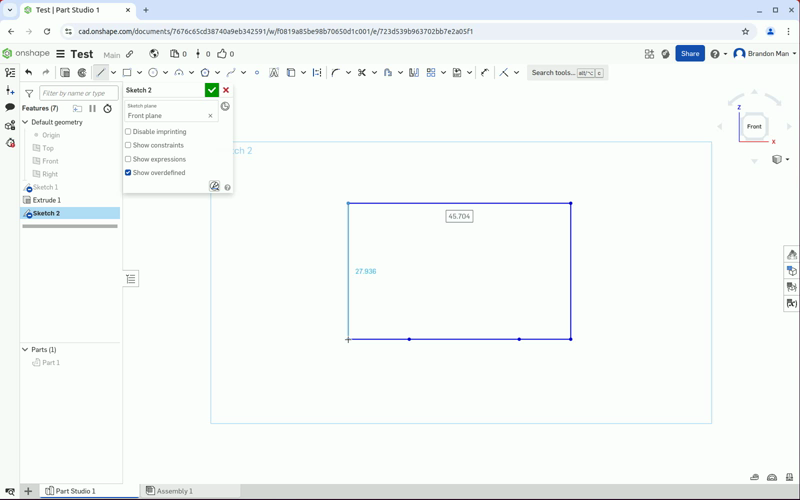
key(esc)
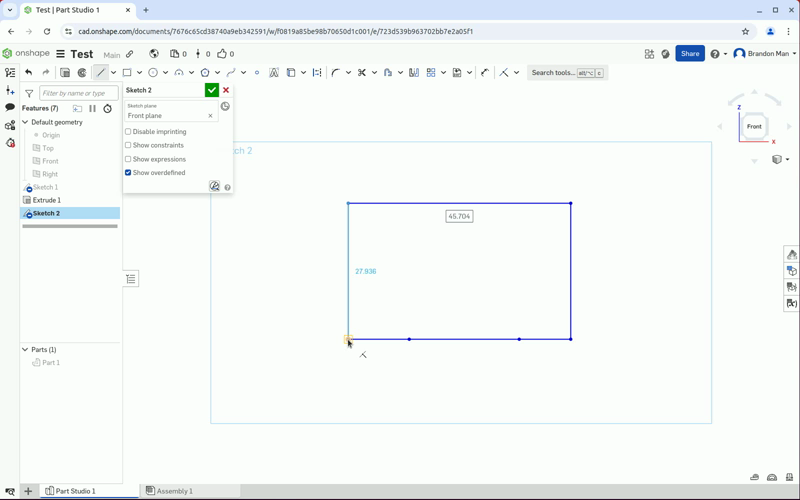
key(l)
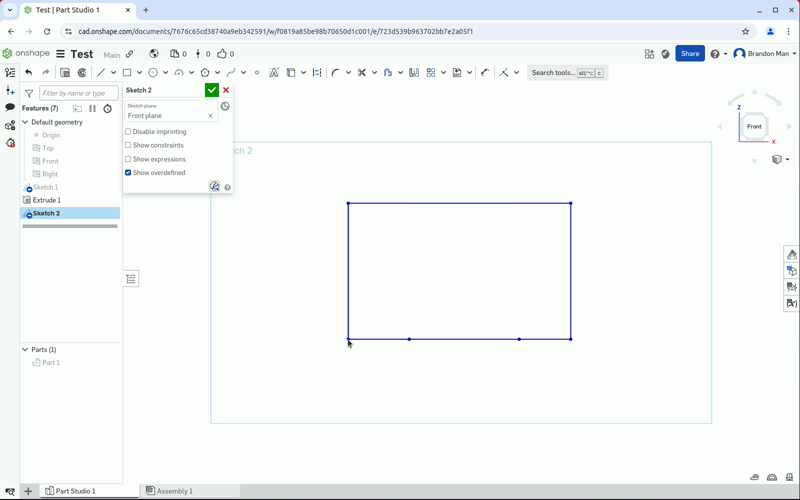
key_down(shift)
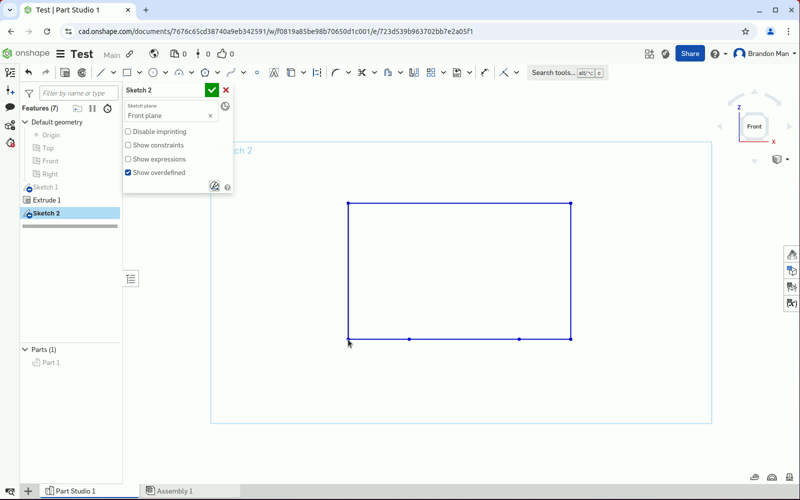
mouse_move(359, 327)
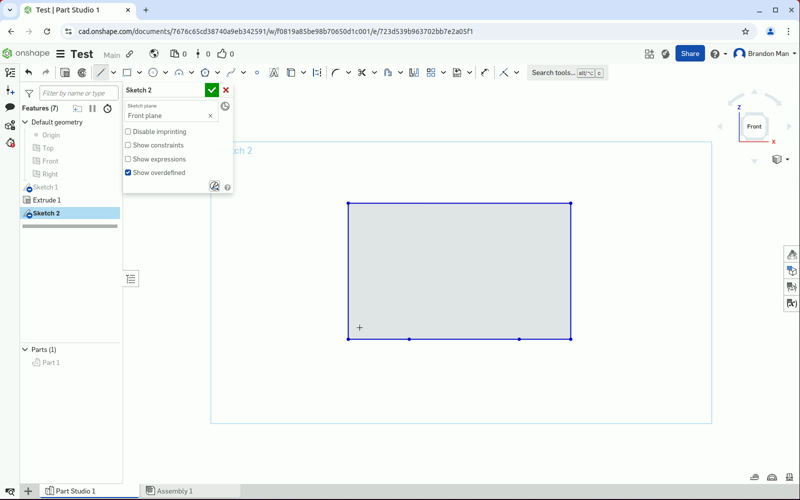
click(359, 327)
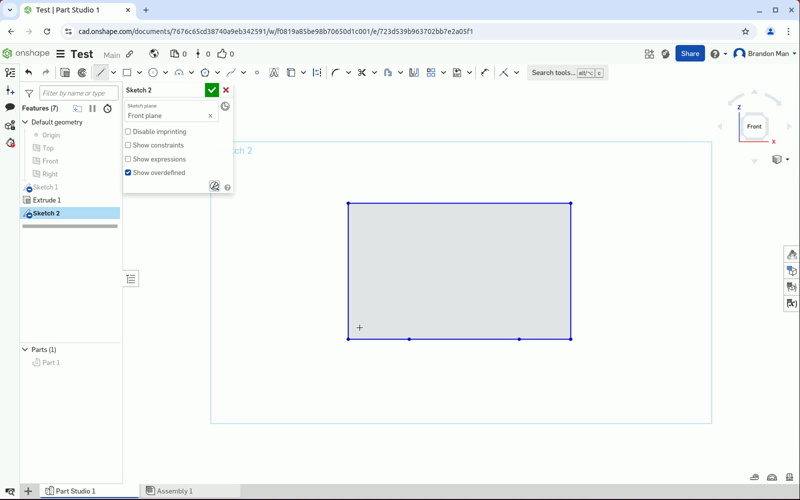
key_up(shift)
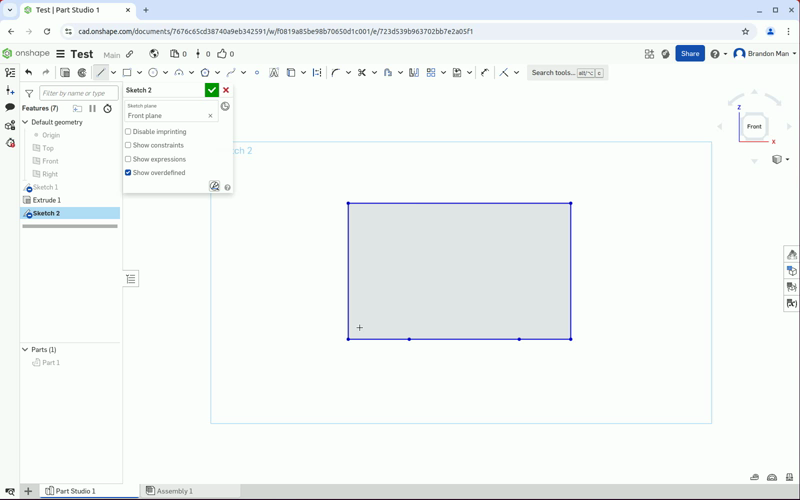
key_down(shift)
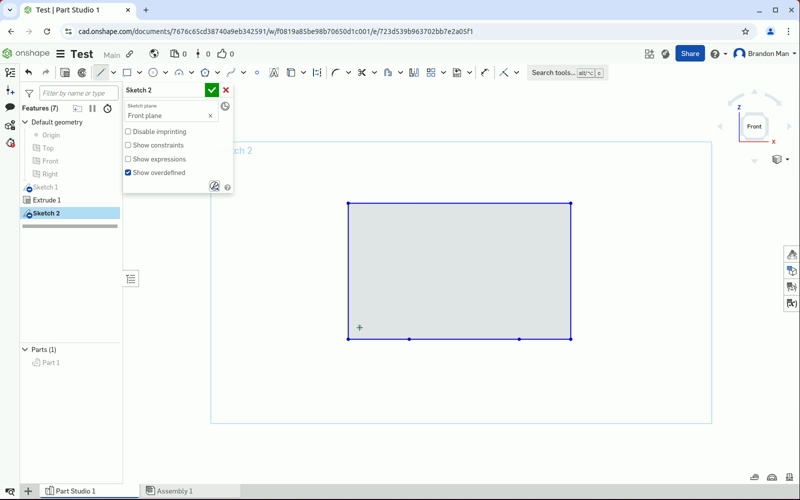
mouse_move(559, 327)
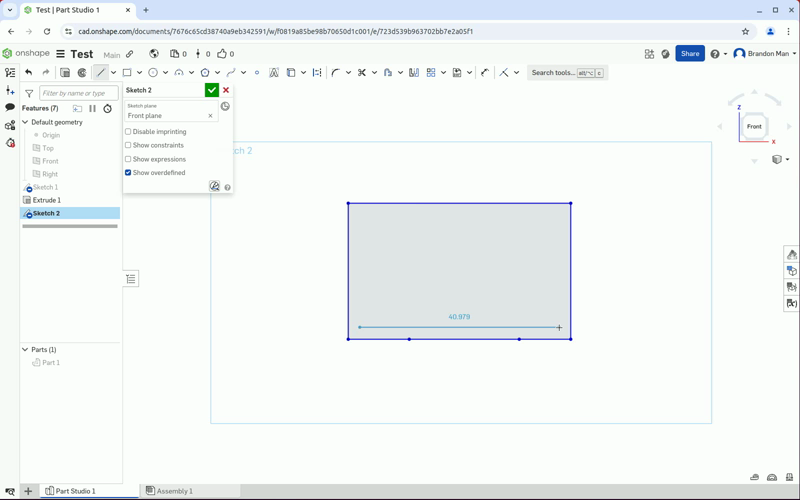
click(559, 327)
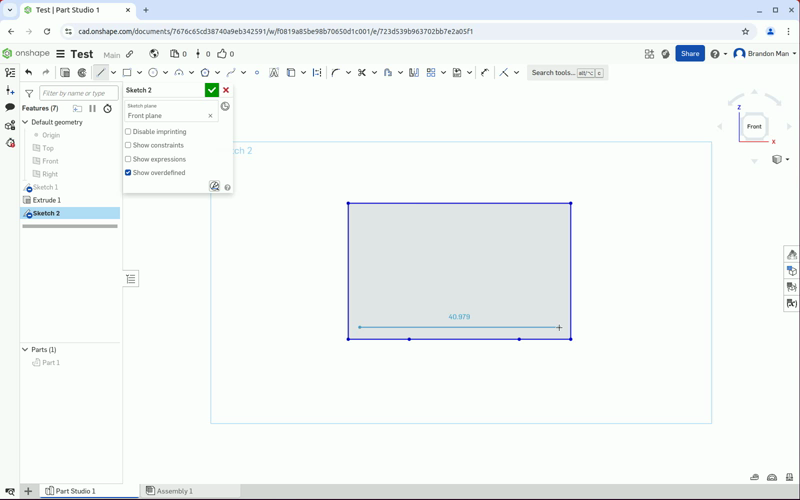
key_up(shift)
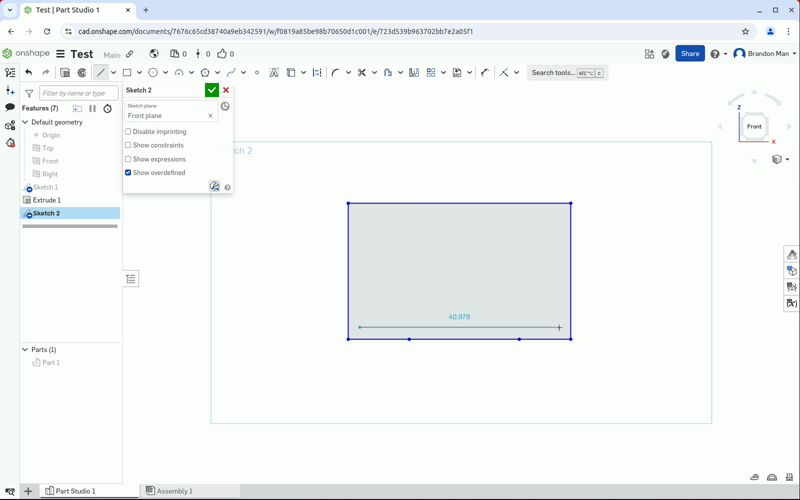
key_down(shift)
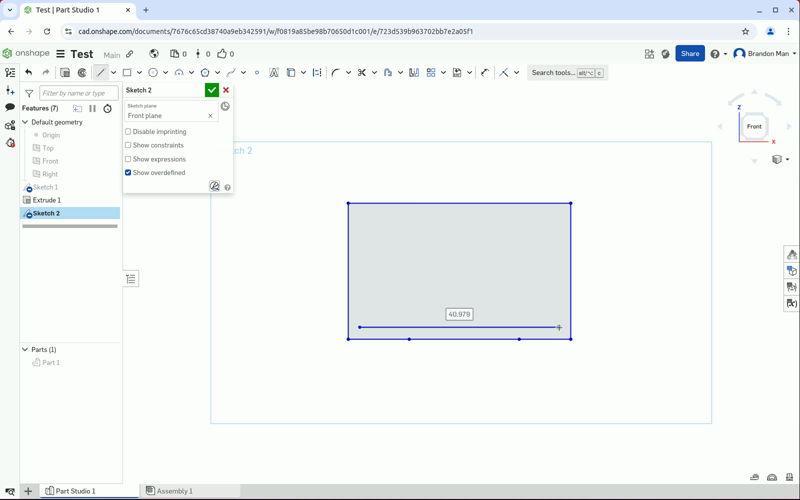
mouse_move(559, 212)
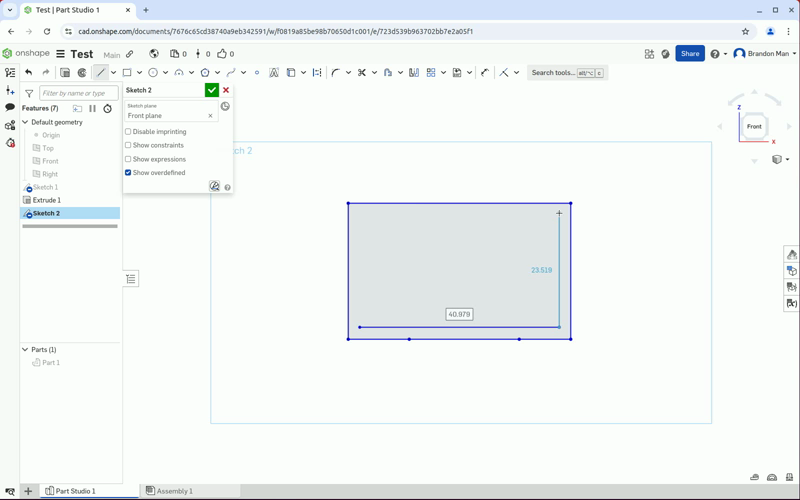
click(559, 212)
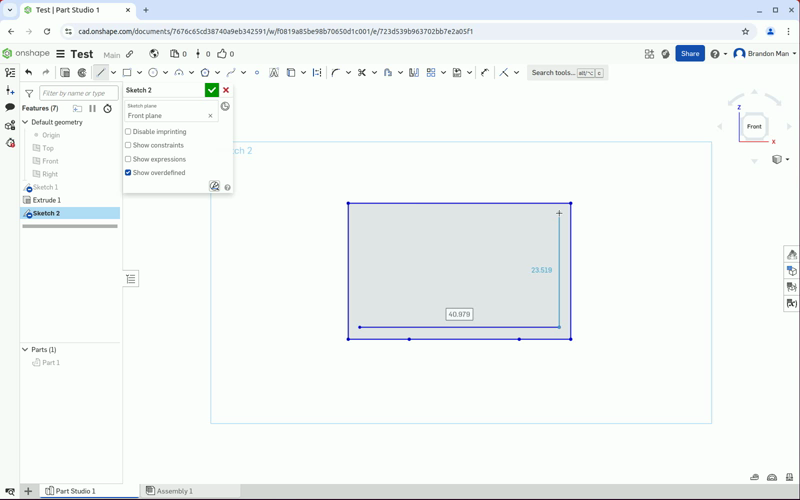
key_up(shift)
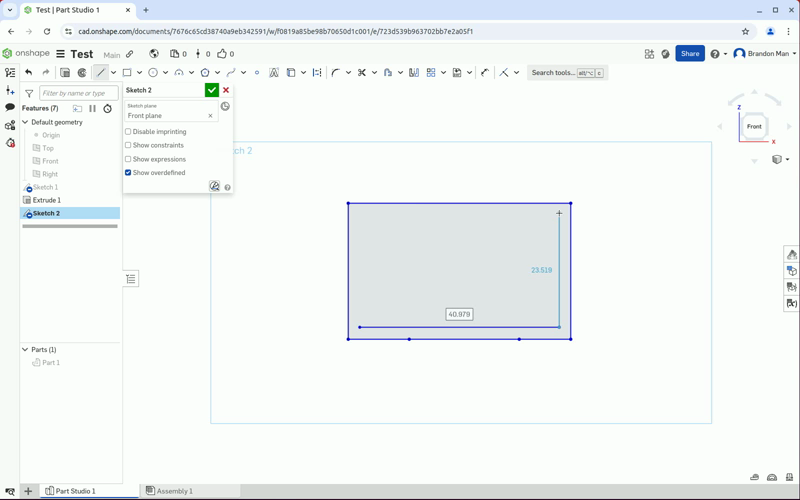
key_down(shift)
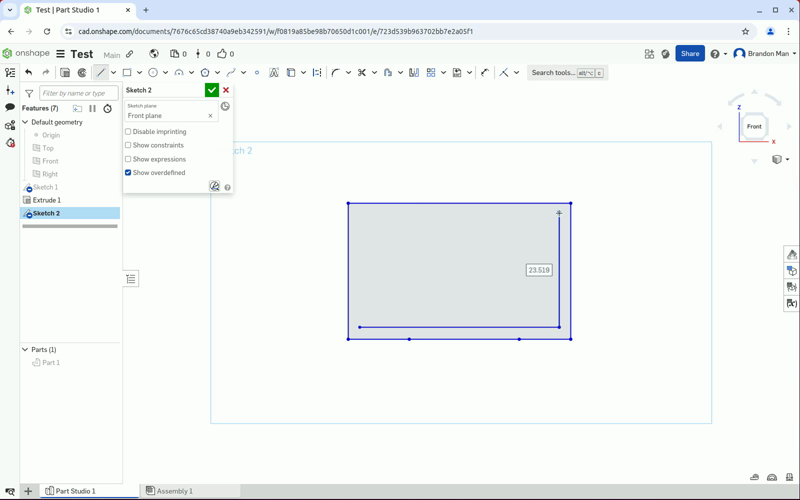
mouse_move(359, 212)
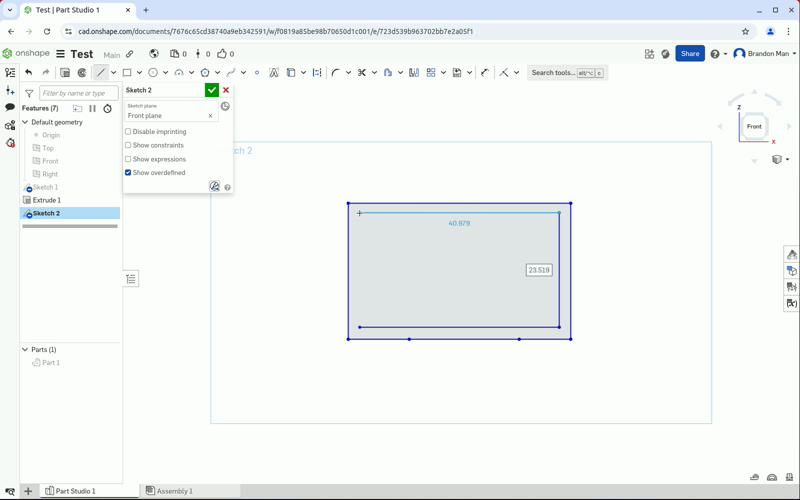
click(359, 212)
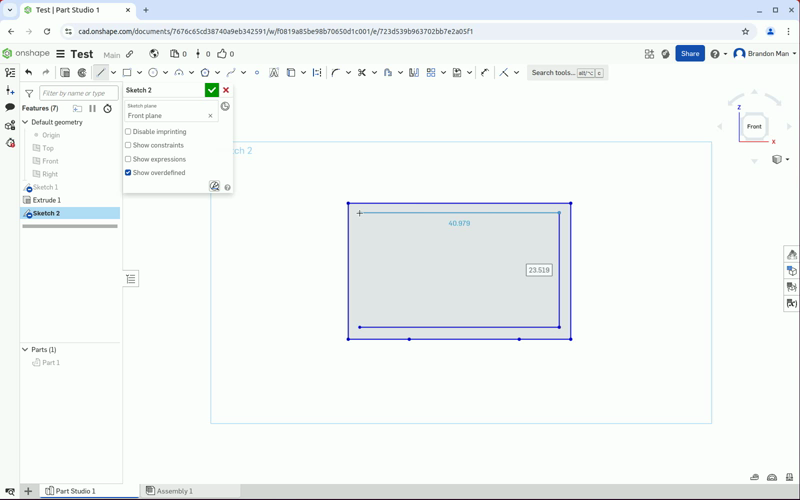
key_up(shift)
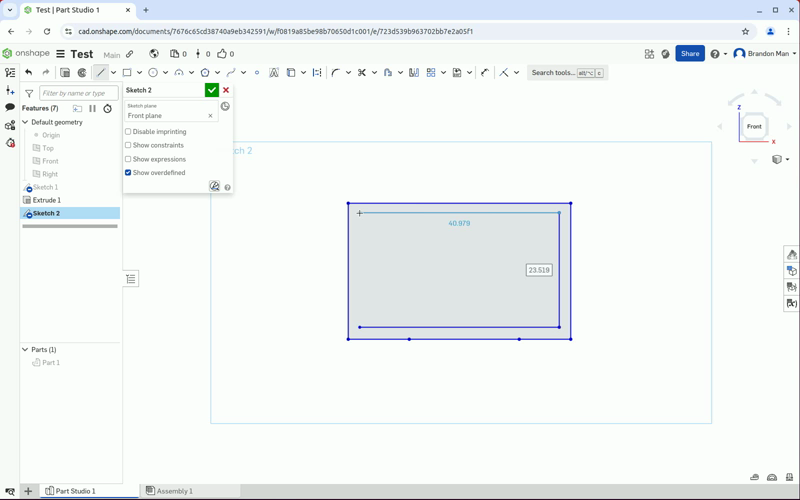
key_down(shift)
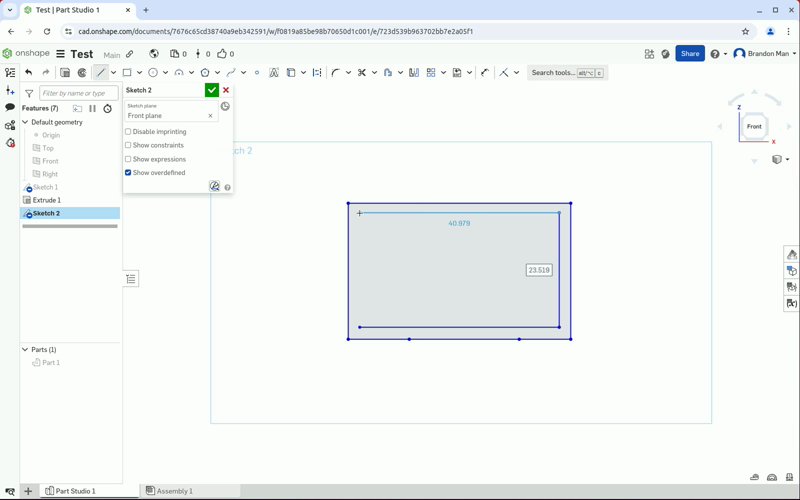
mouse_move(359, 327)
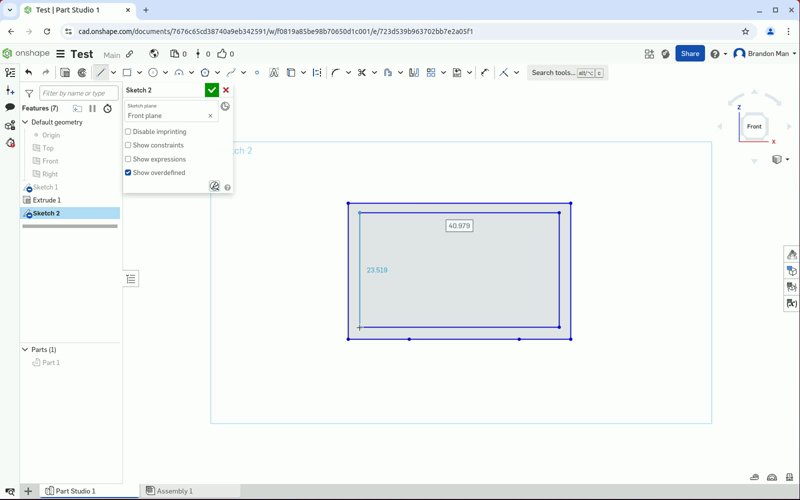
key_up(shift)
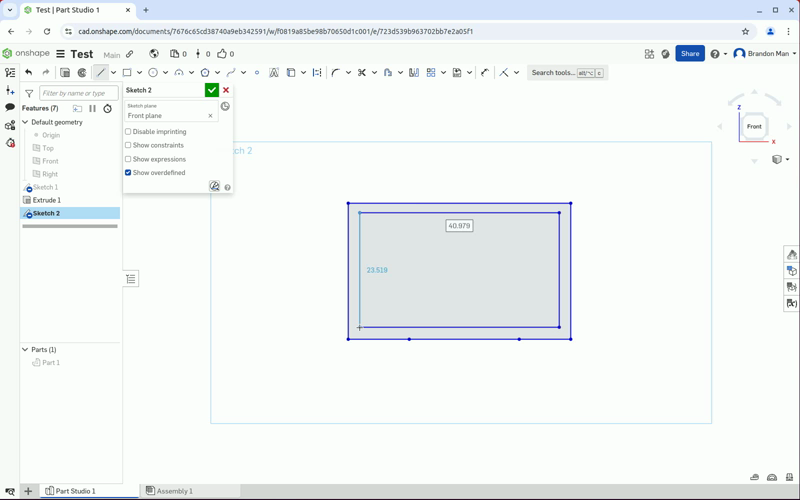
click(359, 327)
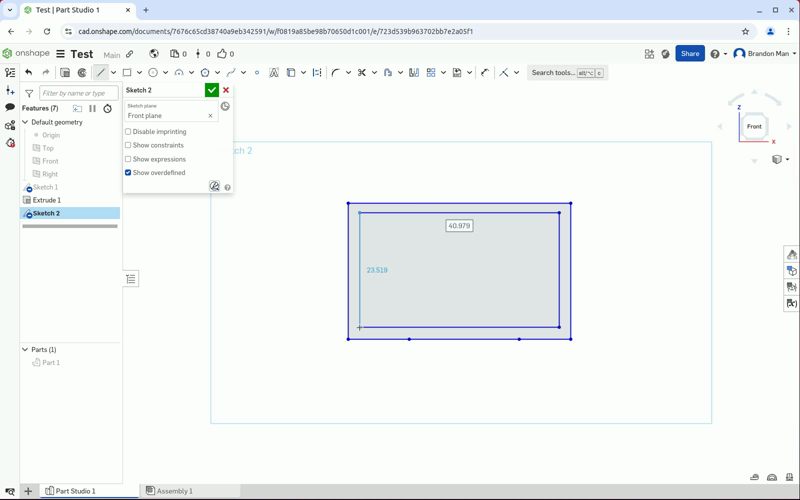
key(esc)
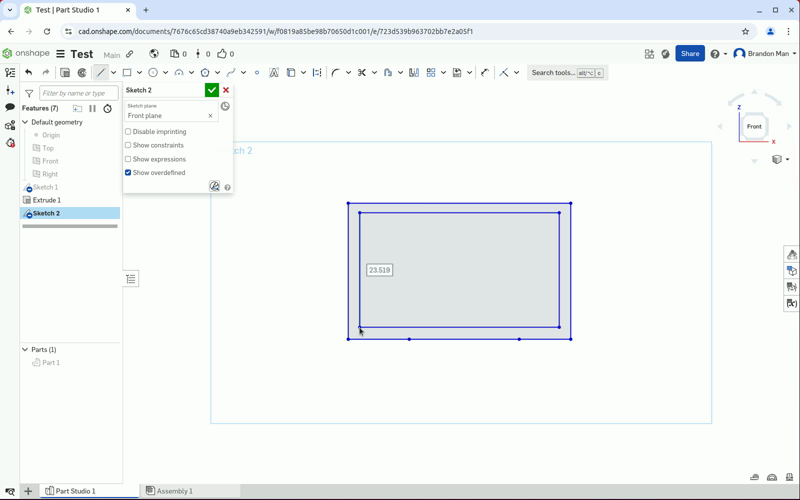
mouse_move(372, 333)
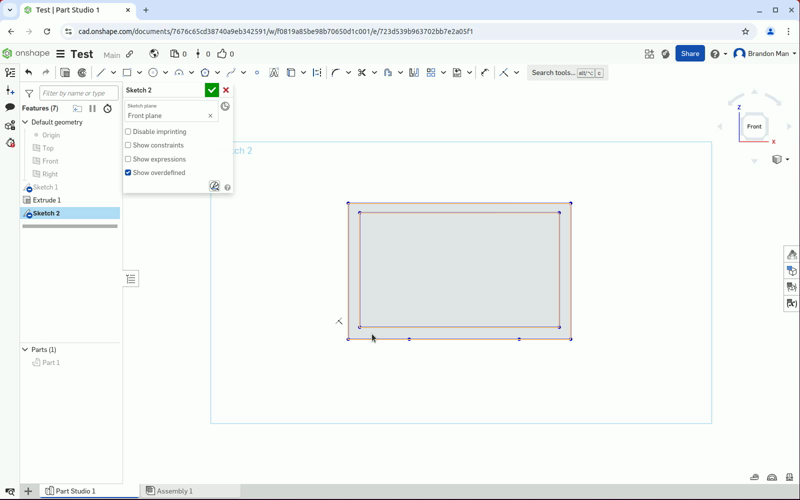
click(372, 333)
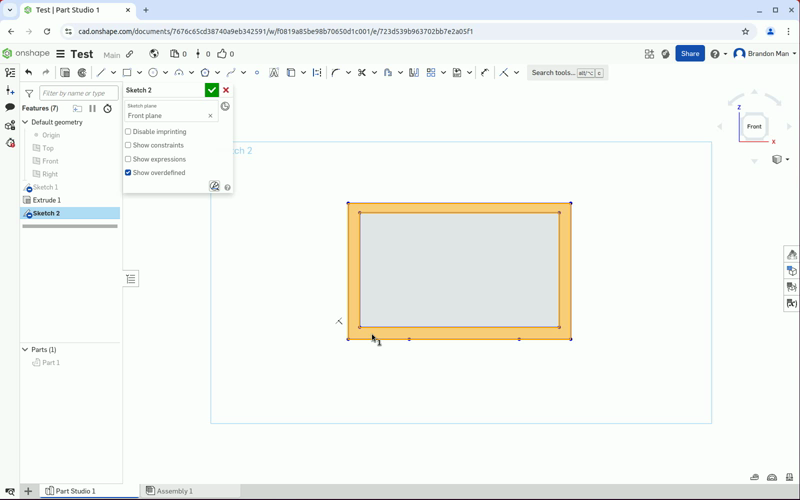
mouse_move(73, 352)
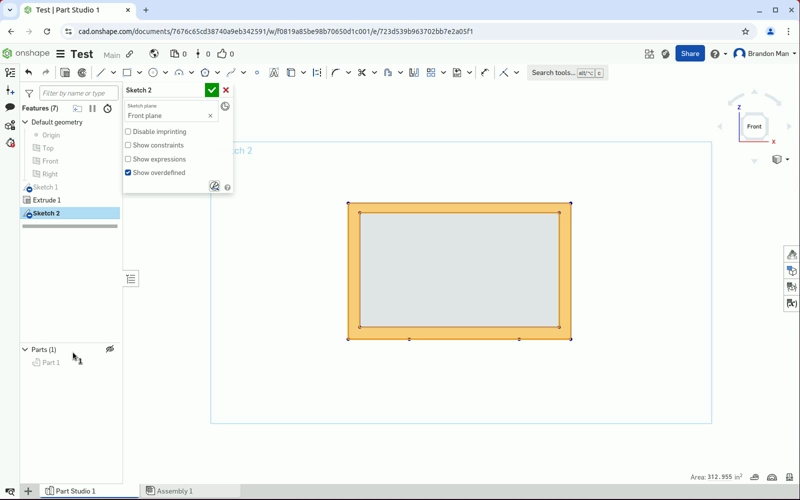
key(shift+y)
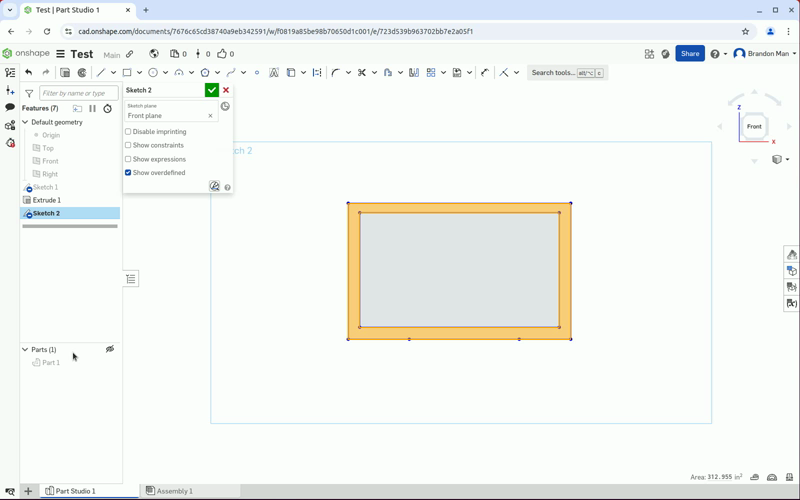
key(shift+e)
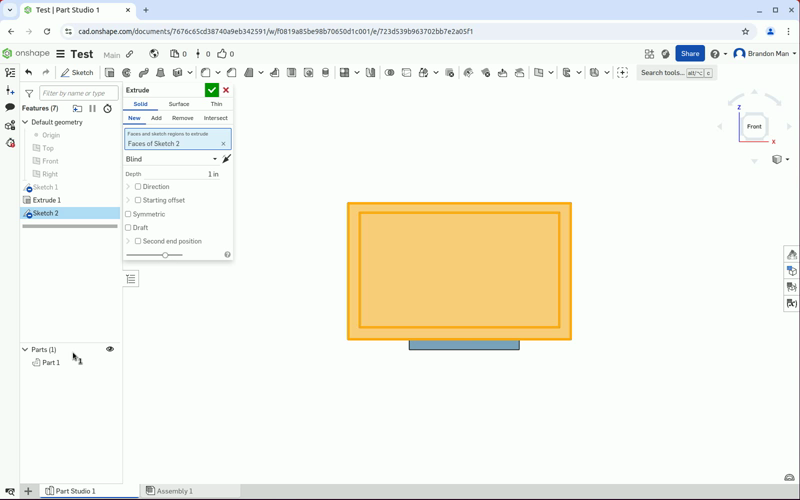
mouse_move(143, 106)
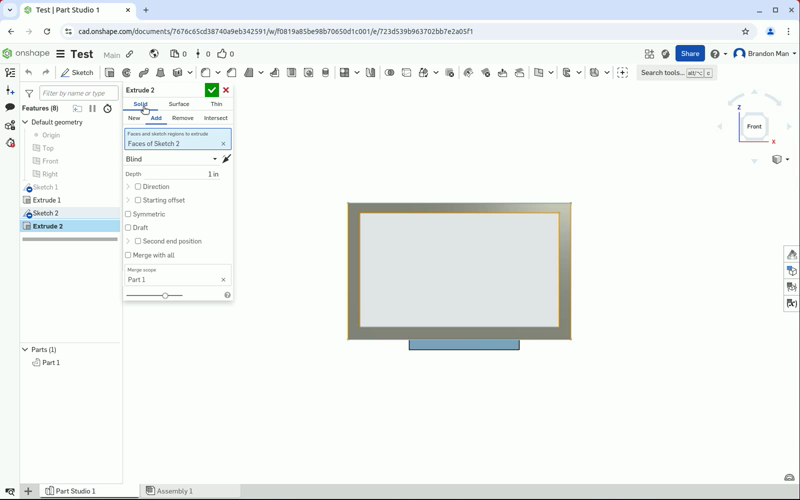
click(143, 106)
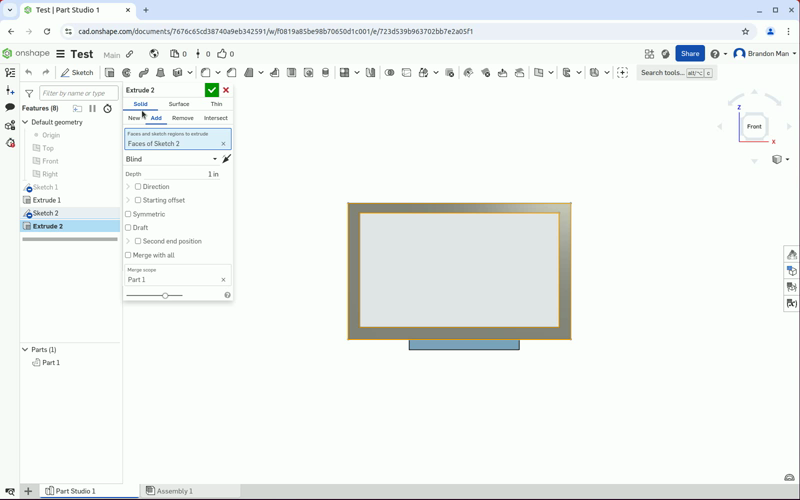
mouse_move(137, 120)
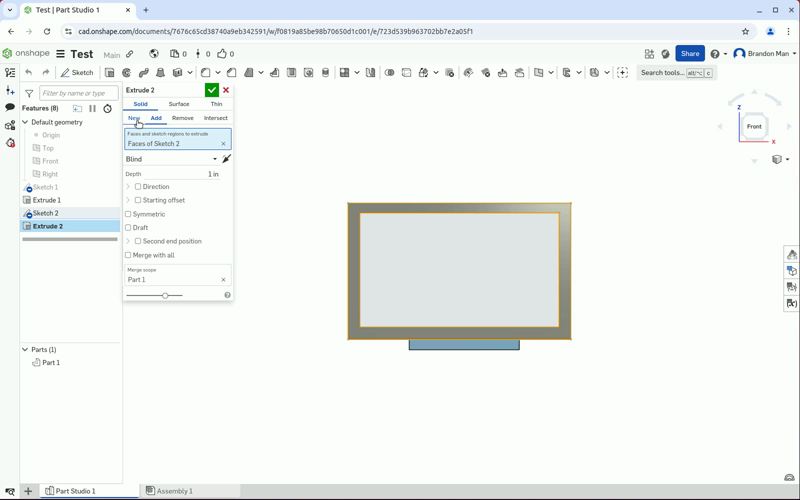
click(137, 120)
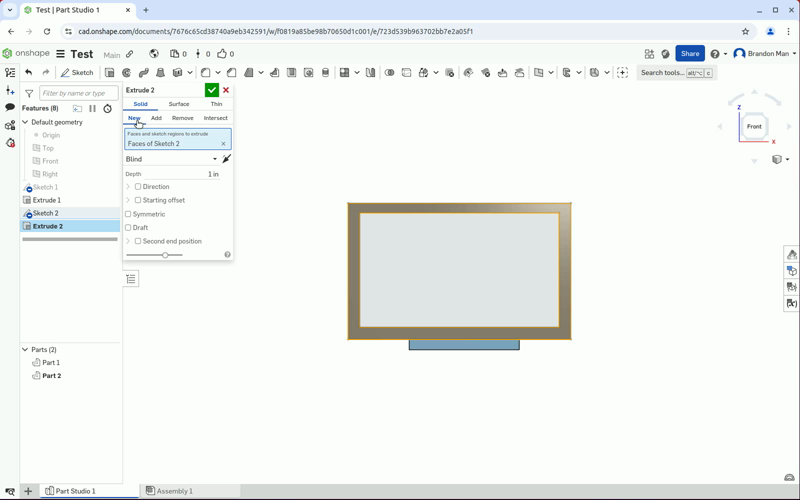
key(tab, 4)
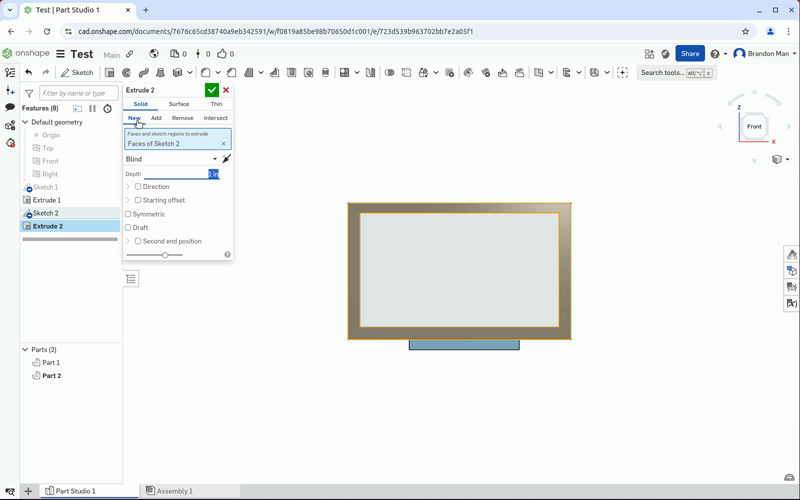
text(10.11)
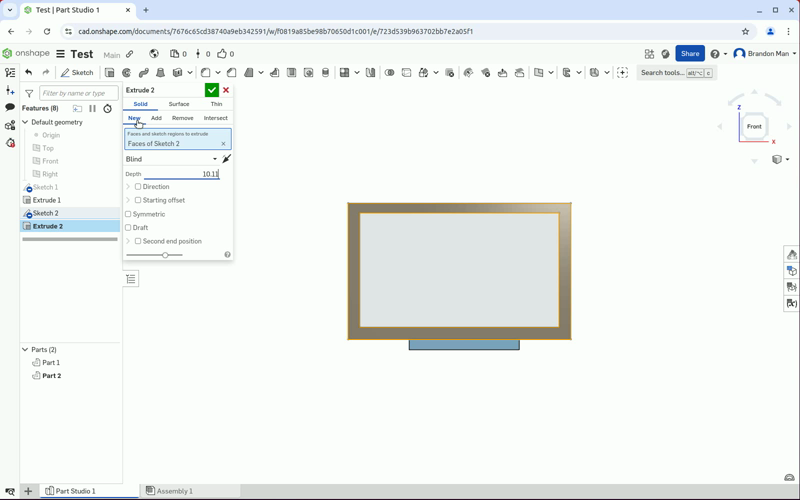
key(enter)
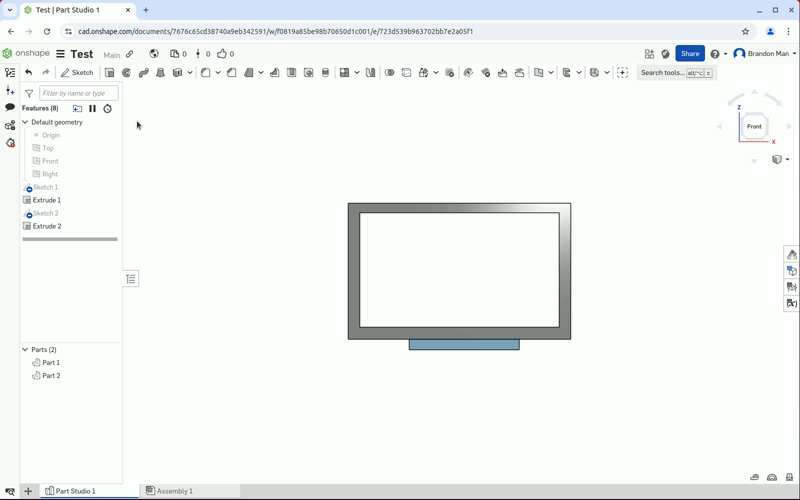
key(shift+h)
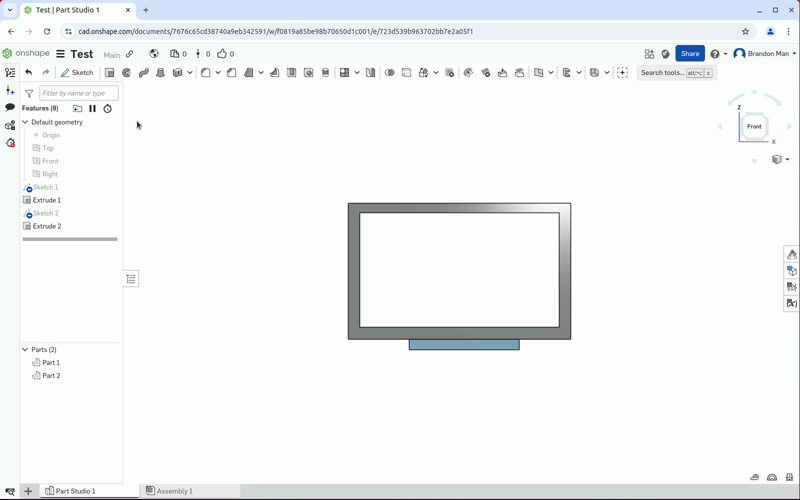
key(shift+h)
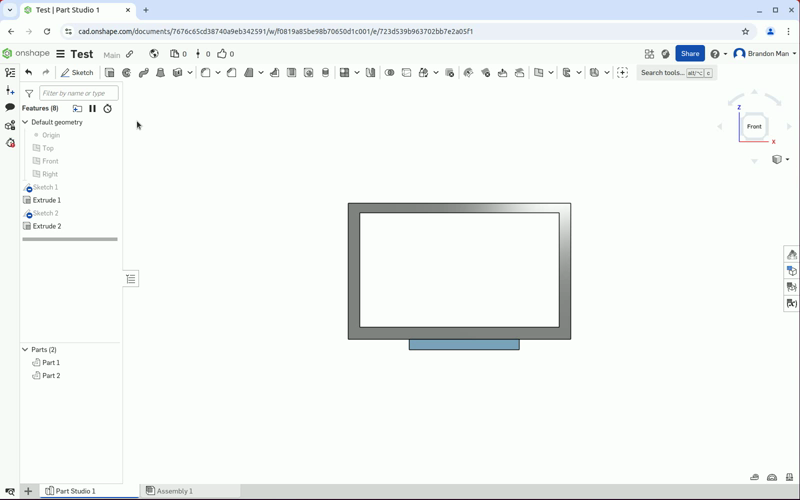
mouse_move(73, 189)
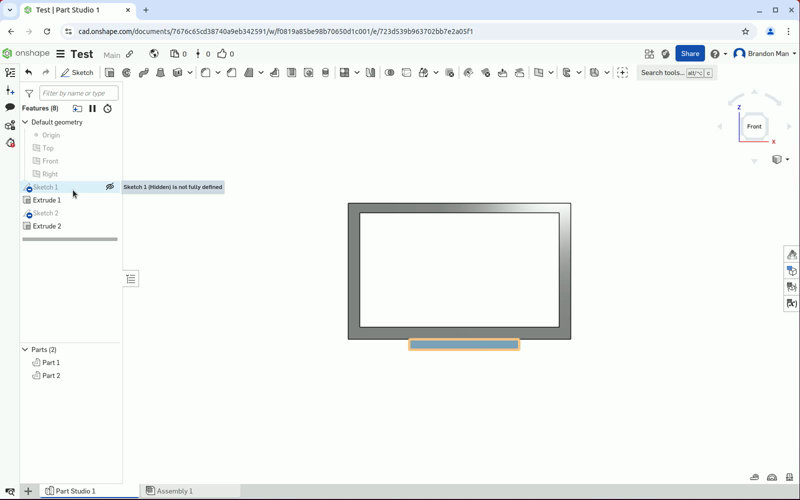
click(73, 189)
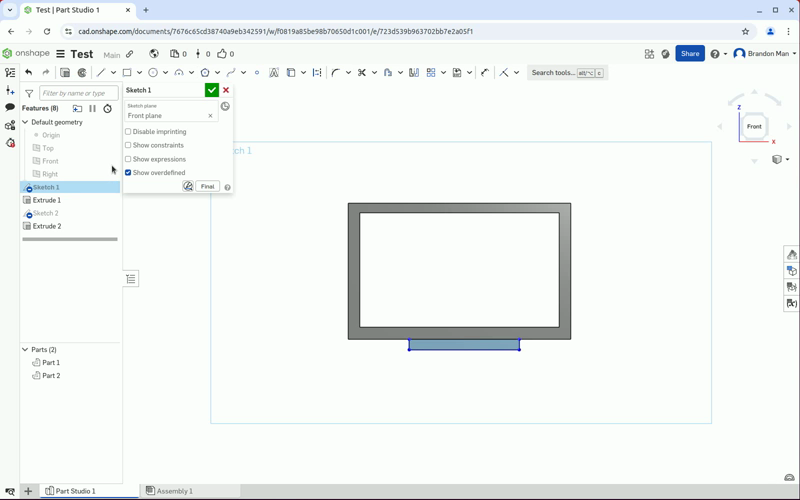
mouse_move(229, 92)
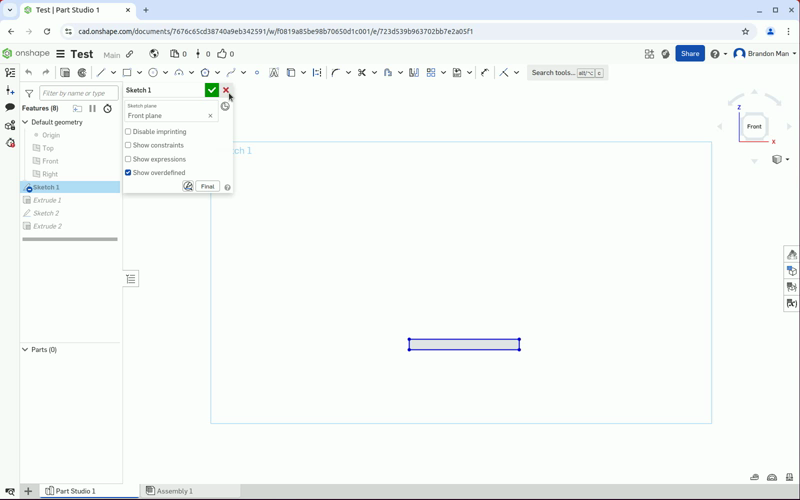
click(229, 92)
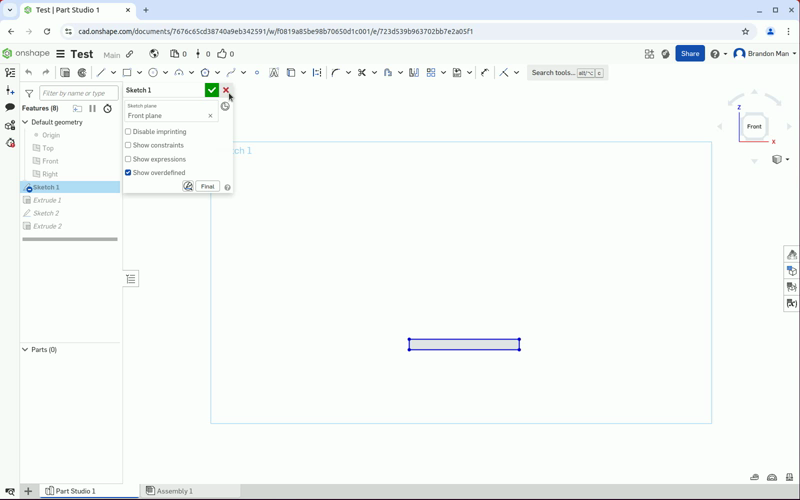
key(shift+s)
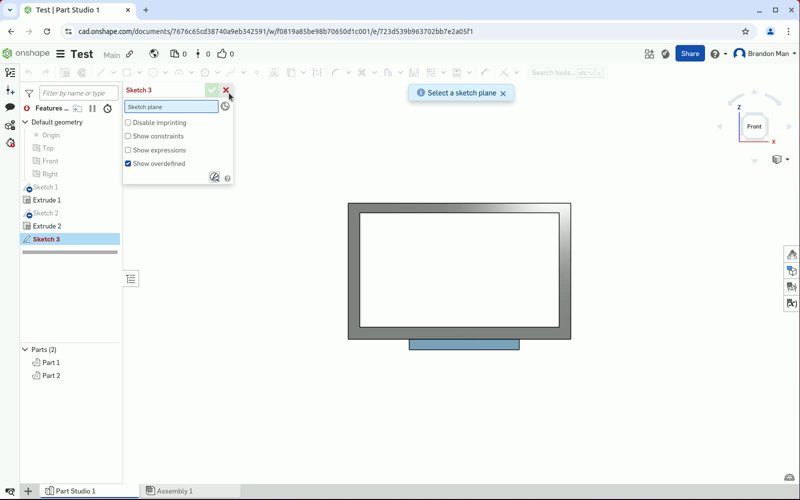
mouse_move(73, 163)
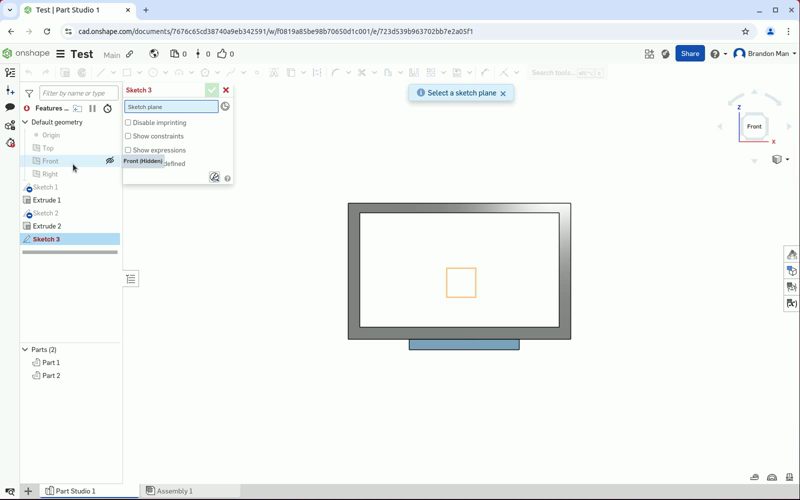
click(73, 163)
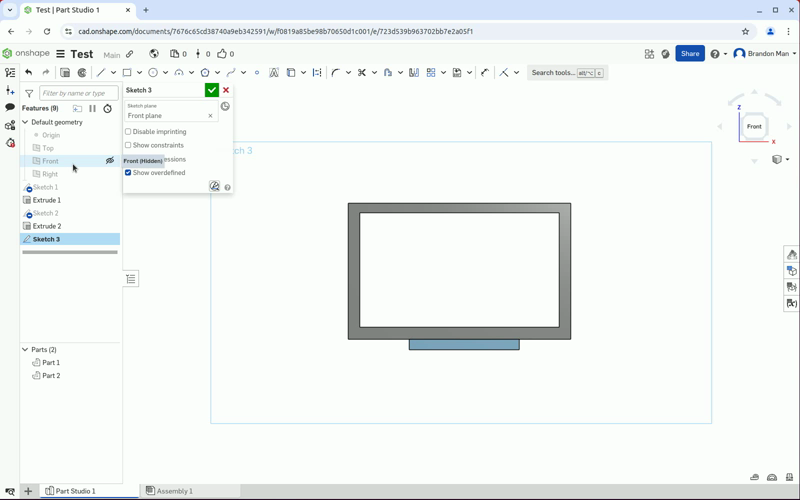
mouse_move(73, 352)
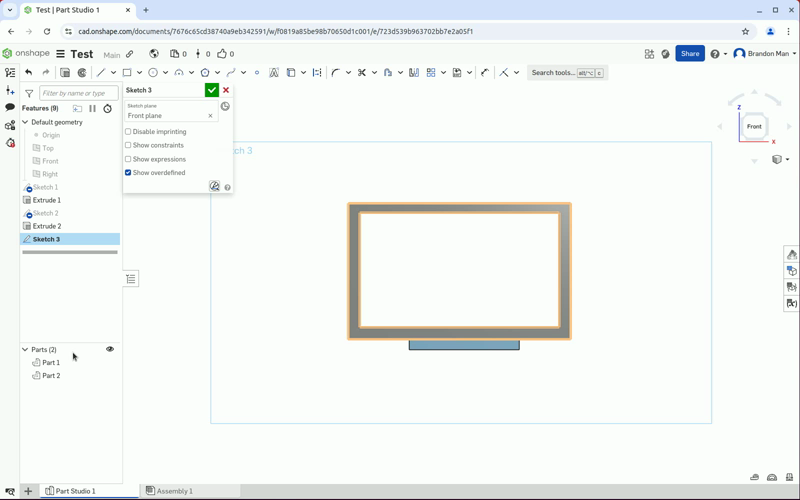
key(y)
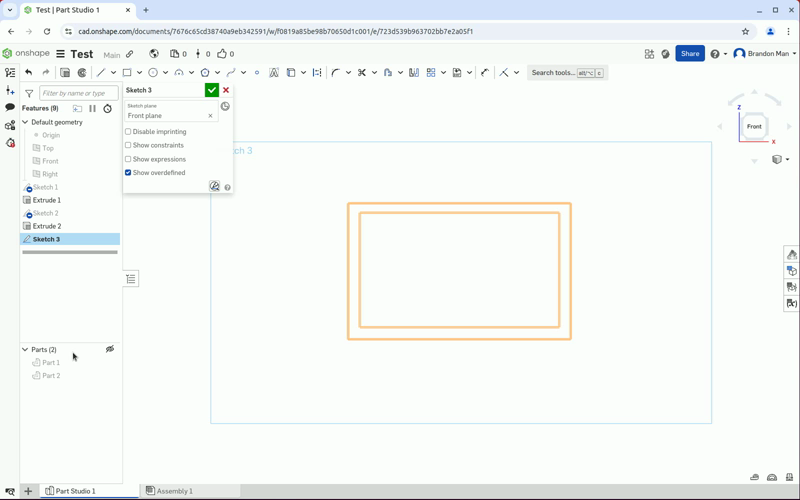
key(l)
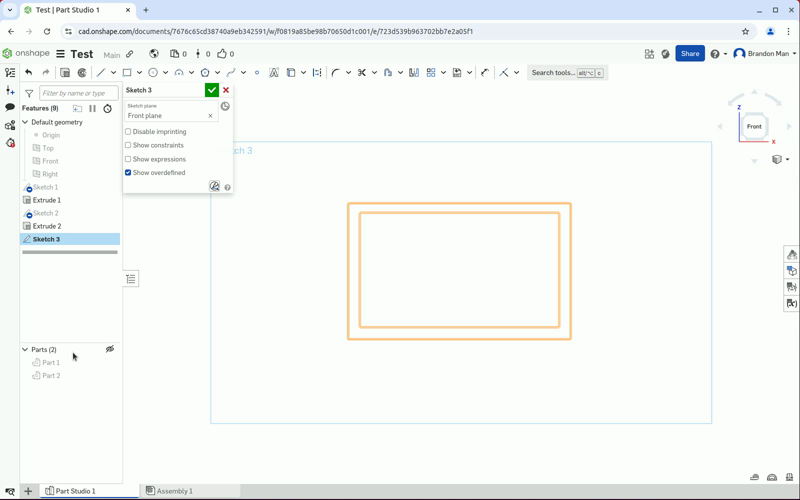
key_down(shift)
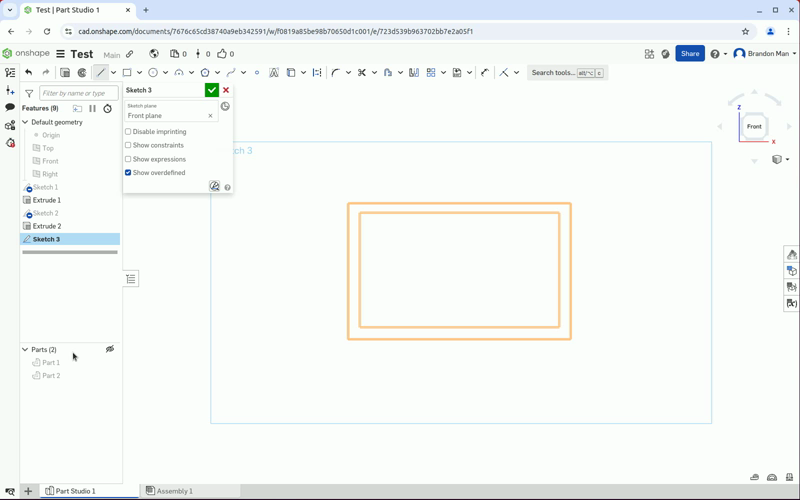
mouse_move(366, 353)
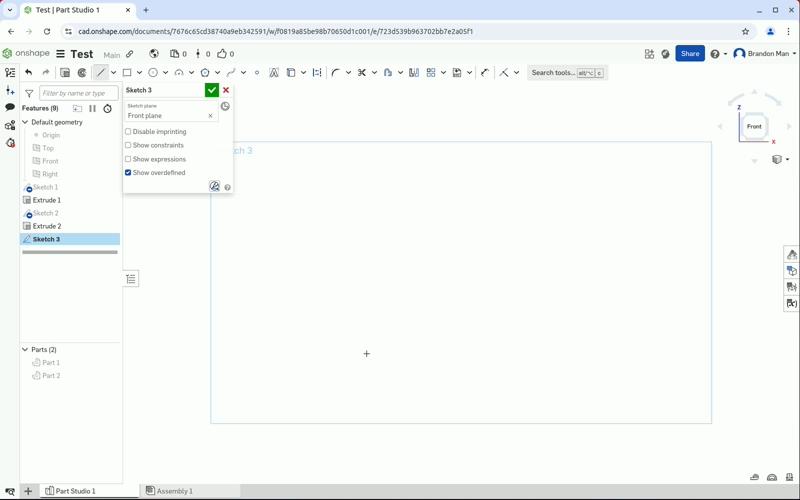
click(366, 353)
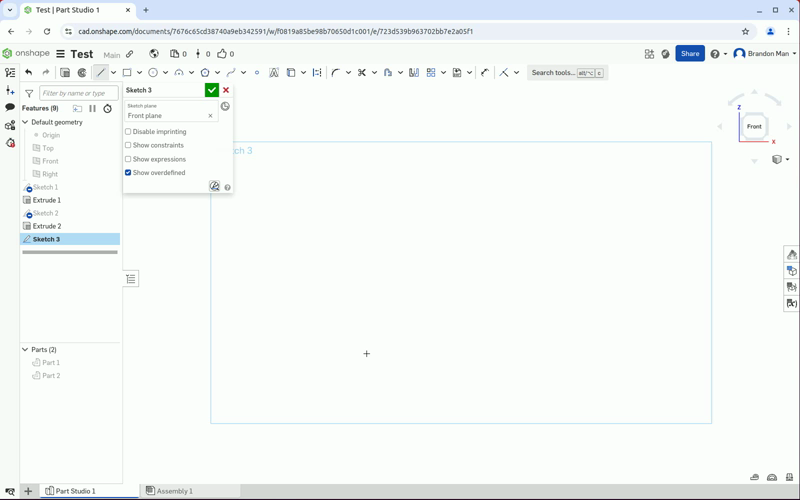
key_up(shift)
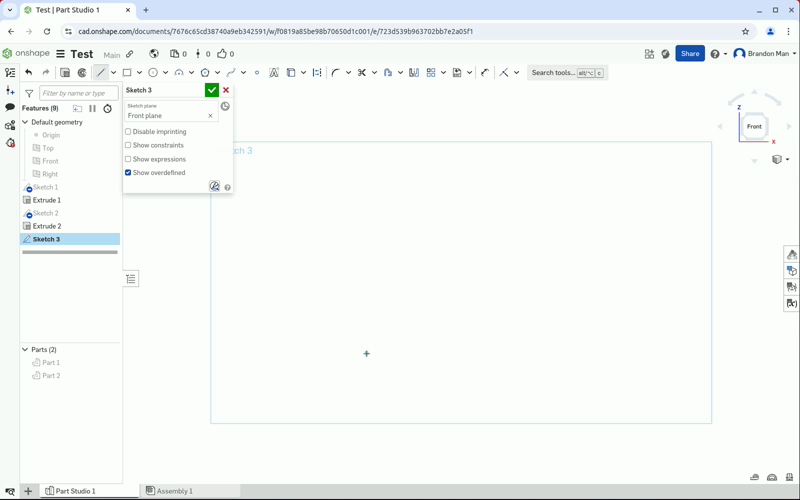
key_down(shift)
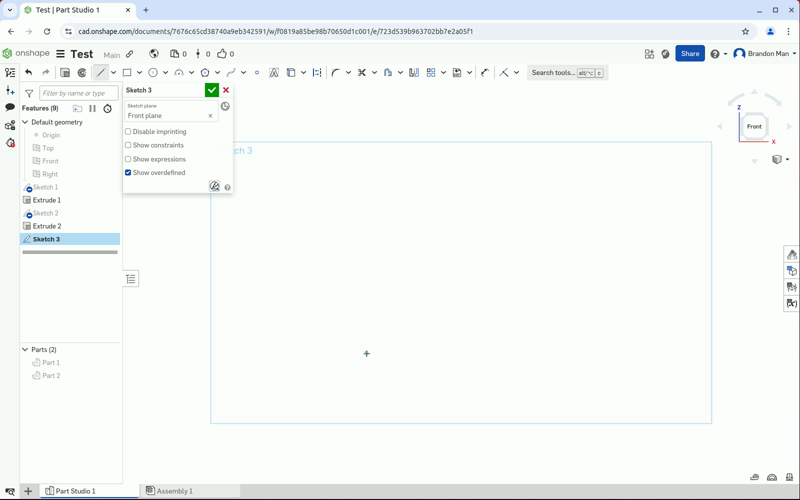
mouse_move(560, 353)
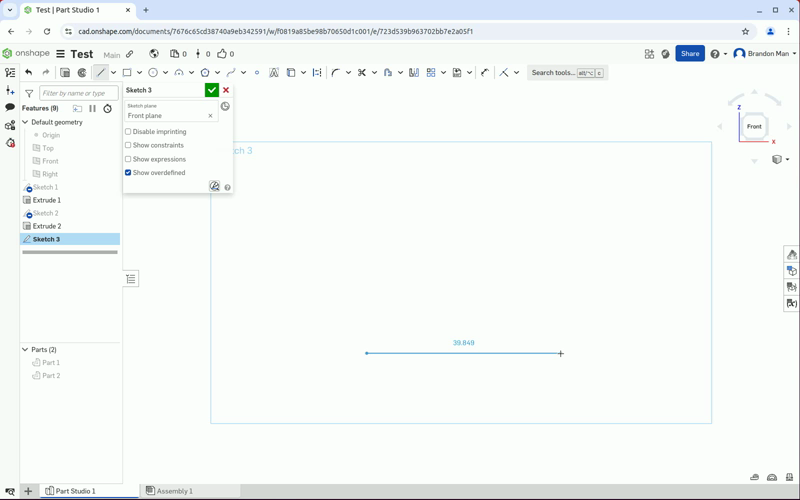
click(560, 353)
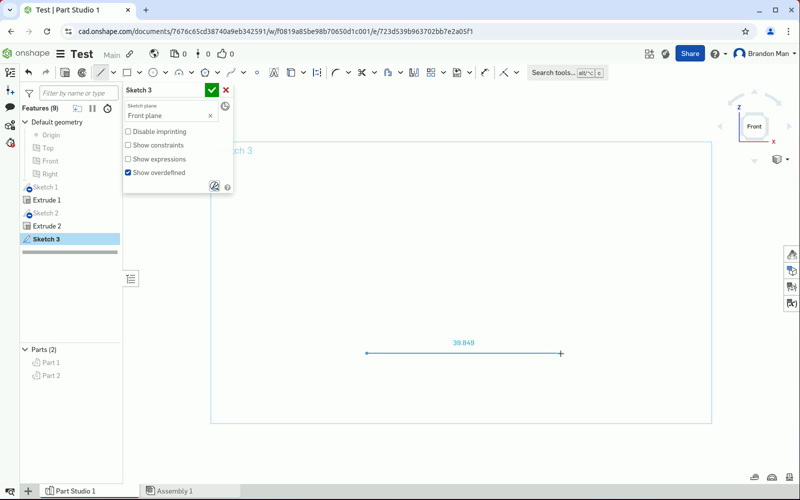
key_up(shift)
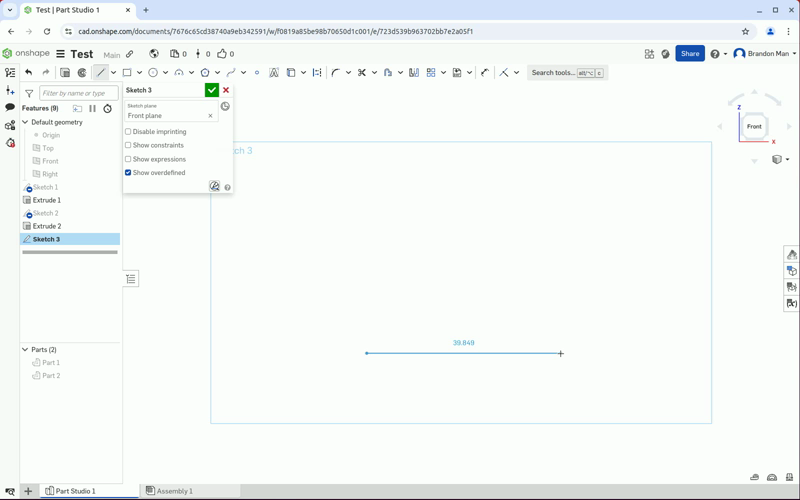
key_down(shift)
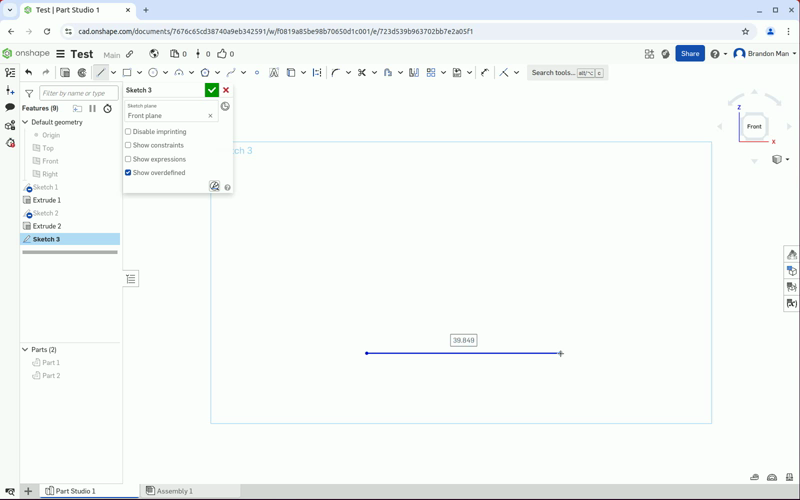
mouse_move(589, 353)
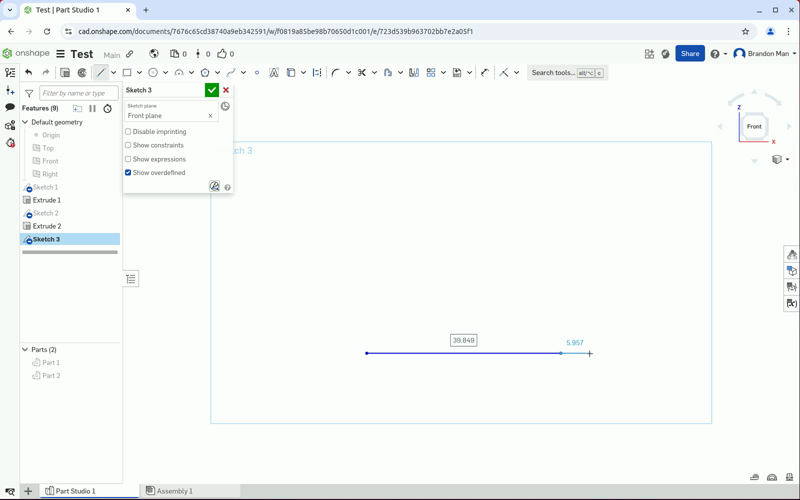
mouse_move(560, 349)
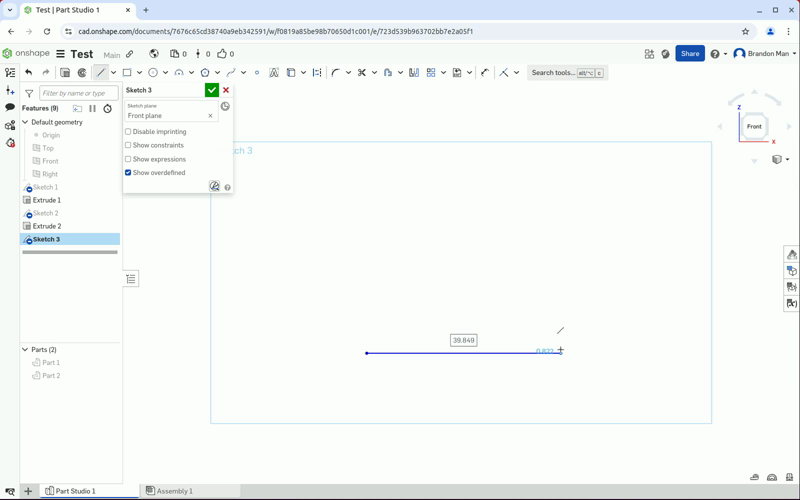
scroll(6)
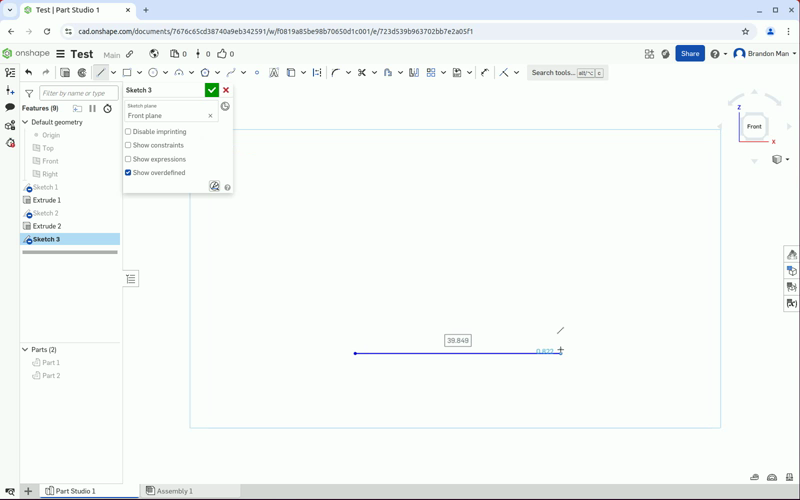
scroll(6)
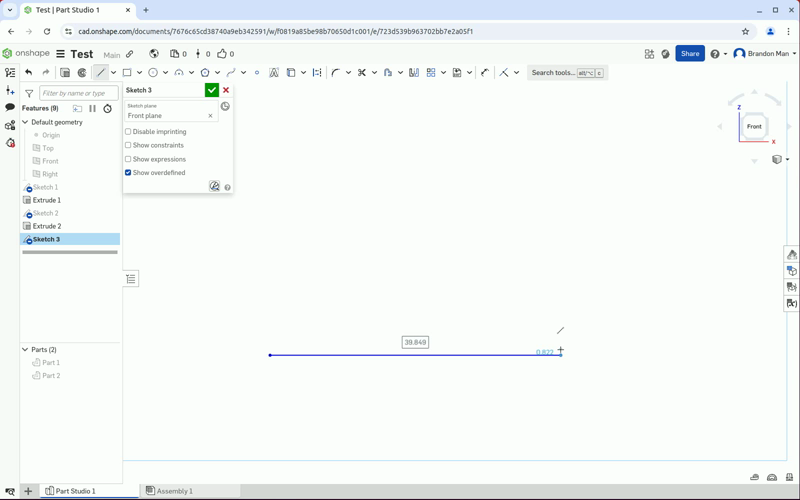
scroll(6)
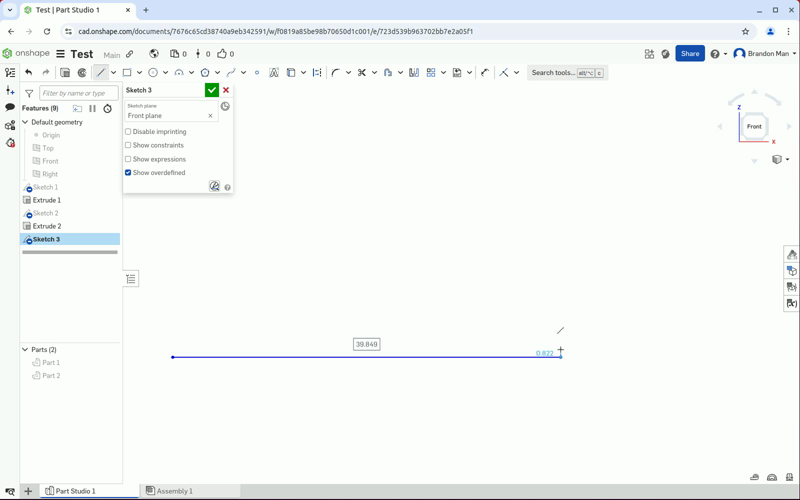
scroll(6)
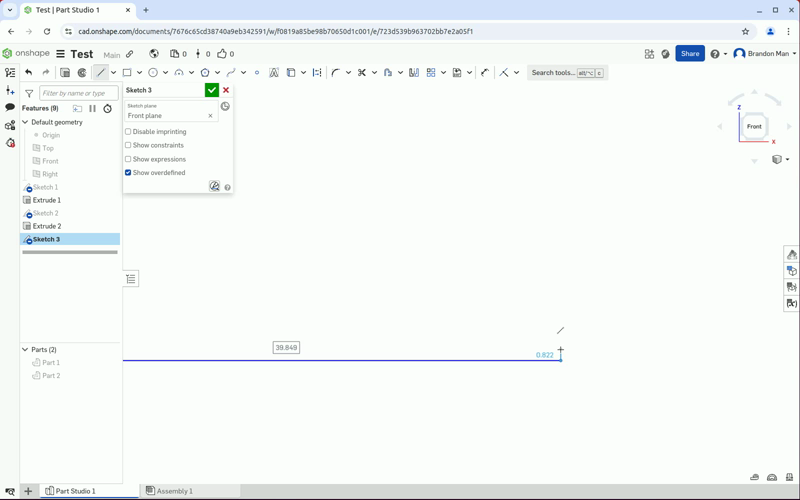
scroll(6)
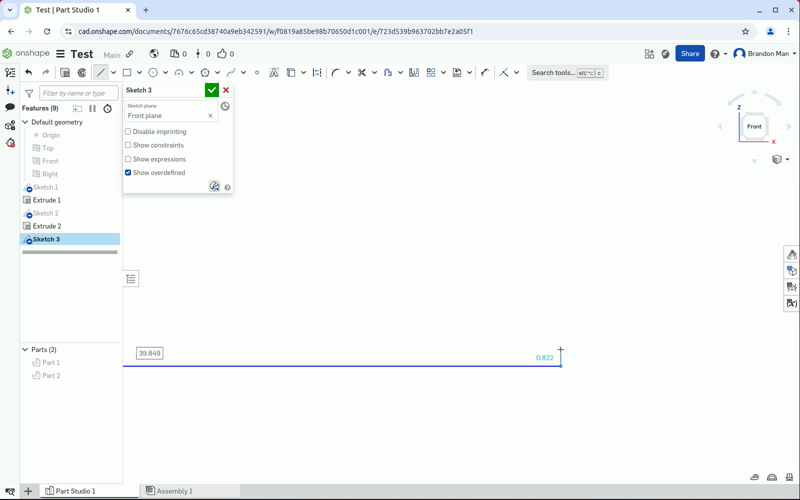
scroll(6)
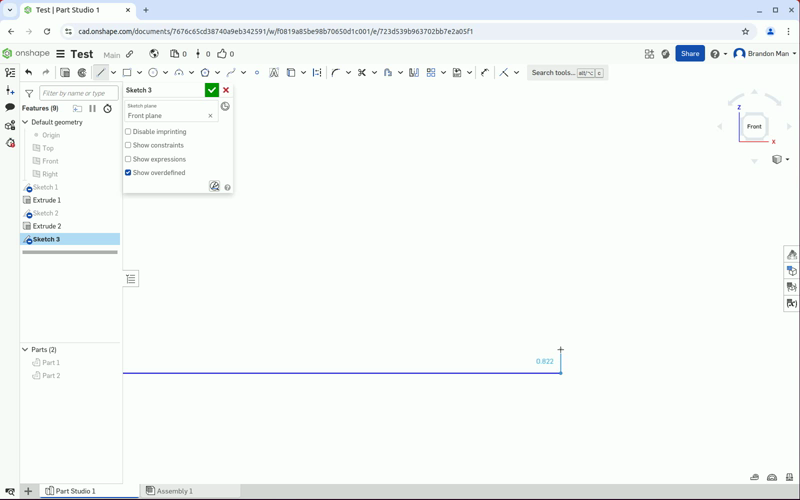
scroll(6)
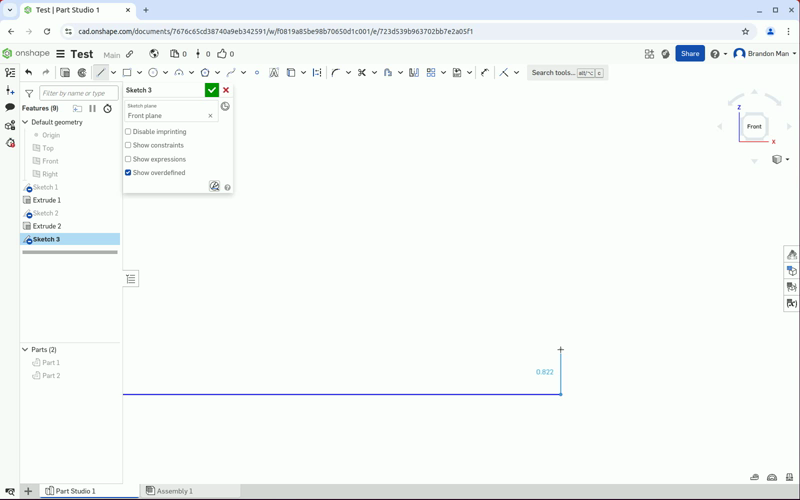
click(560, 349)
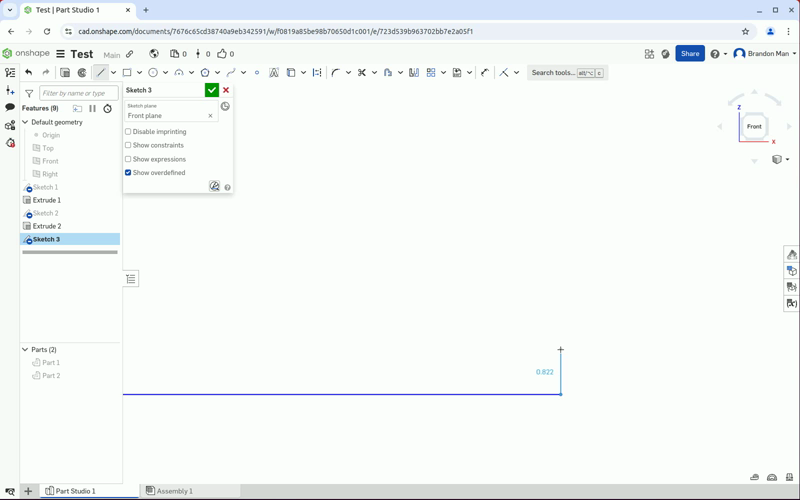
scroll(-6)
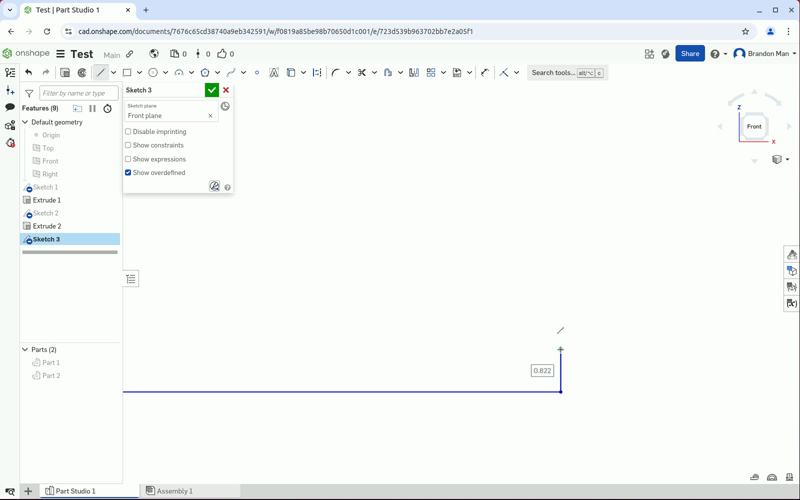
scroll(-6)
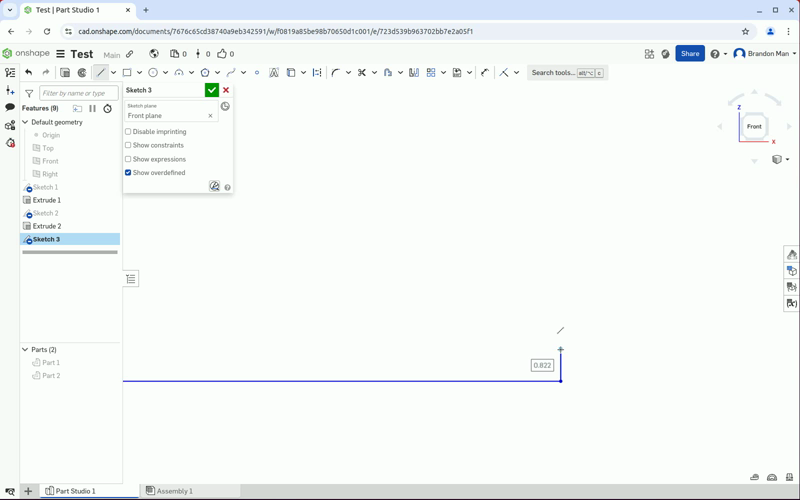
scroll(-6)
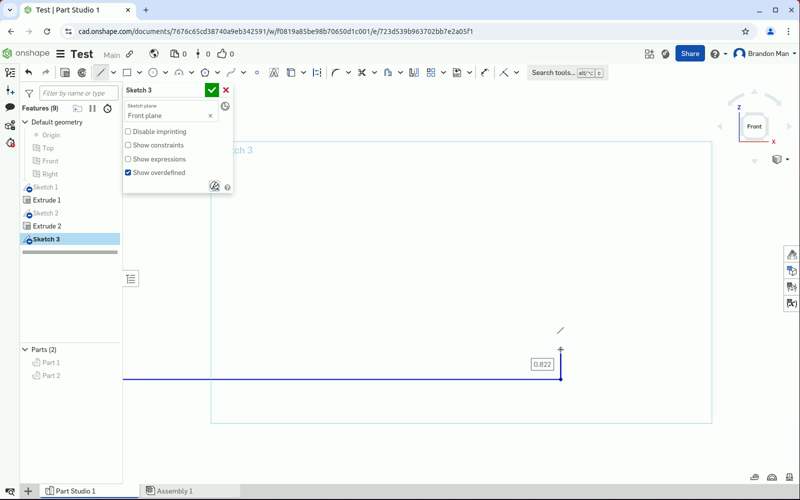
scroll(-6)
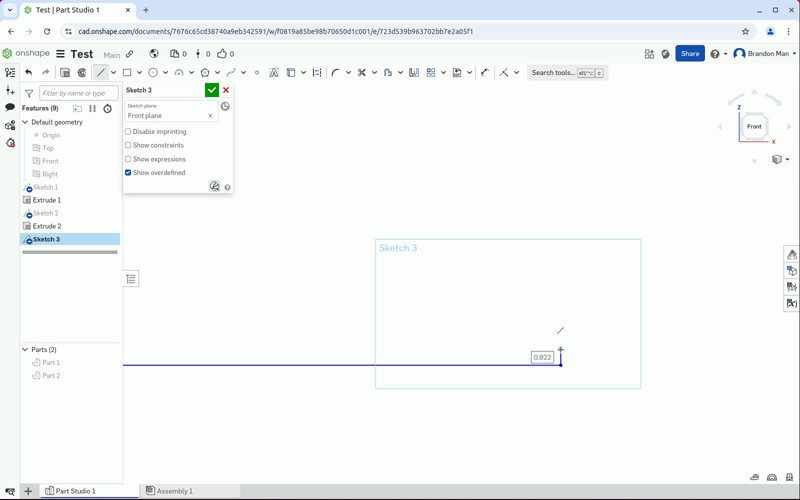
scroll(-6)
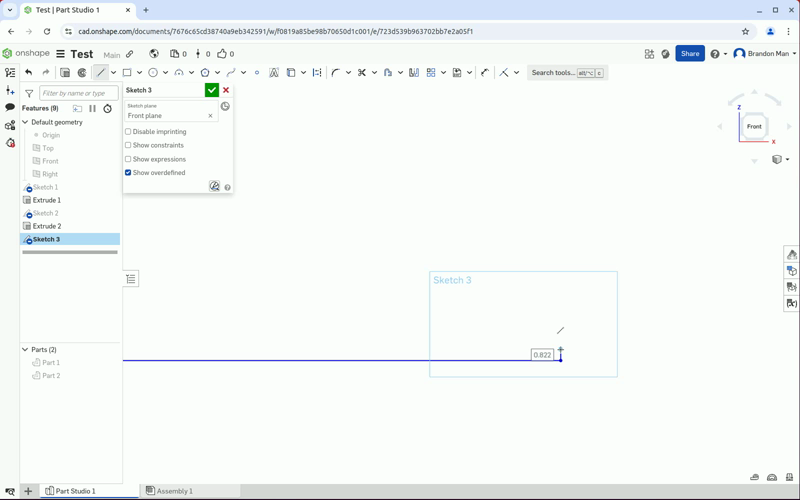
scroll(-6)
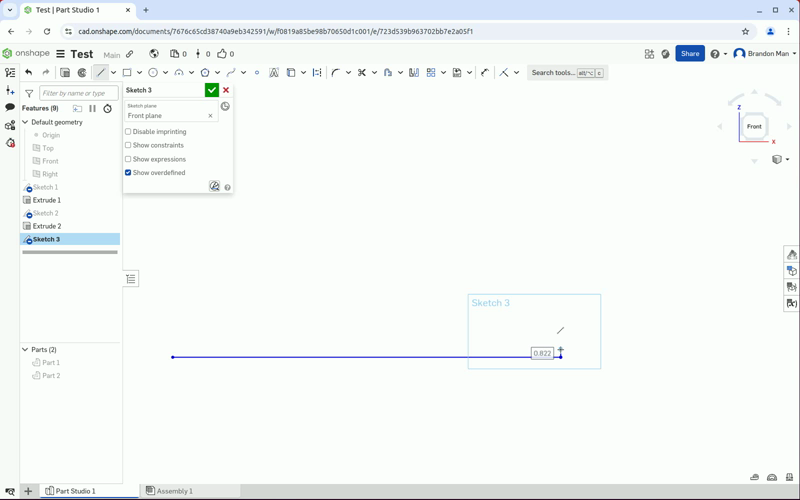
scroll(-6)
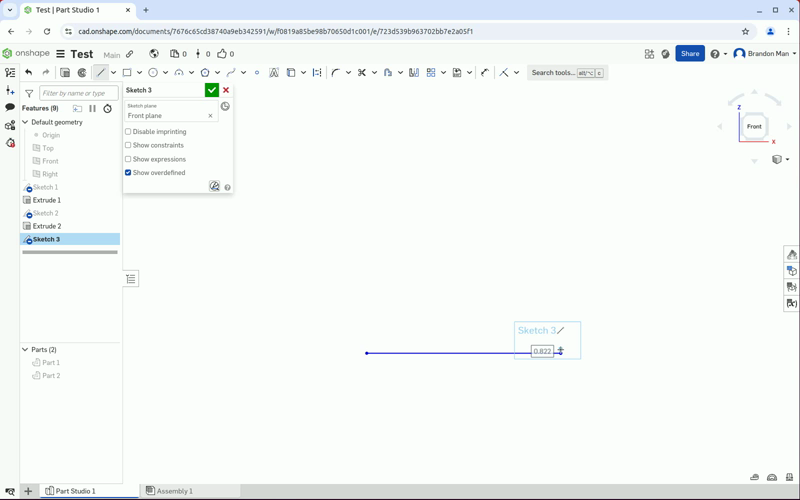
key_up(shift)
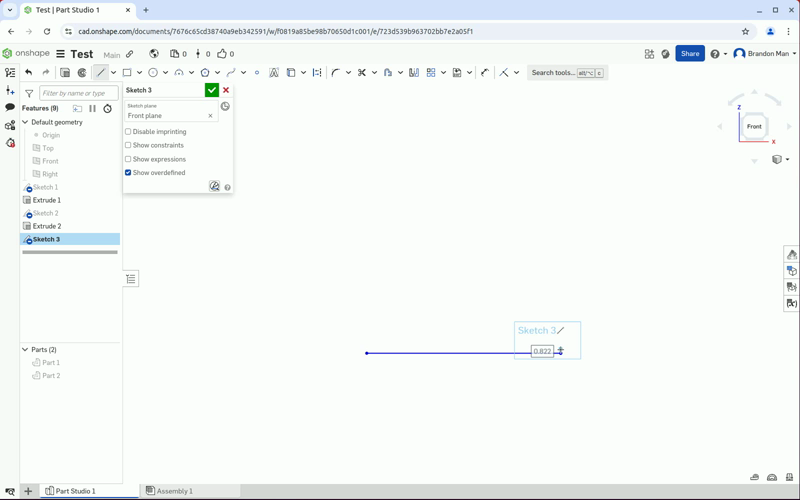
key_down(shift)
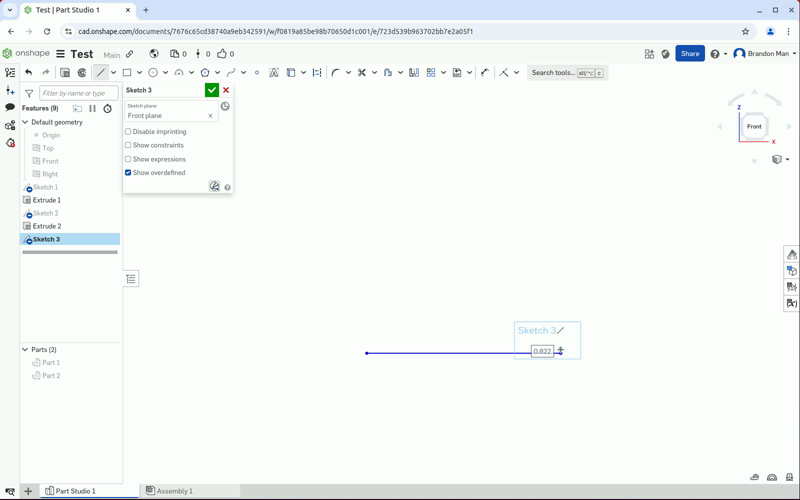
mouse_move(366, 349)
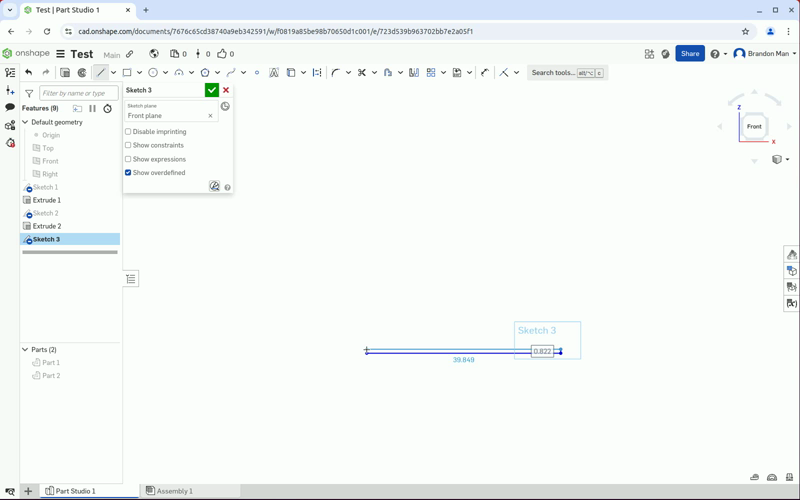
scroll(6)
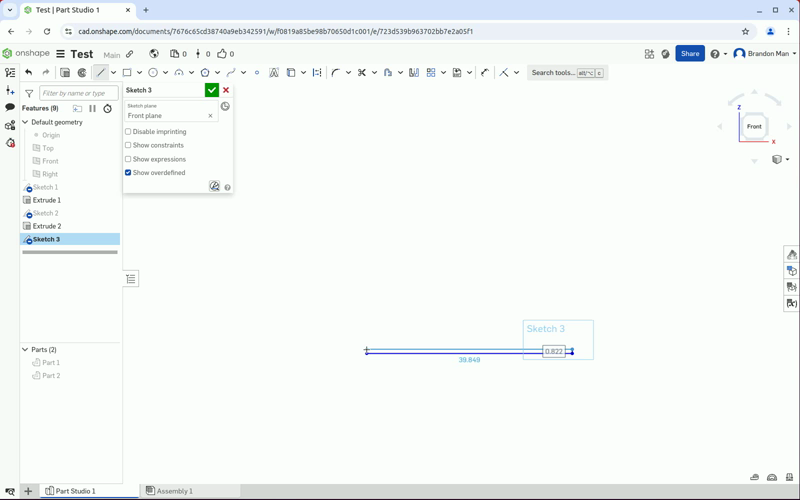
scroll(6)
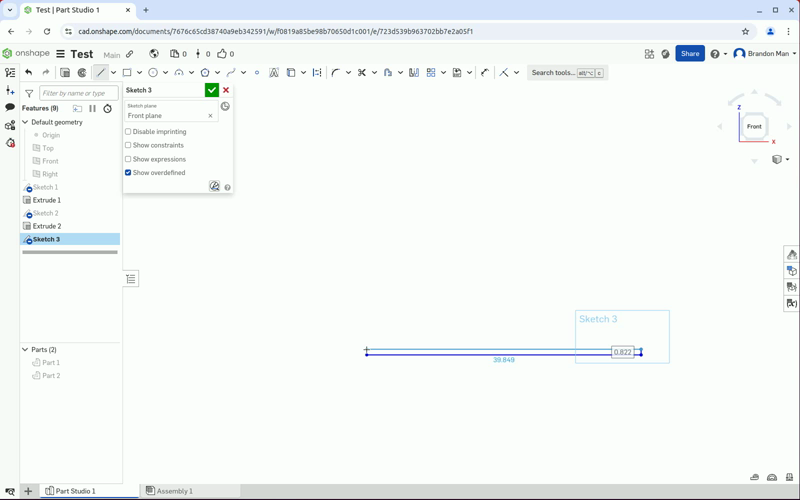
scroll(6)
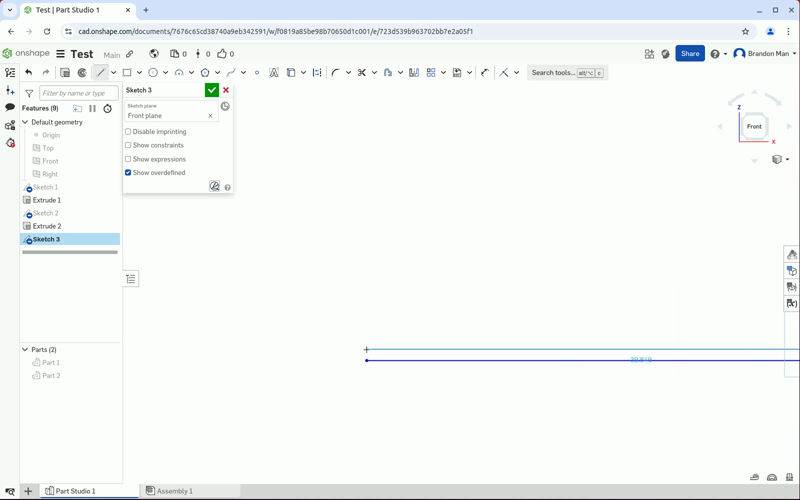
scroll(6)
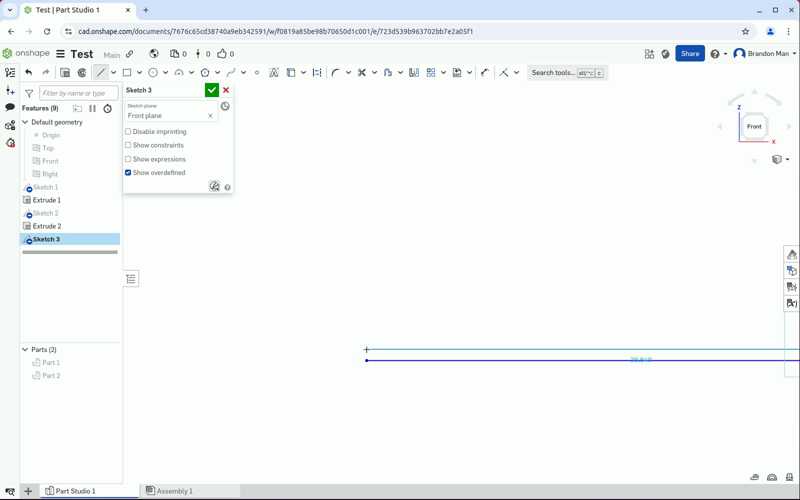
scroll(6)
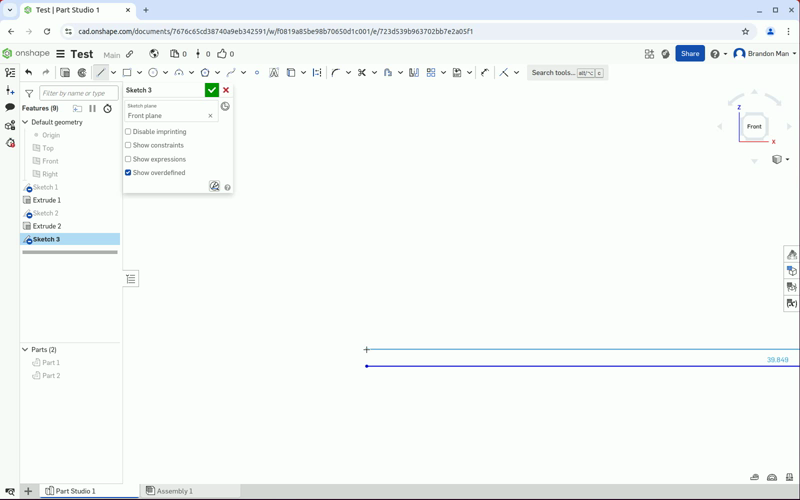
scroll(6)
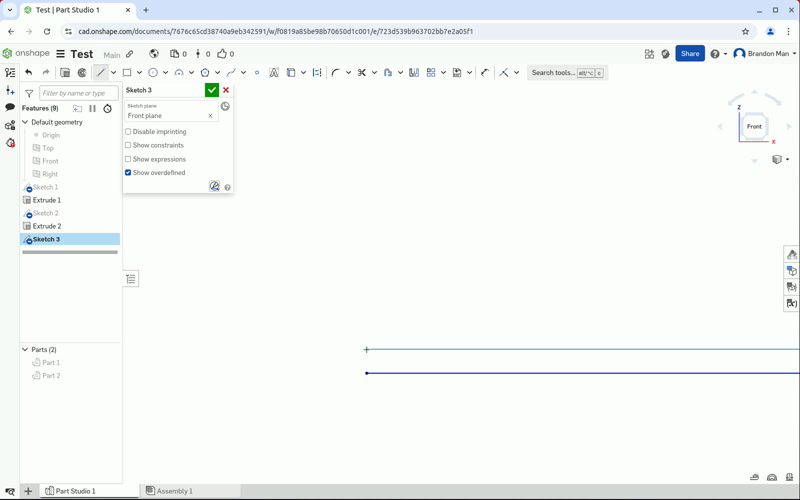
scroll(6)
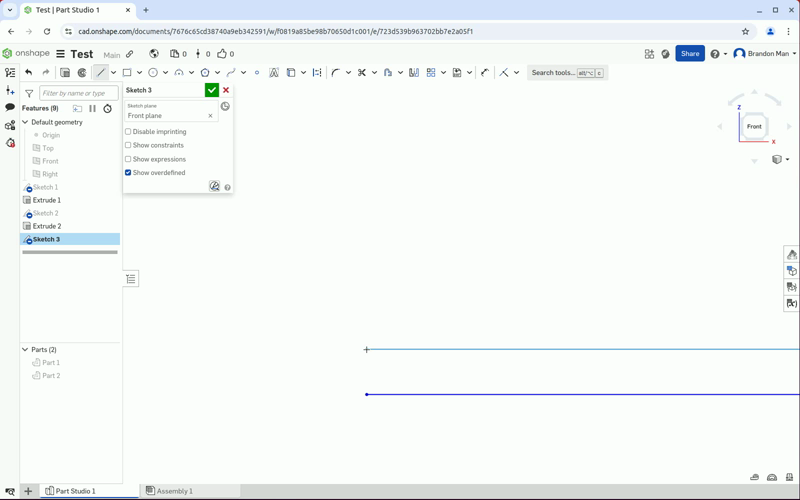
click(366, 349)
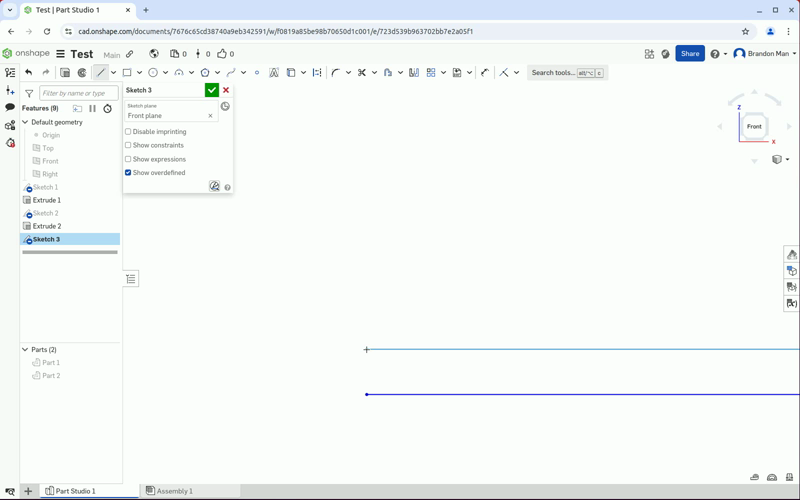
scroll(-6)
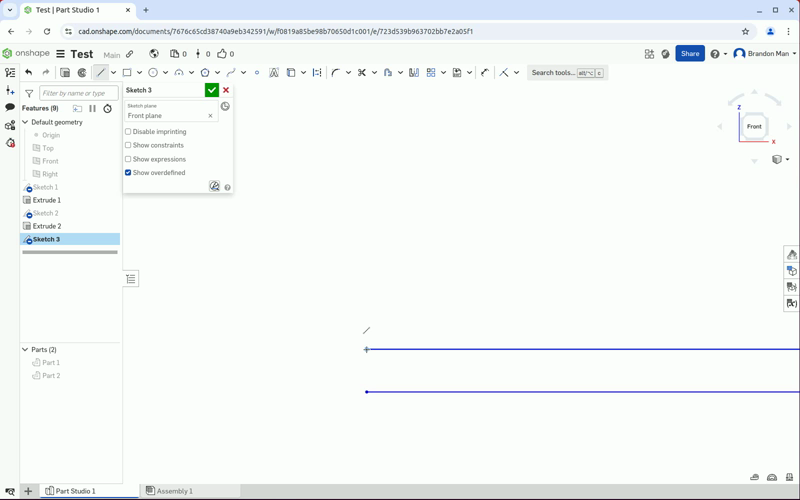
scroll(-6)
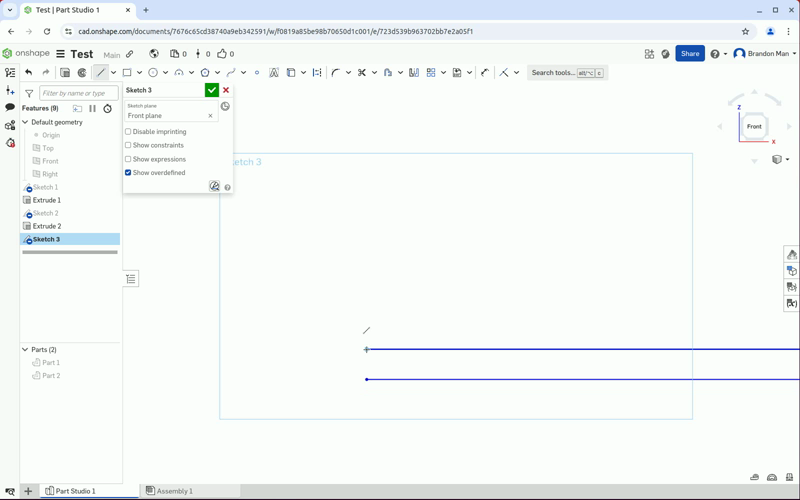
scroll(-6)
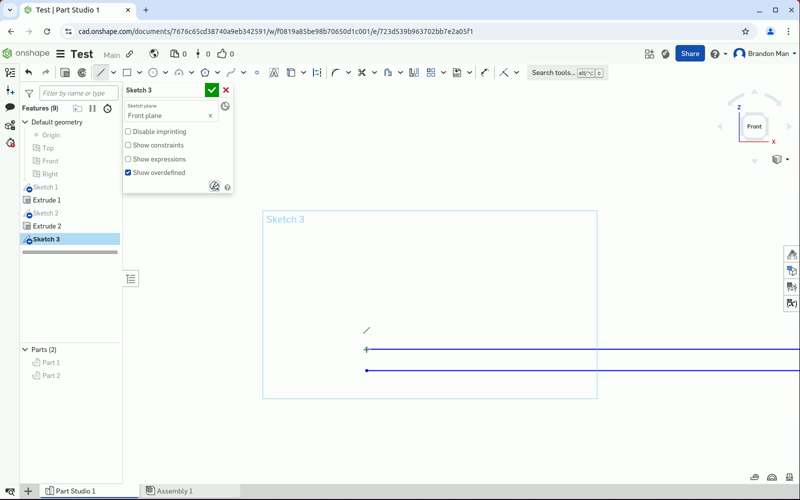
scroll(-6)
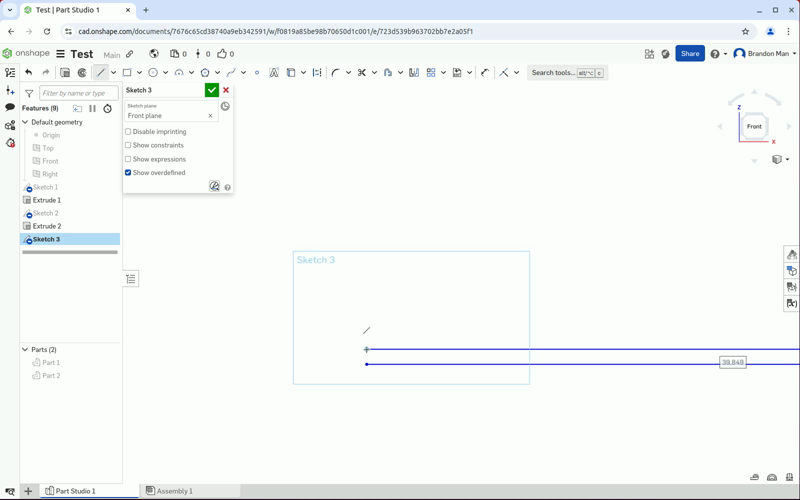
scroll(-6)
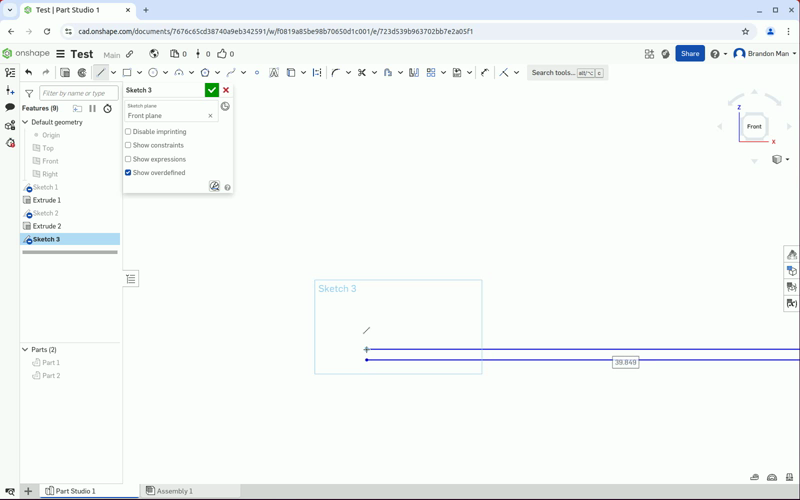
scroll(-6)
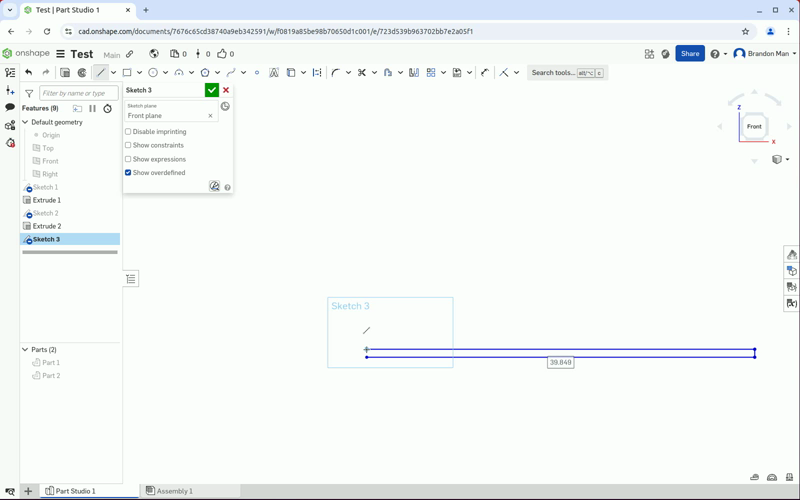
scroll(-6)
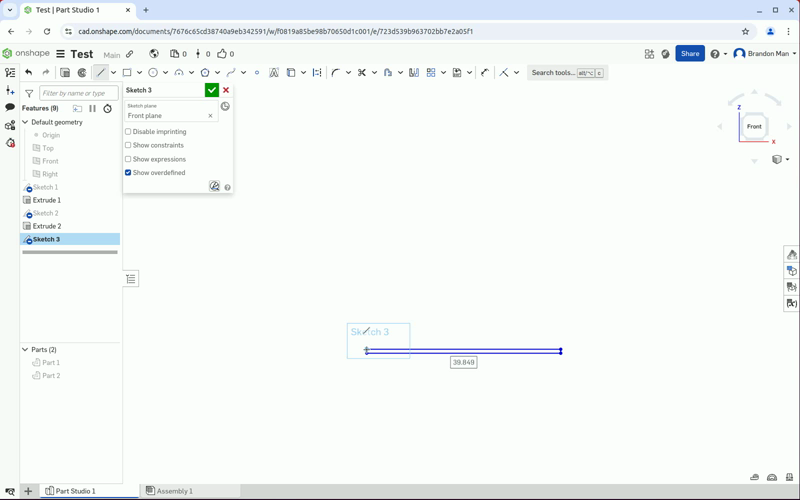
key_up(shift)
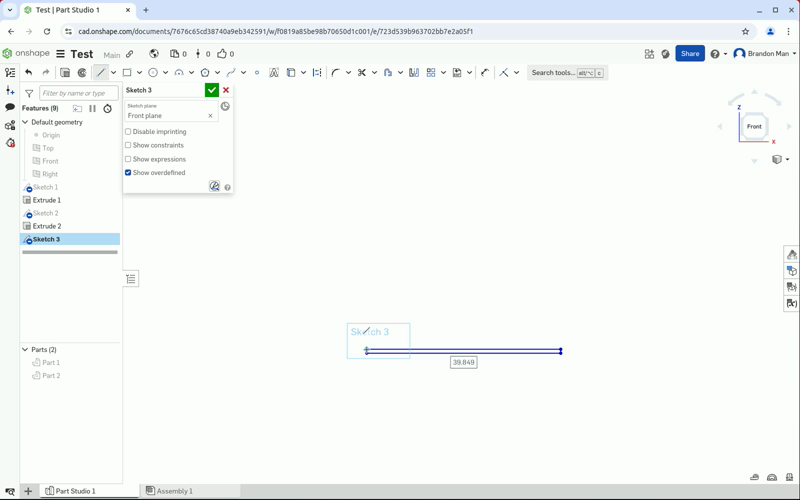
mouse_move(396, 349)
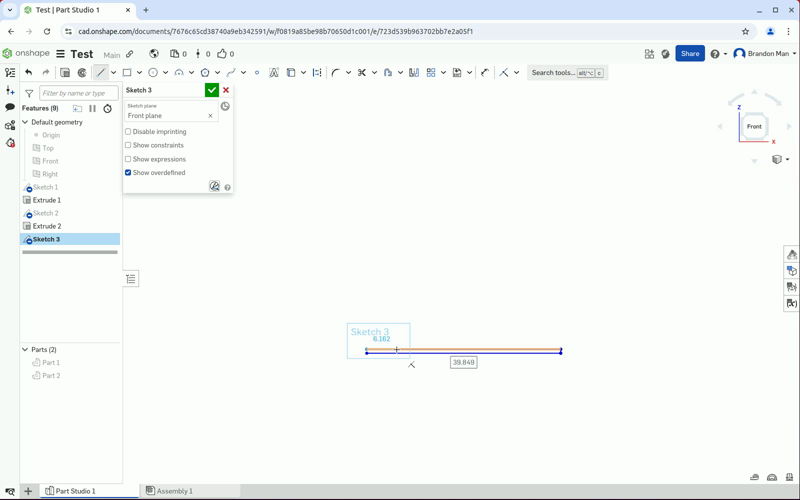
key_down(shift)
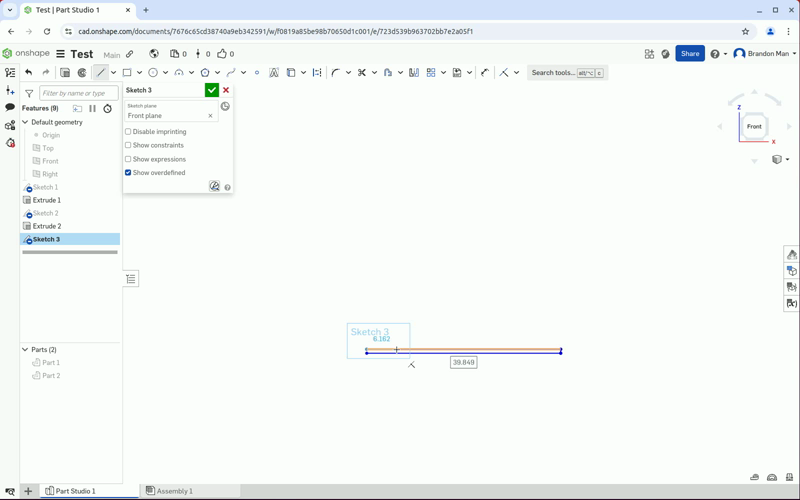
mouse_move(366, 353)
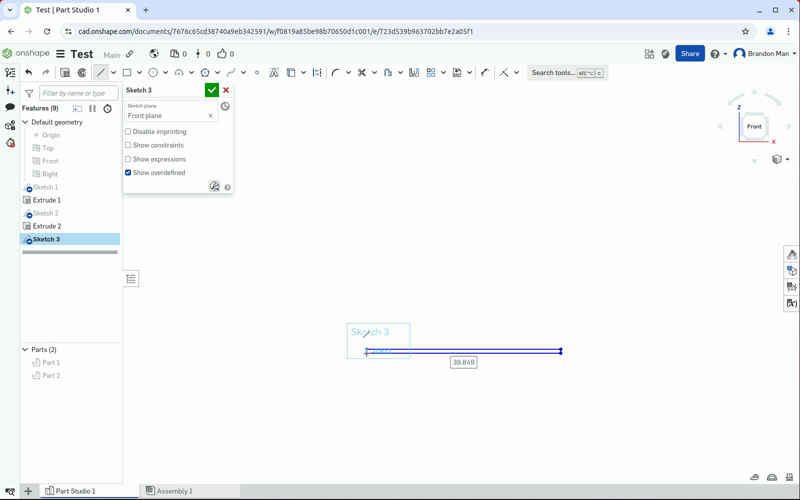
scroll(6)
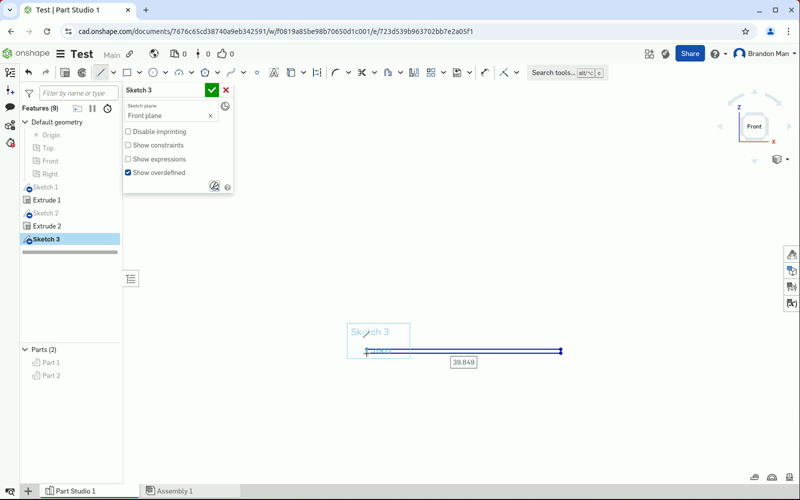
scroll(6)
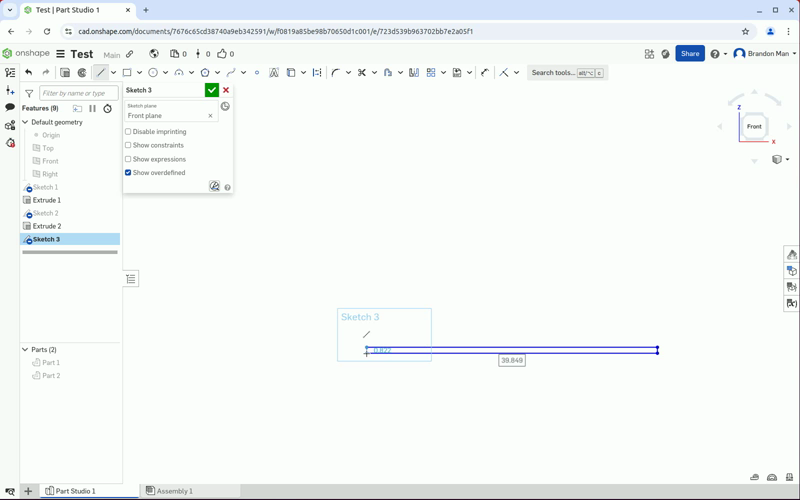
scroll(6)
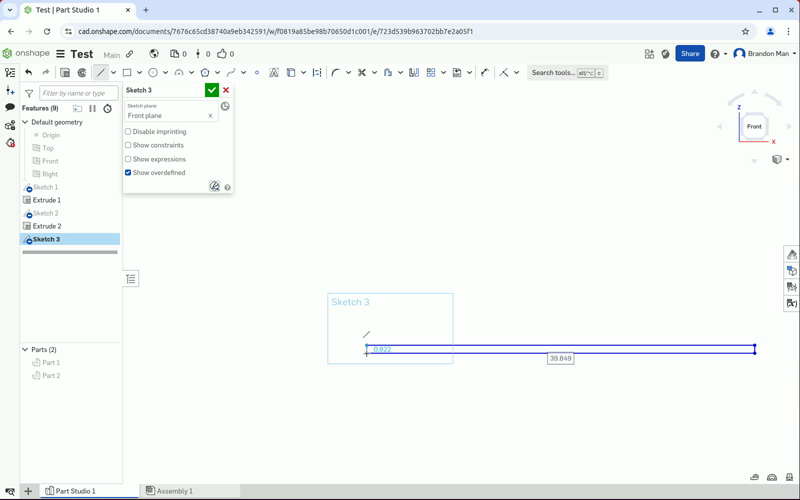
scroll(6)
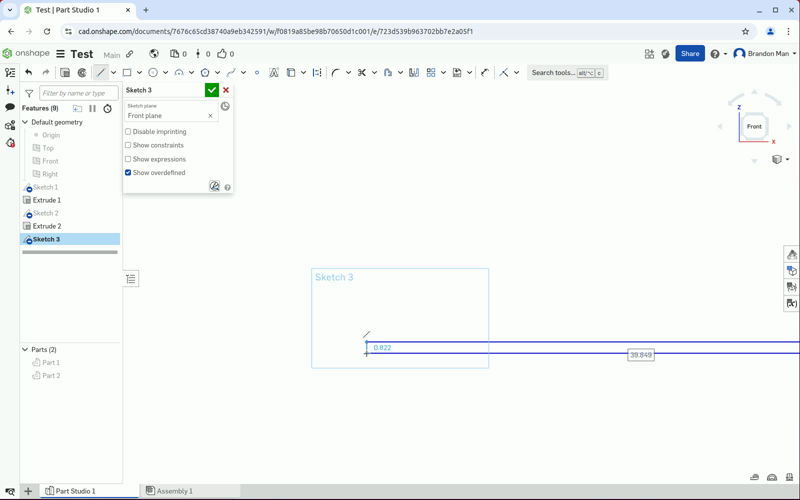
scroll(6)
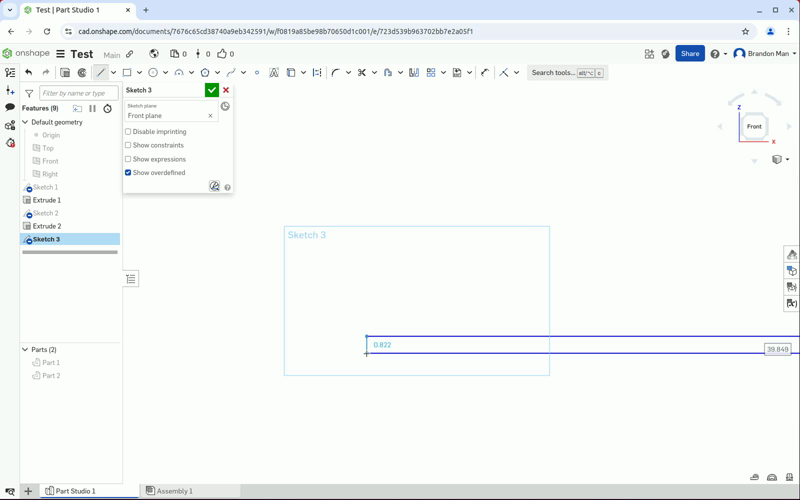
scroll(6)
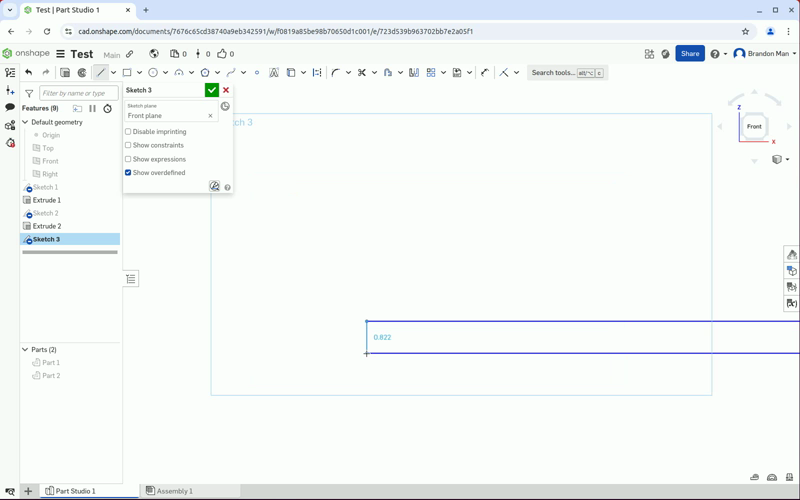
scroll(6)
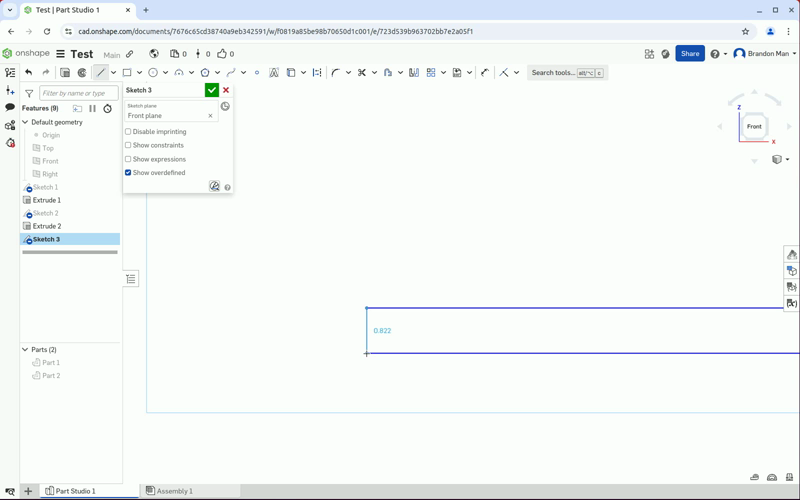
key_up(shift)
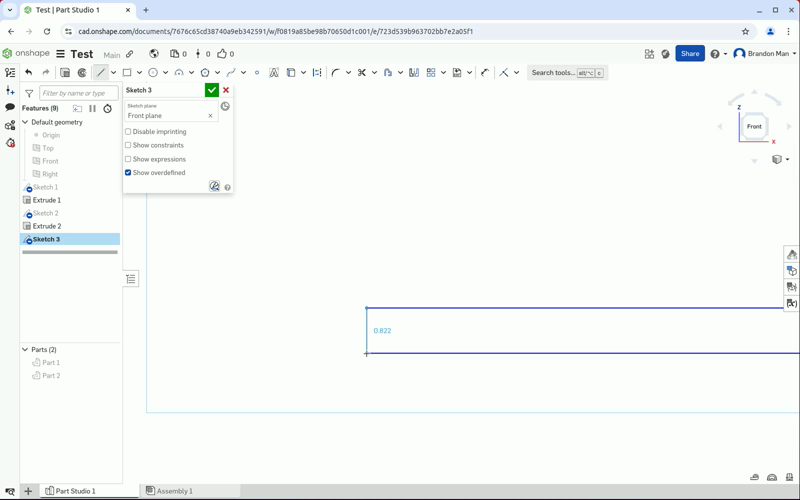
click(366, 353)
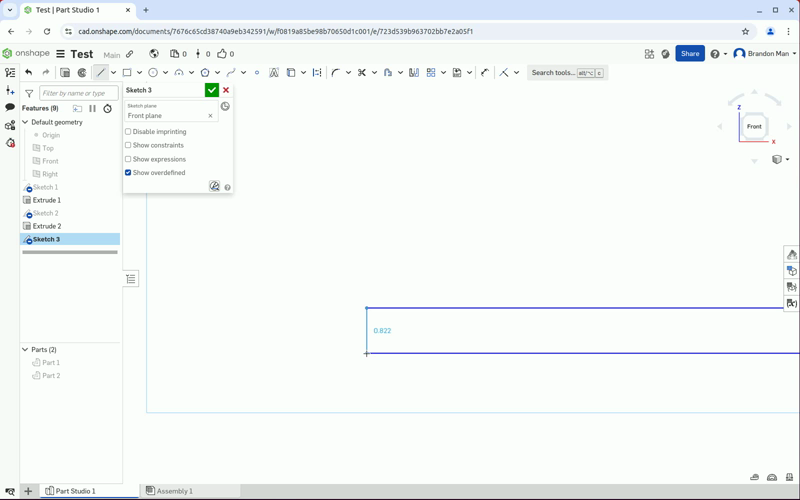
scroll(-6)
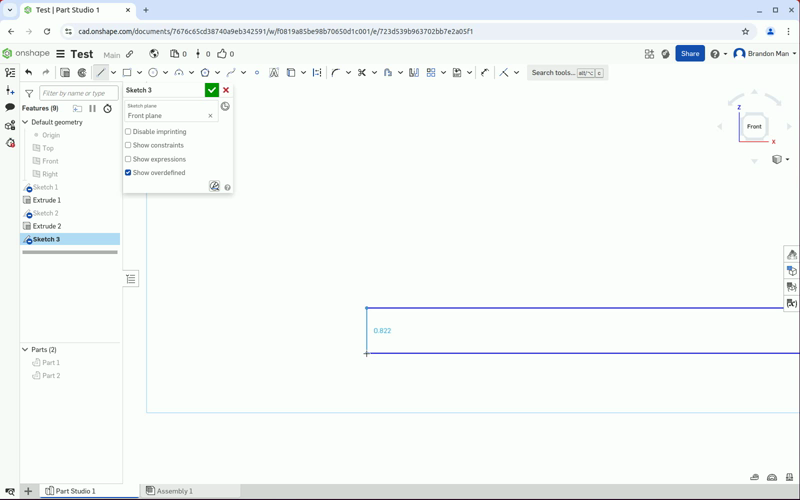
scroll(-6)
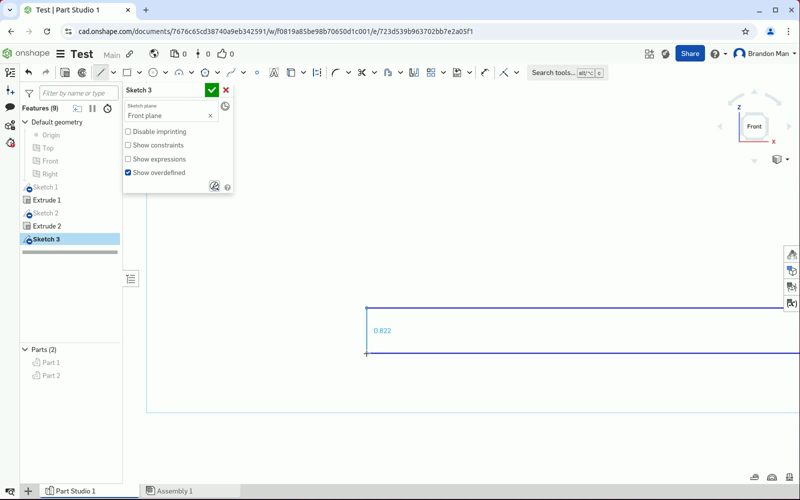
scroll(-6)
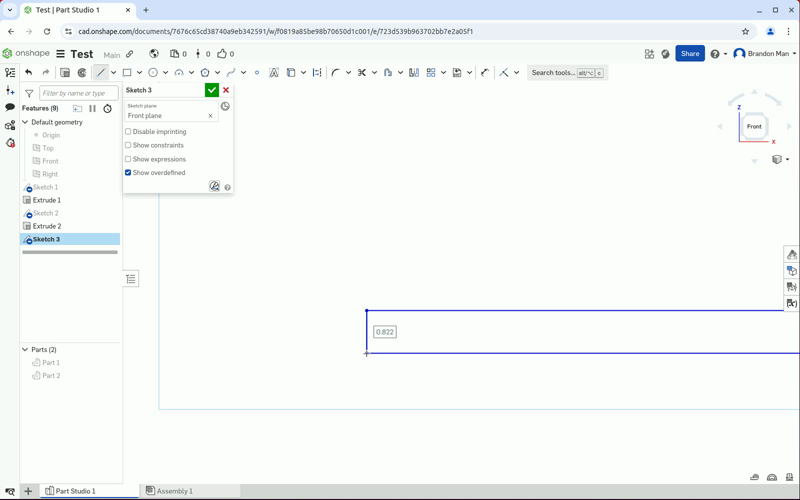
scroll(-6)
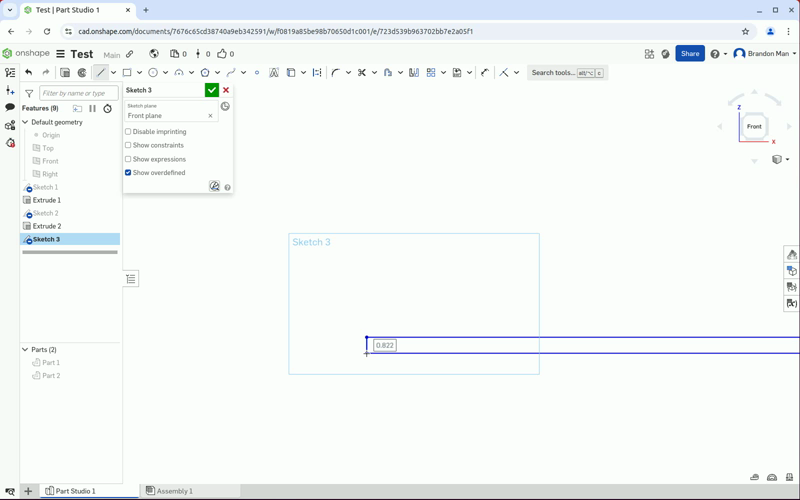
scroll(-6)
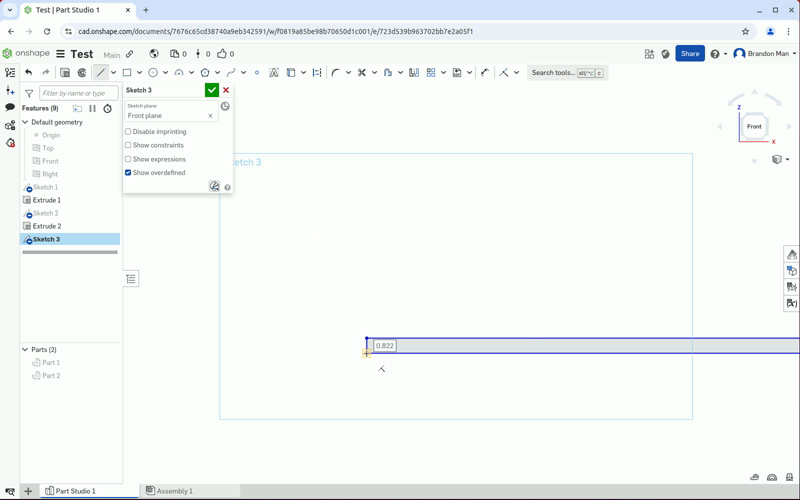
scroll(-6)
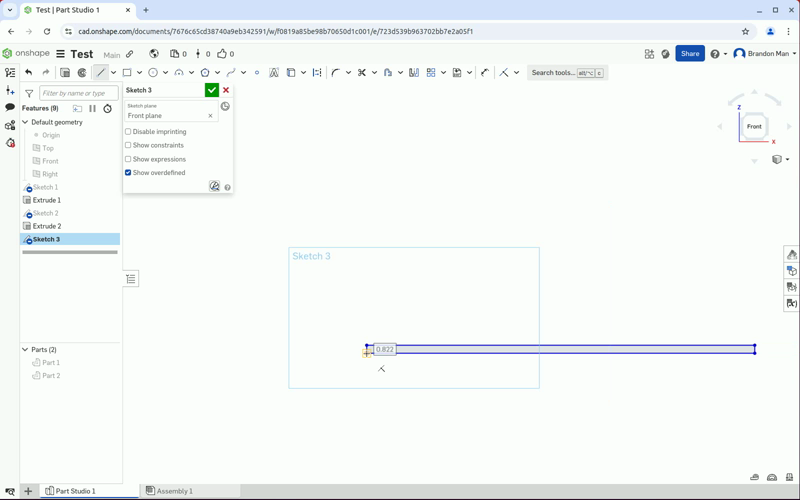
scroll(-6)
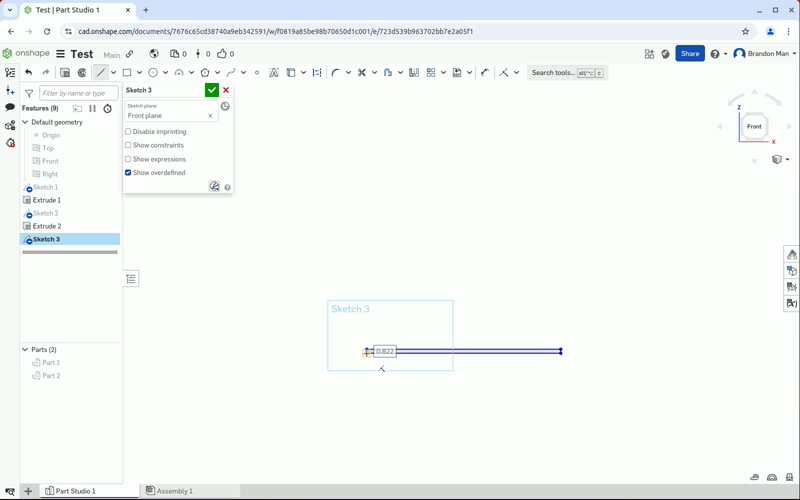
key(esc)
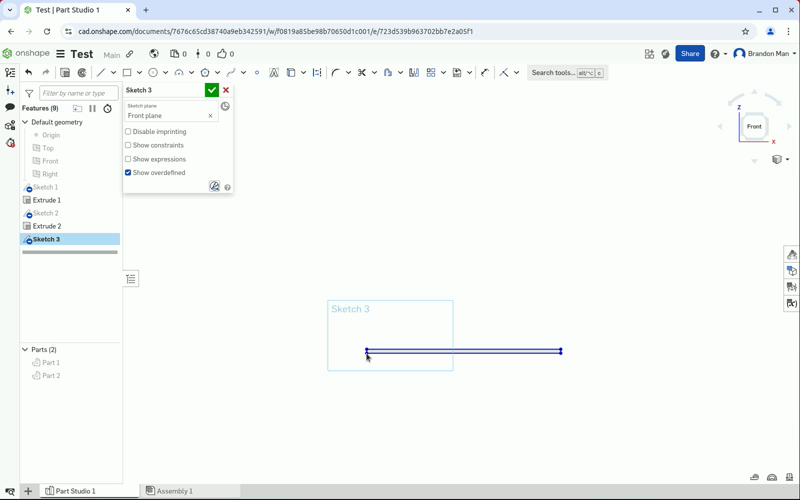
mouse_move(506, 350)
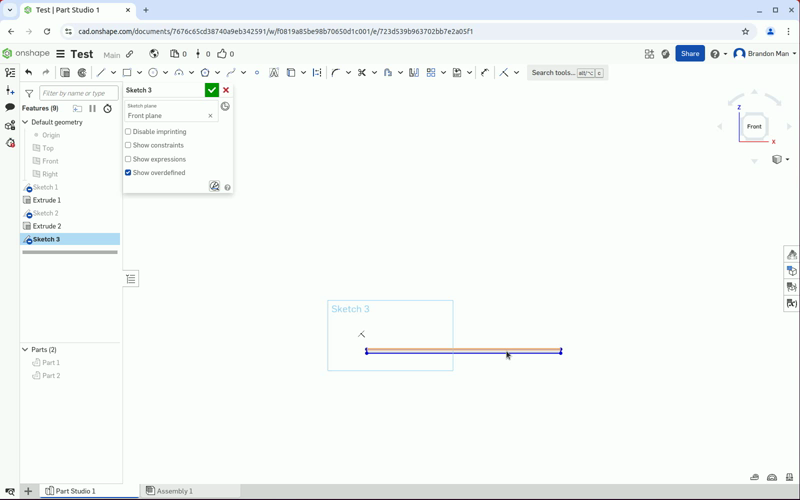
scroll(6)
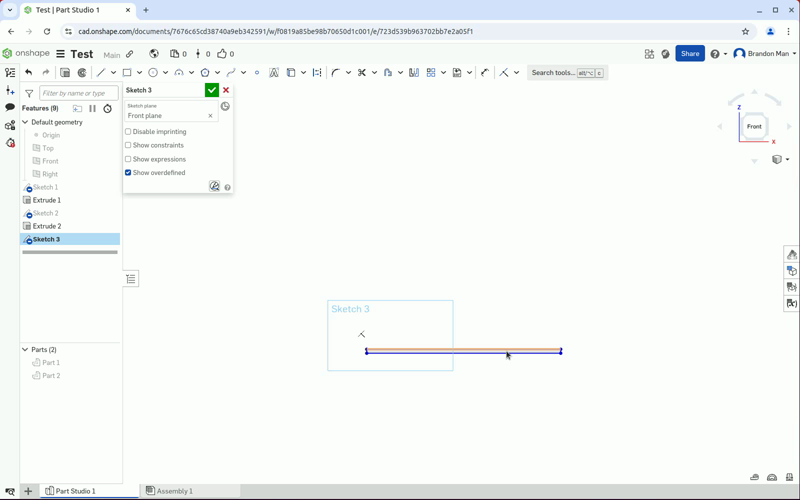
scroll(6)
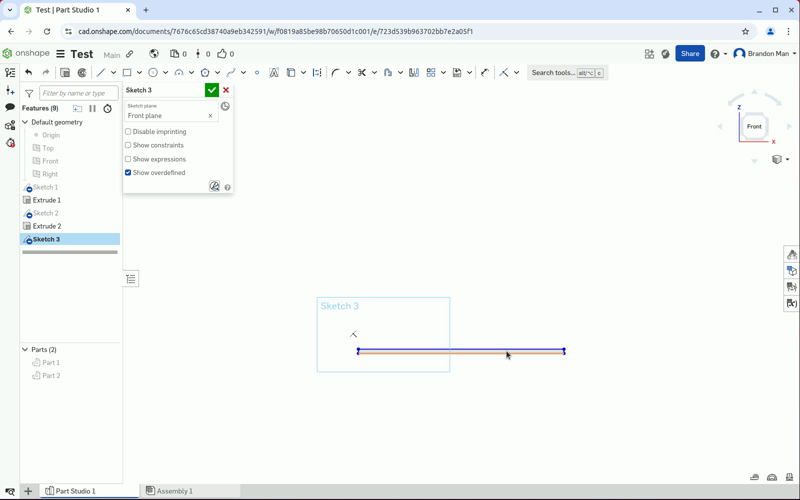
scroll(6)
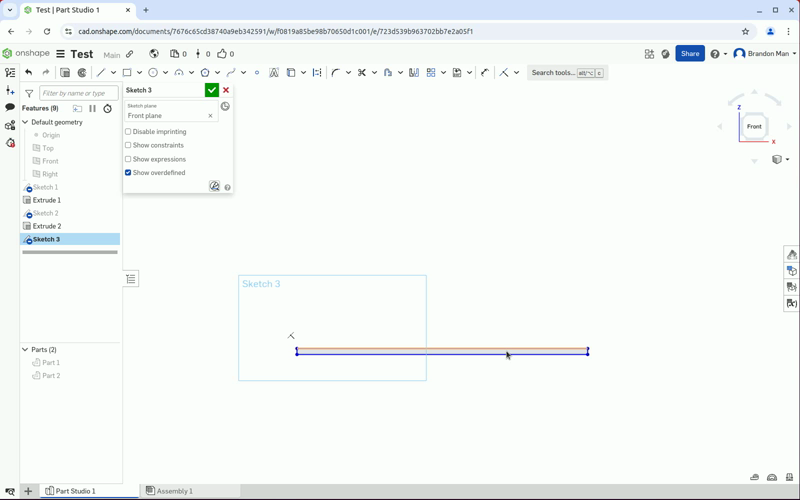
scroll(6)
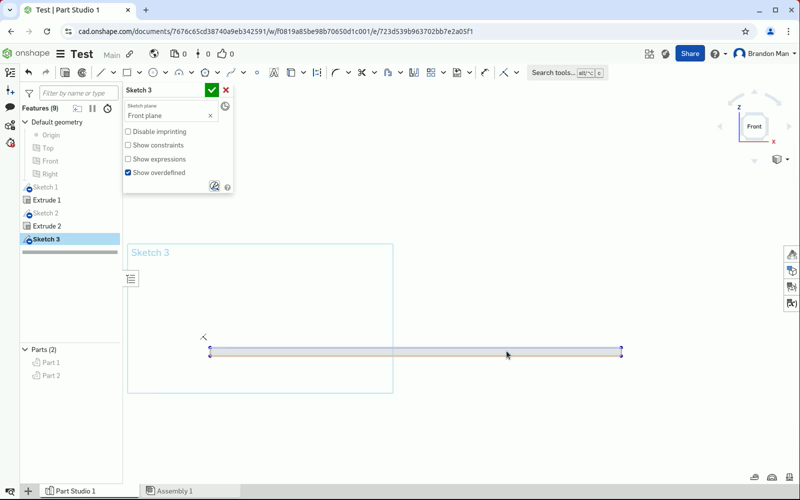
scroll(6)
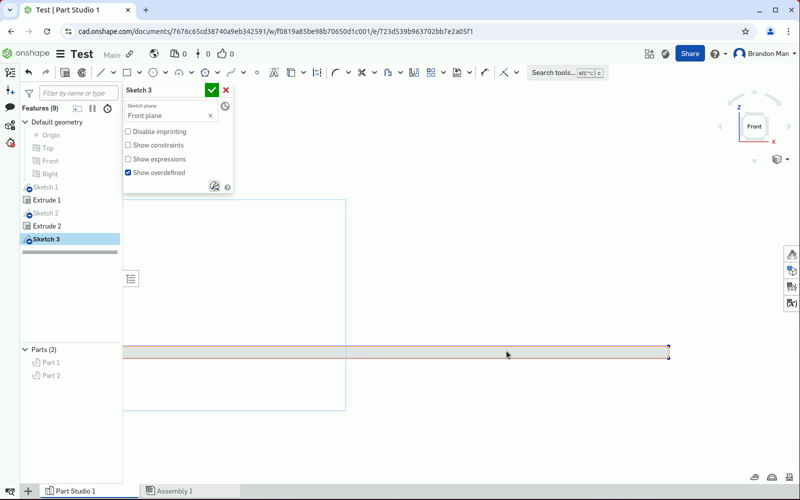
scroll(6)
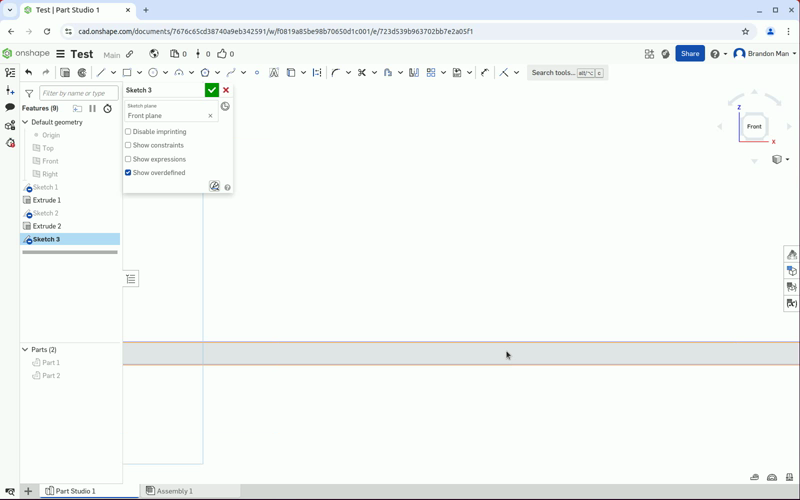
scroll(6)
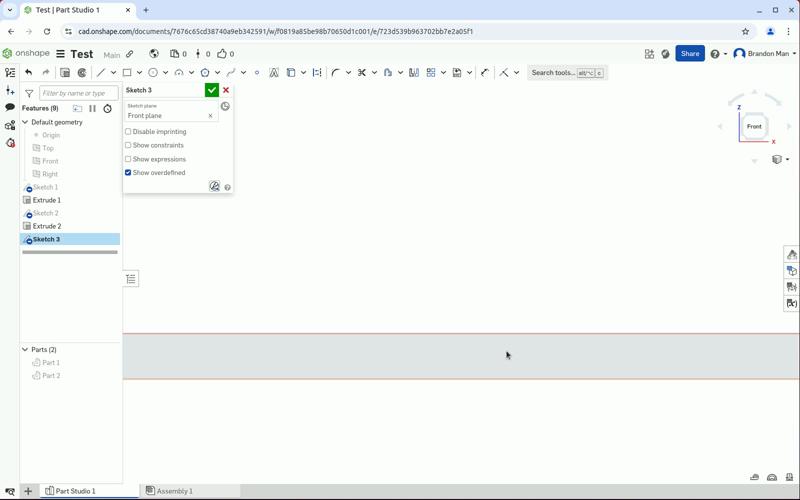
click(506, 350)
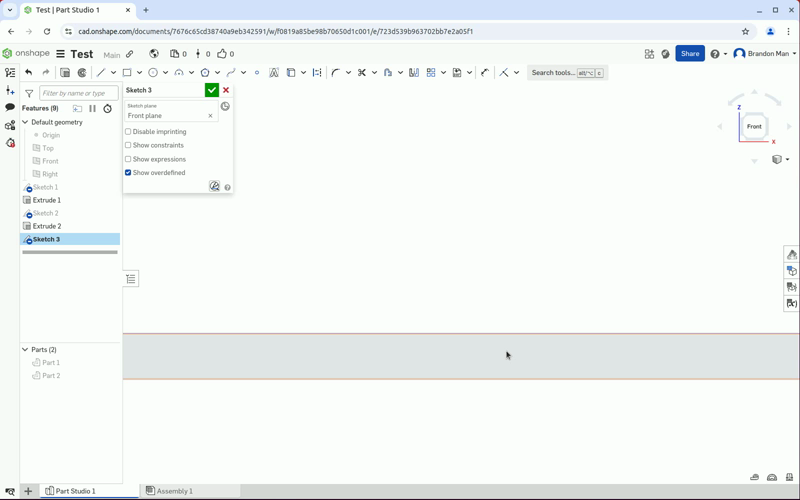
scroll(-6)
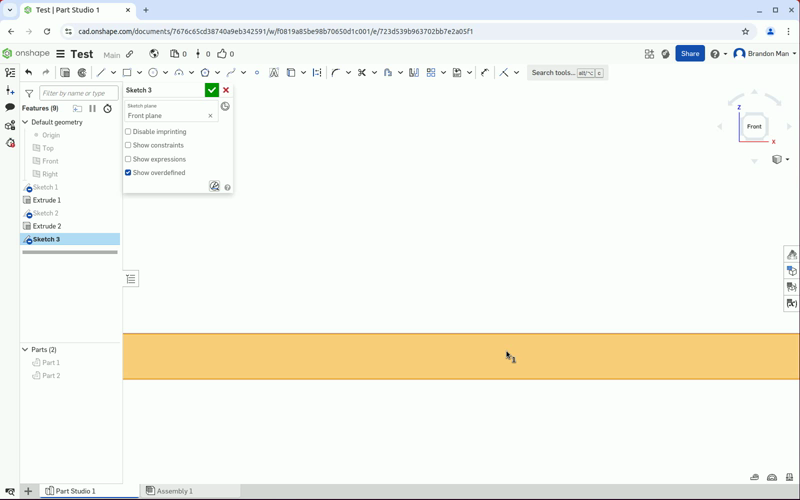
scroll(-6)
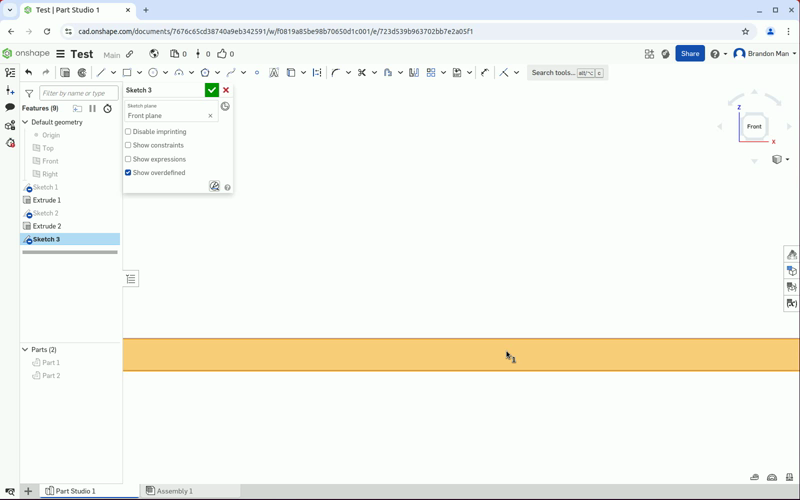
scroll(-6)
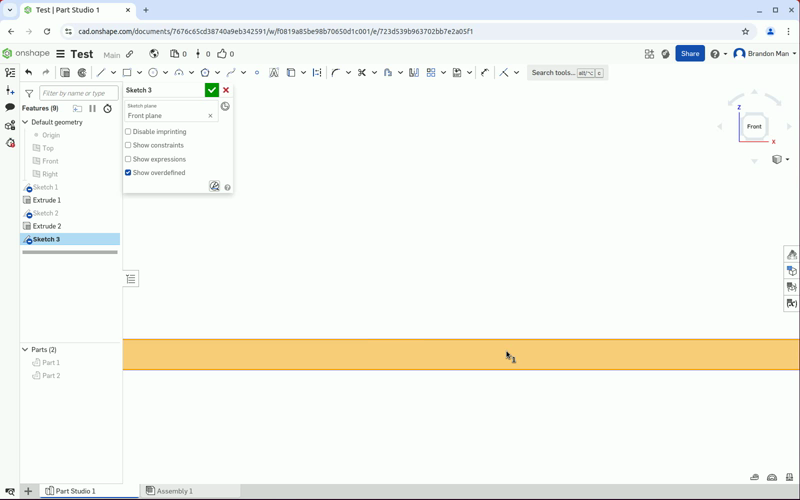
scroll(-6)
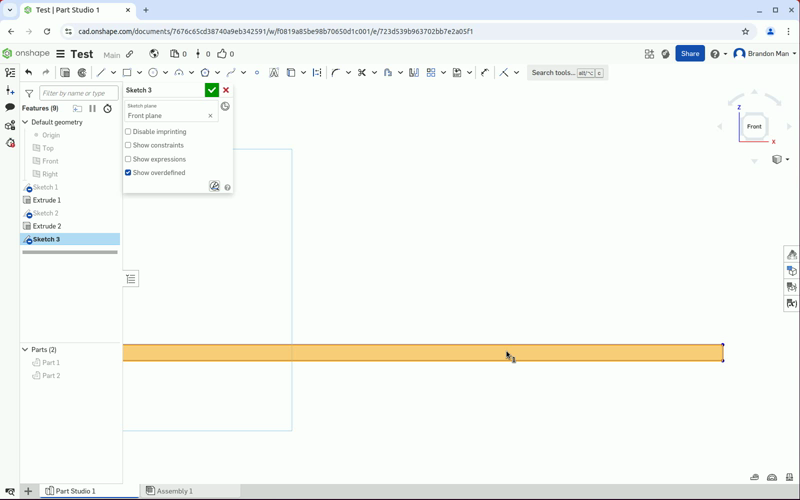
scroll(-6)
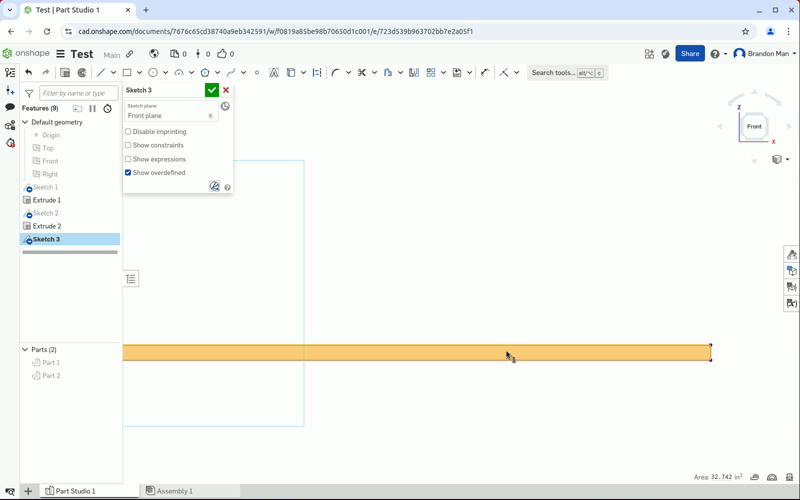
scroll(-6)
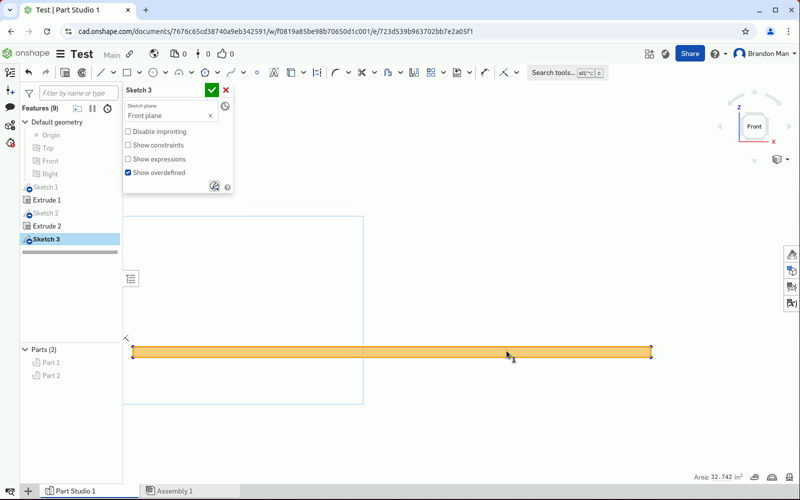
scroll(-6)
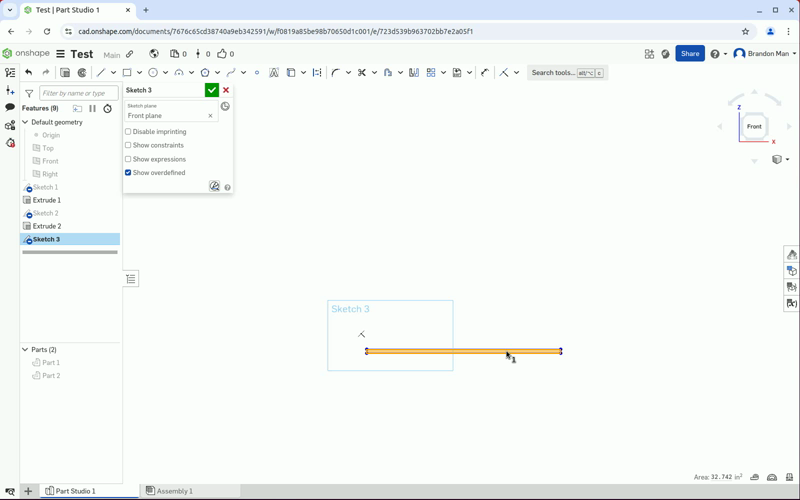
mouse_move(73, 352)
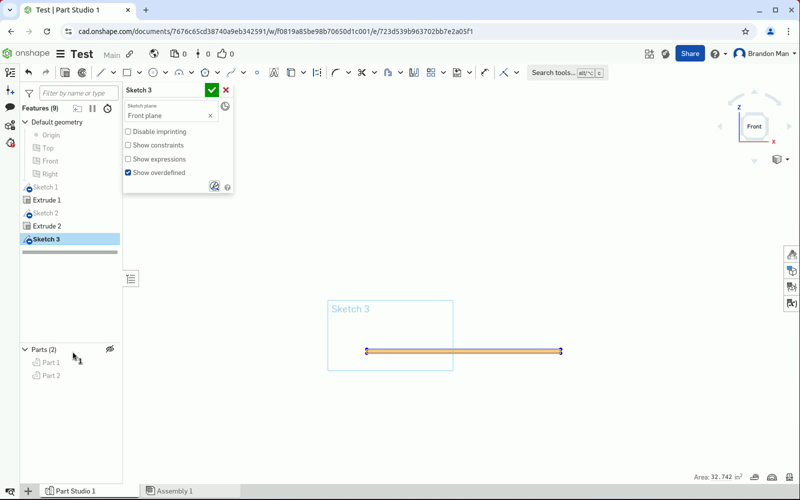
key(shift+y)
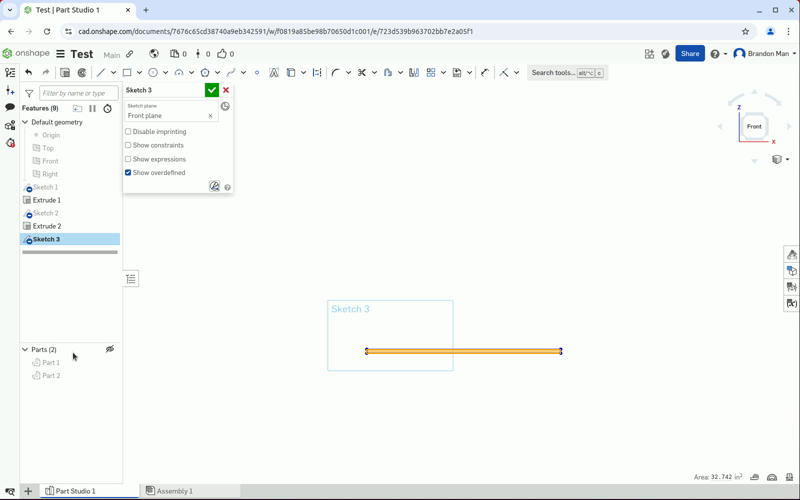
key(shift+e)
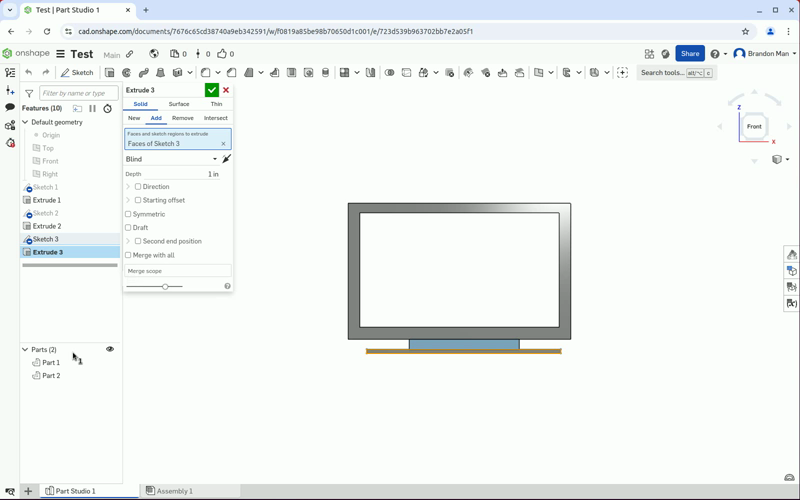
mouse_move(143, 106)
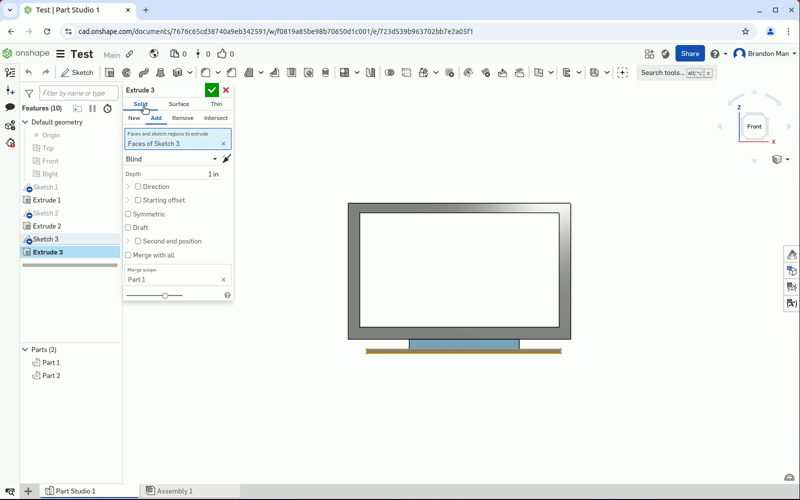
click(143, 106)
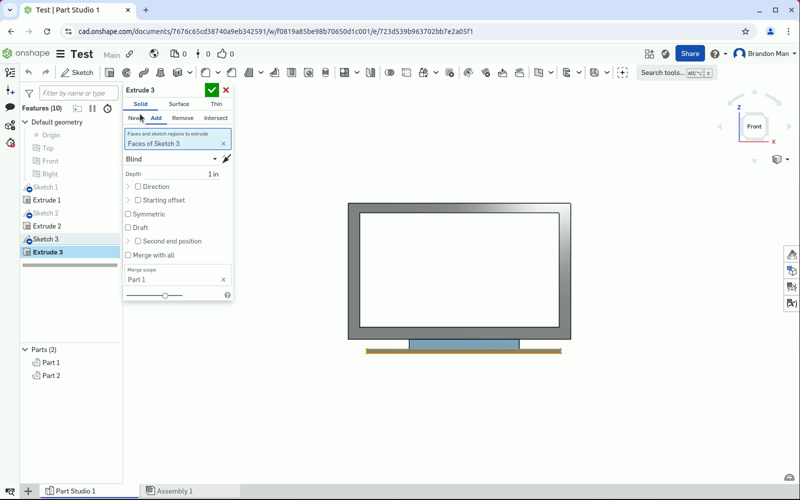
mouse_move(137, 120)
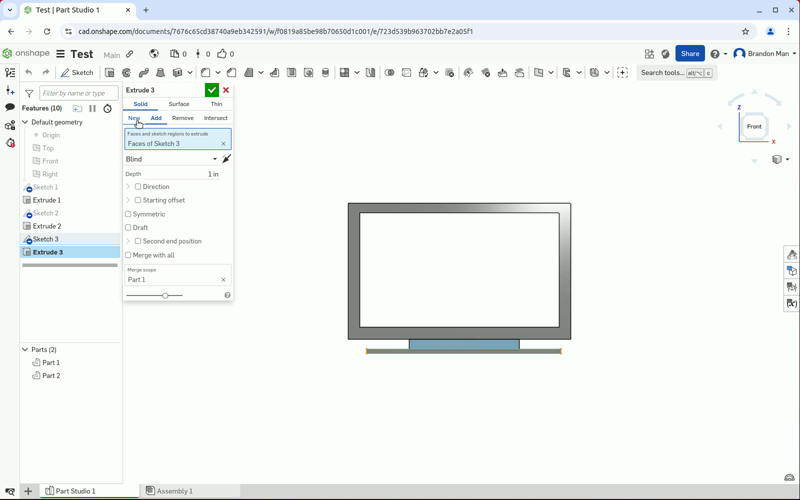
click(137, 120)
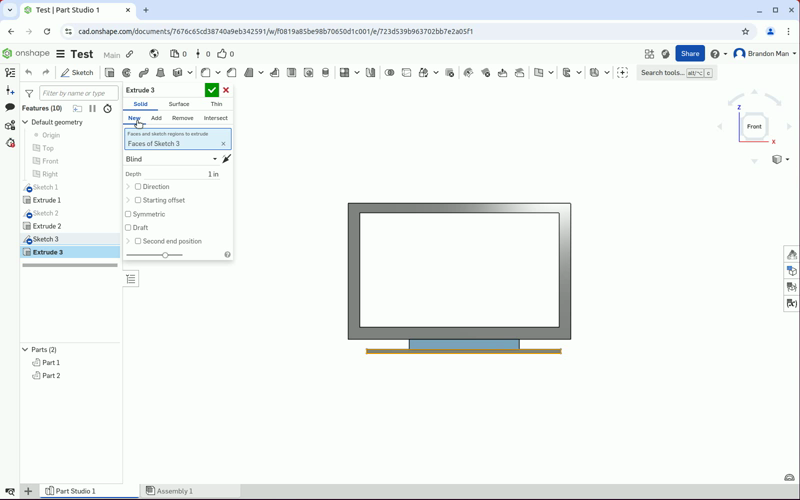
key(tab, 4)
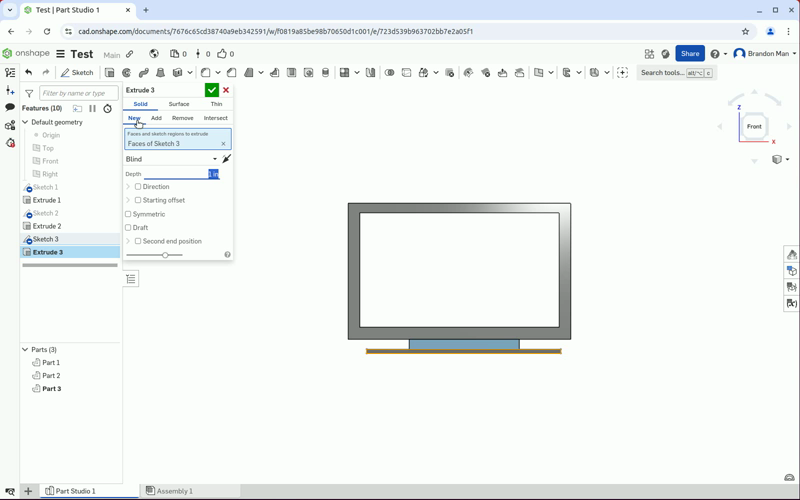
text(12.276)
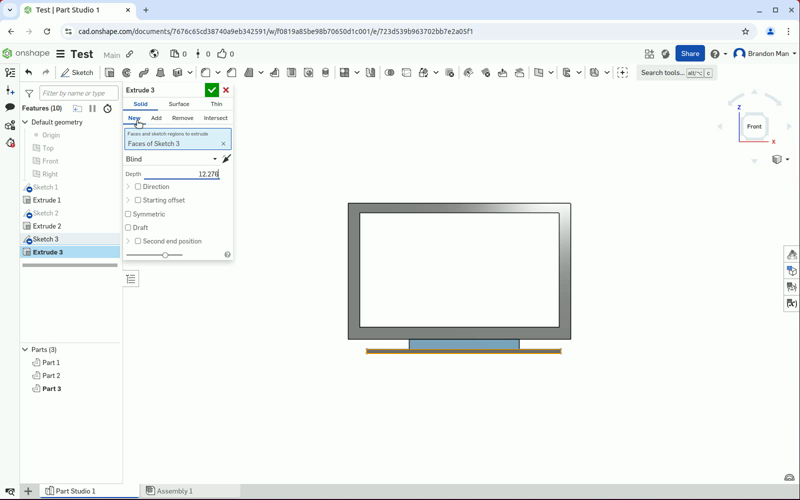
key(enter)
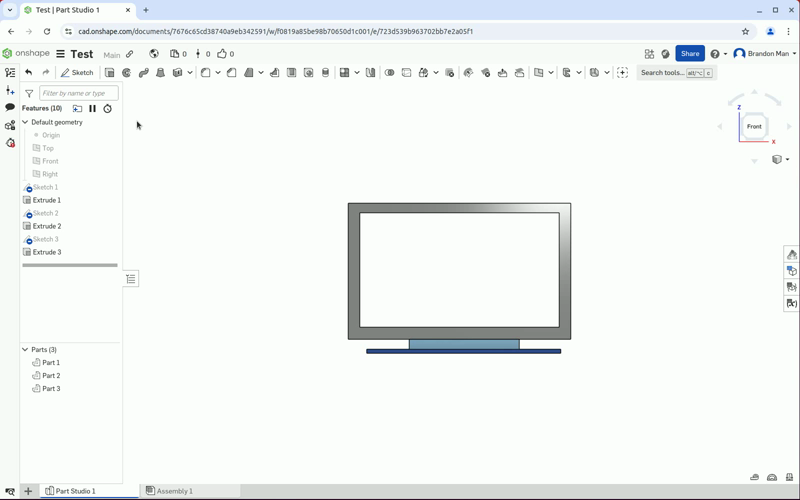
key(shift+h)
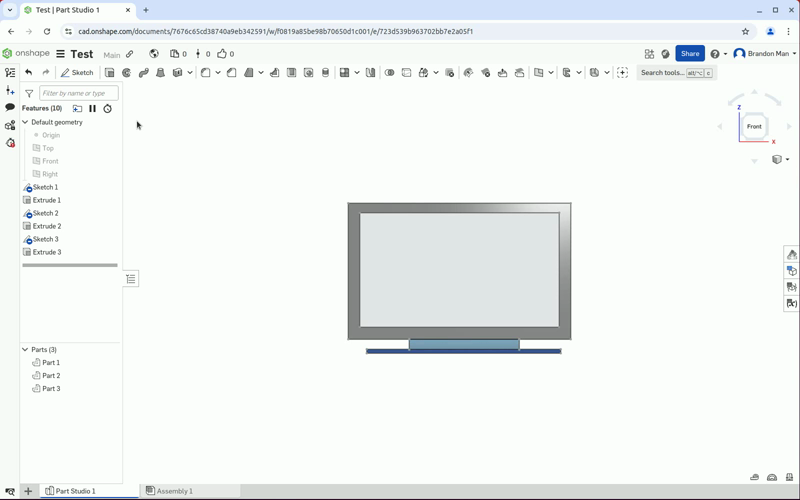
key(shift+h)
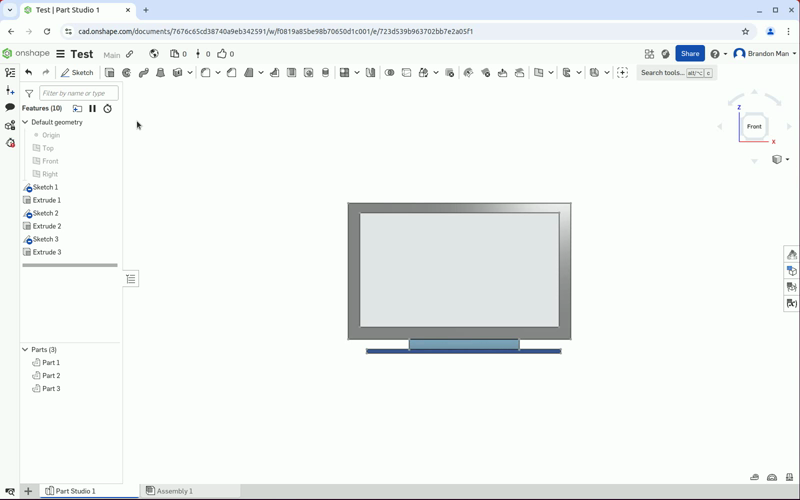
key(shift+7)
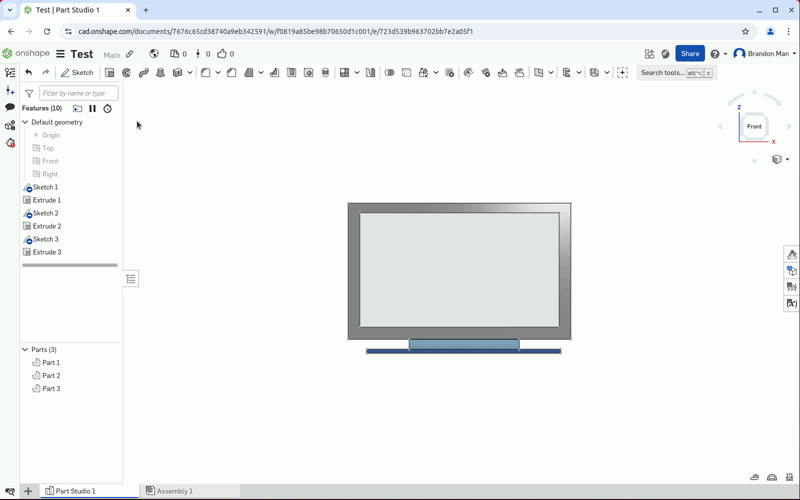
key(left, 2)
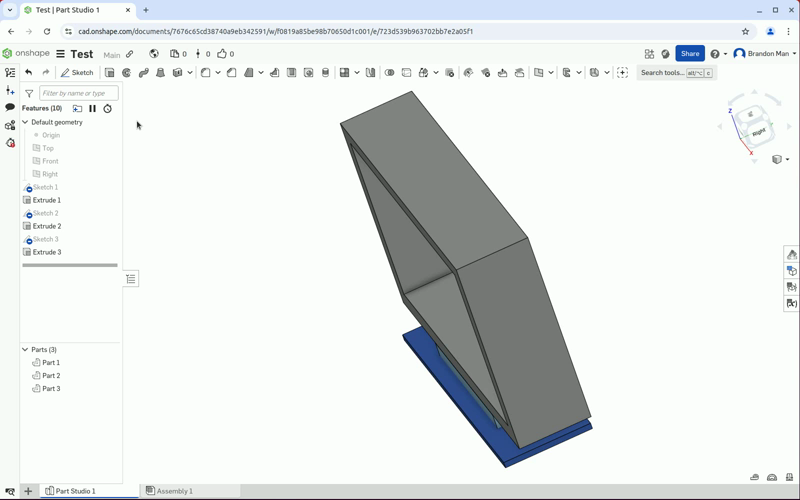
key(down, 2)
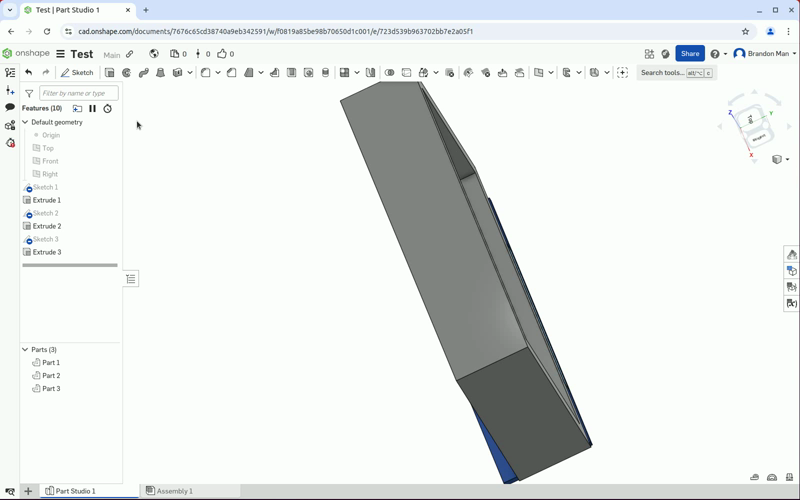
key(up, 2)
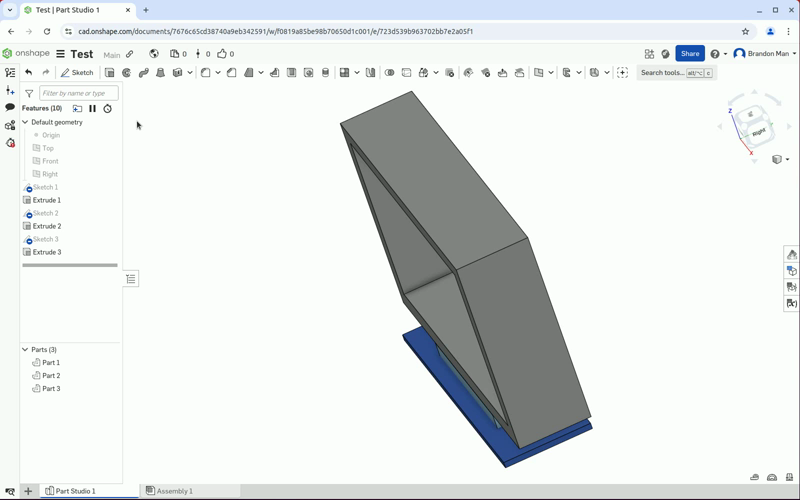
key(right, 2)
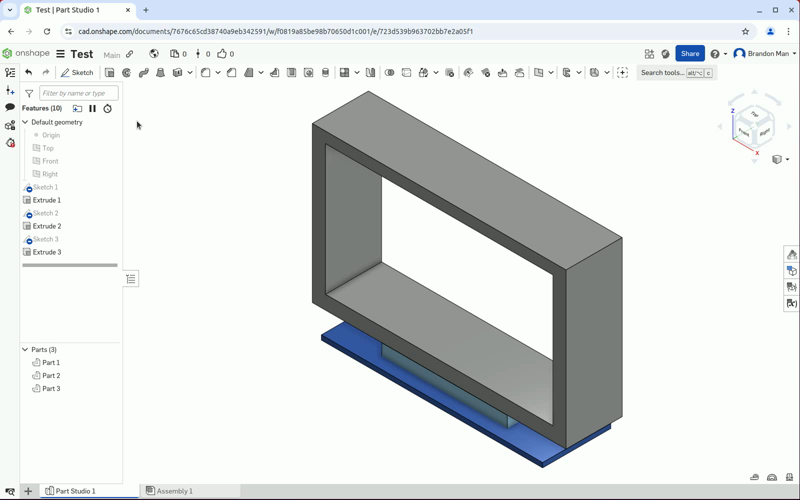
mouse_move(73, 189)
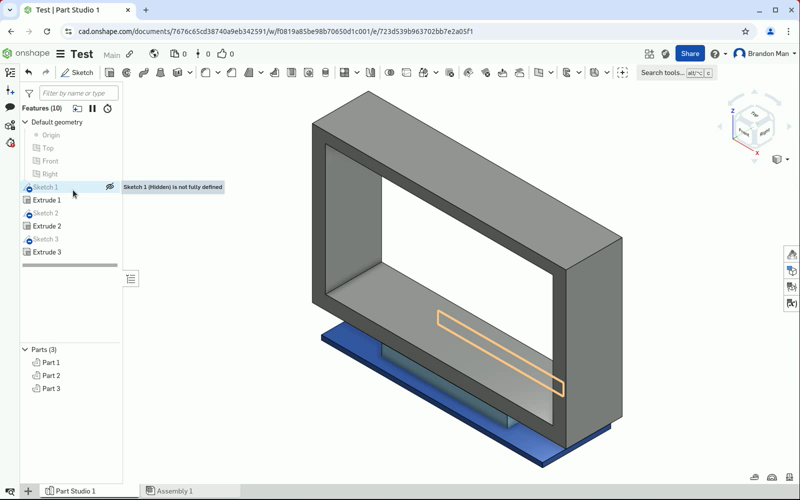
click(73, 189)